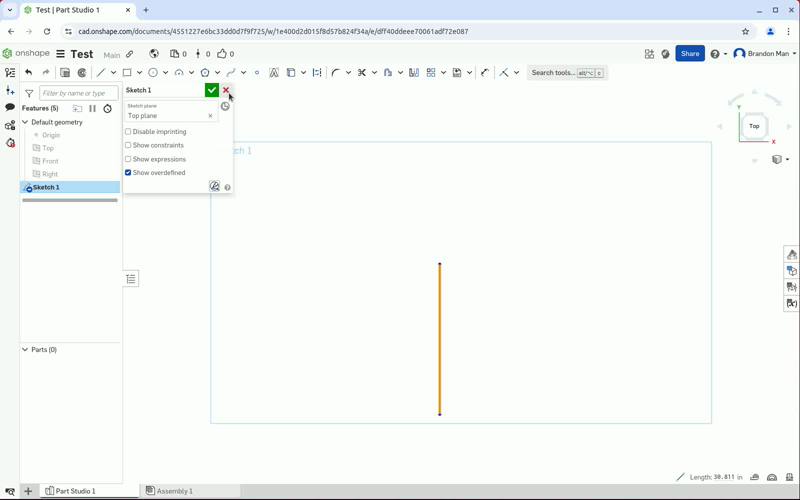
key(shift+h)
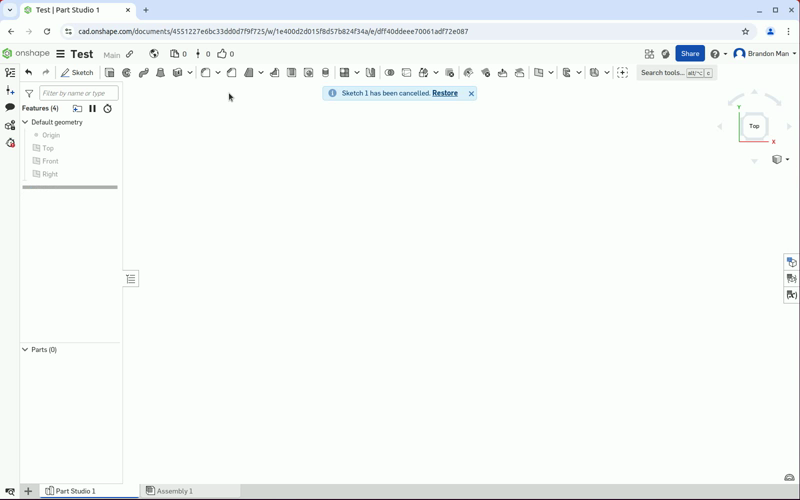
mouse_move(73, 352)
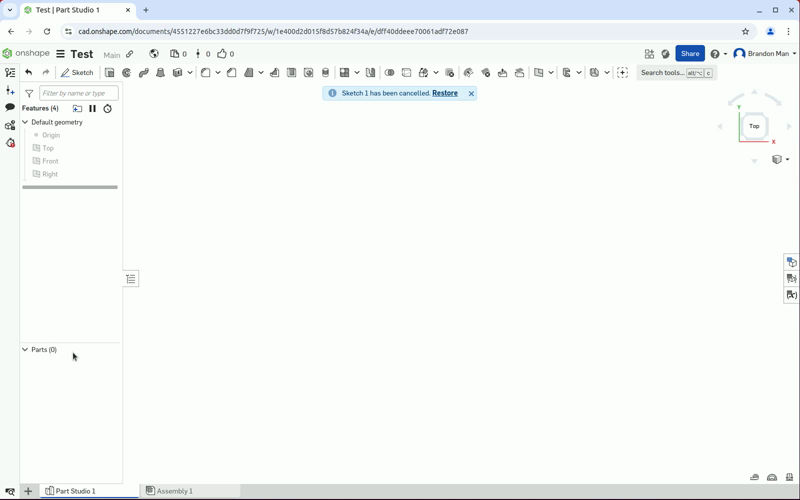
key(y)
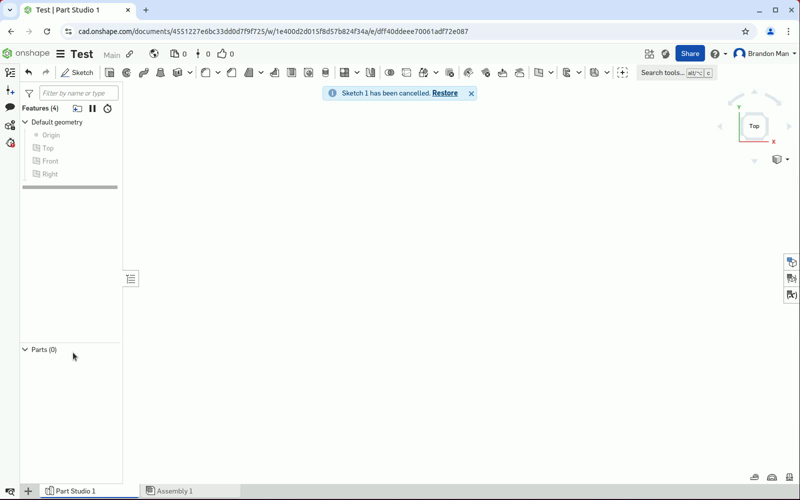
key(shift+p)
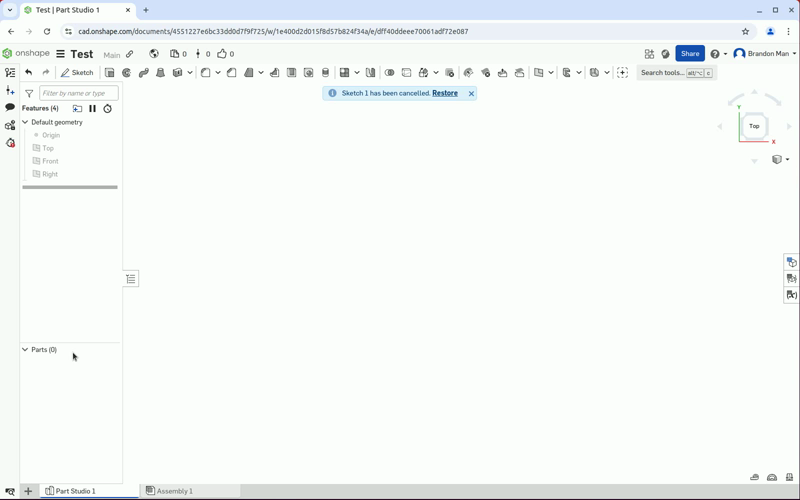
key(space)
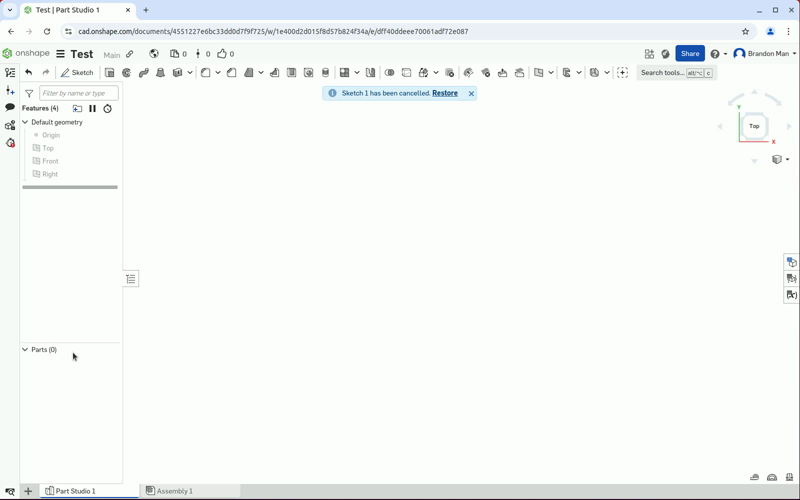
key_down(shift)
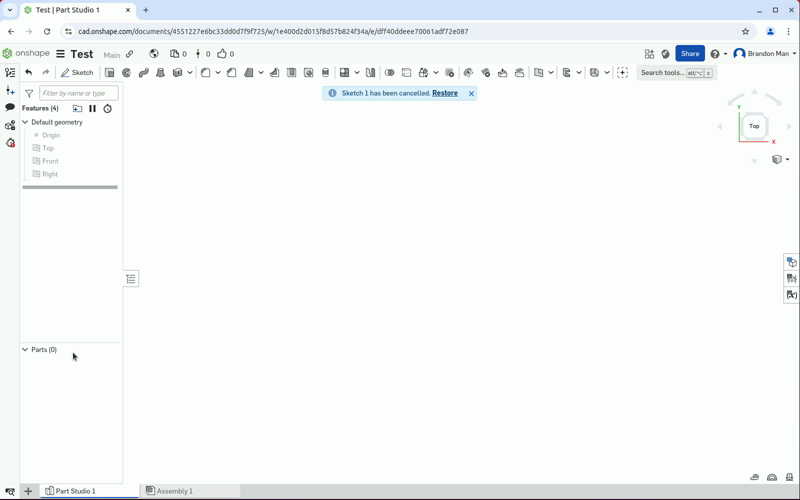
key(up)
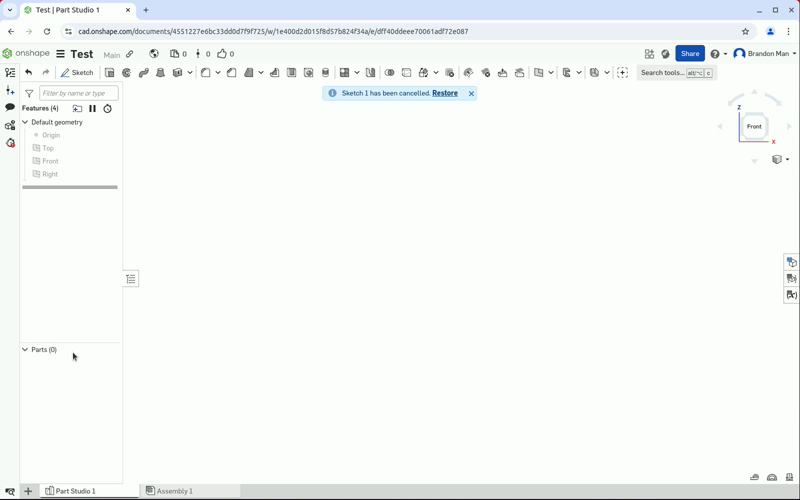
key_up(shift)
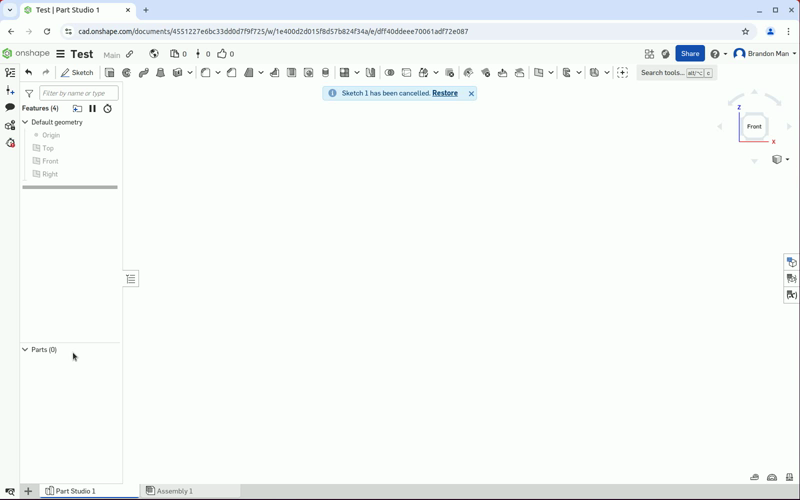
mouse_move(73, 352)
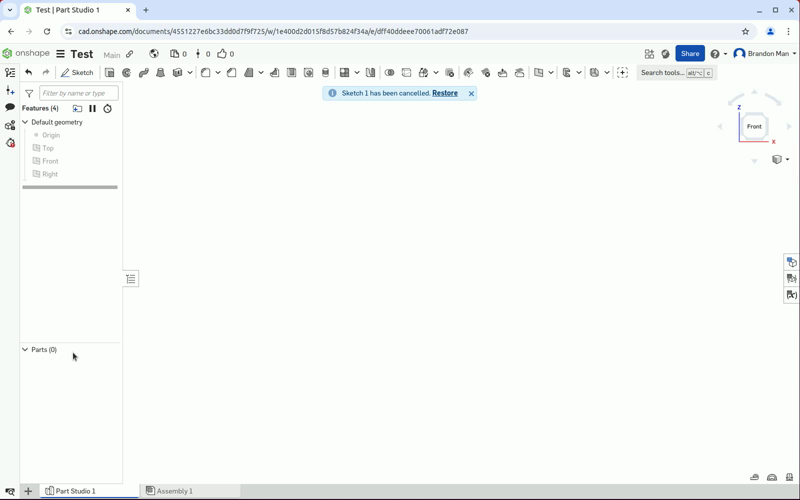
key(shift+y)
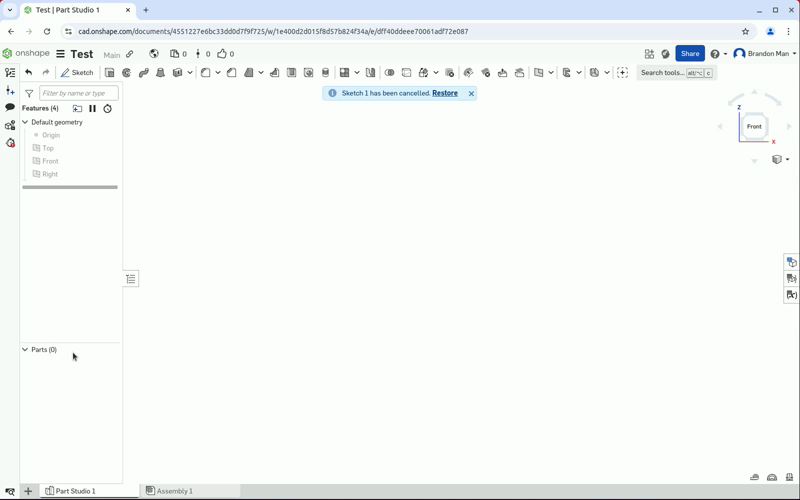
key(shift+s)
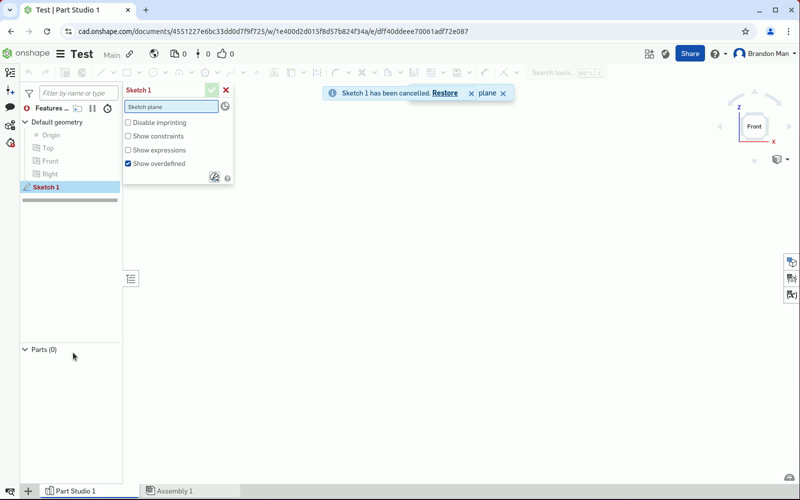
mouse_move(73, 163)
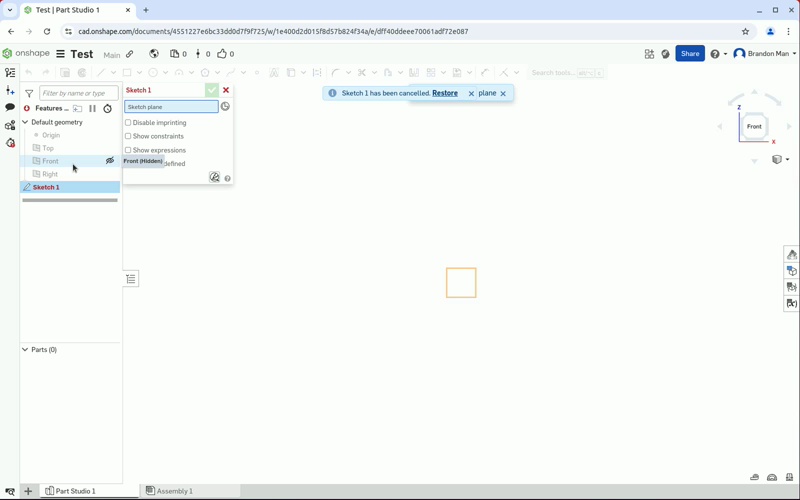
click(73, 163)
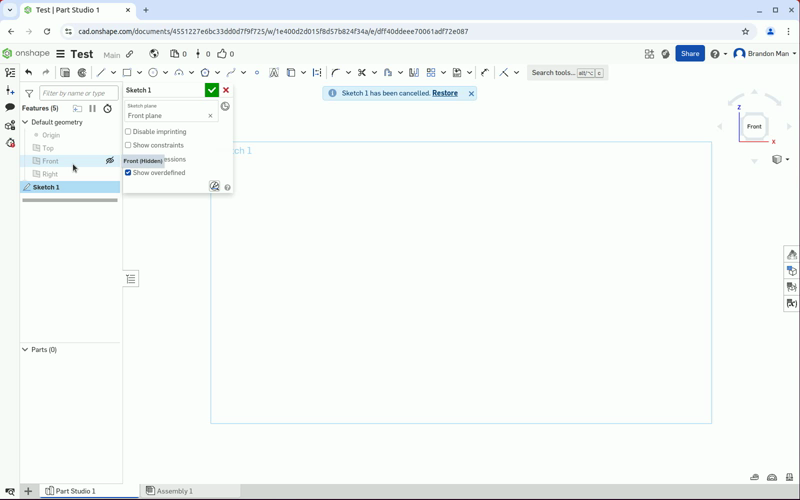
mouse_move(73, 352)
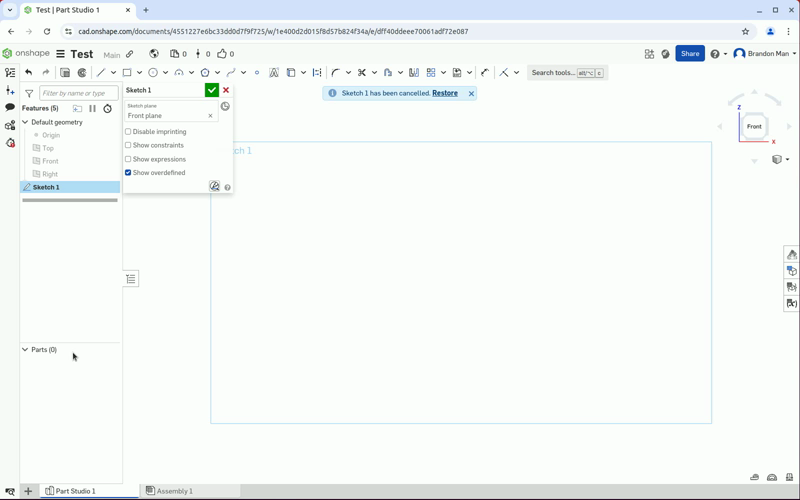
key(y)
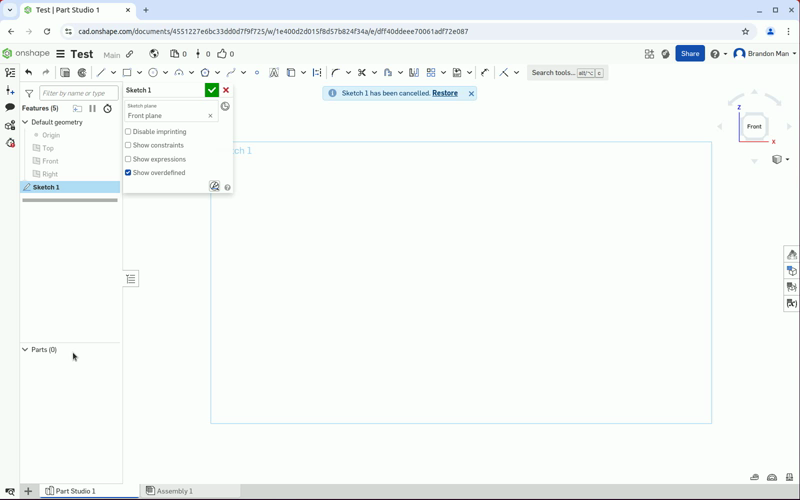
key(l)
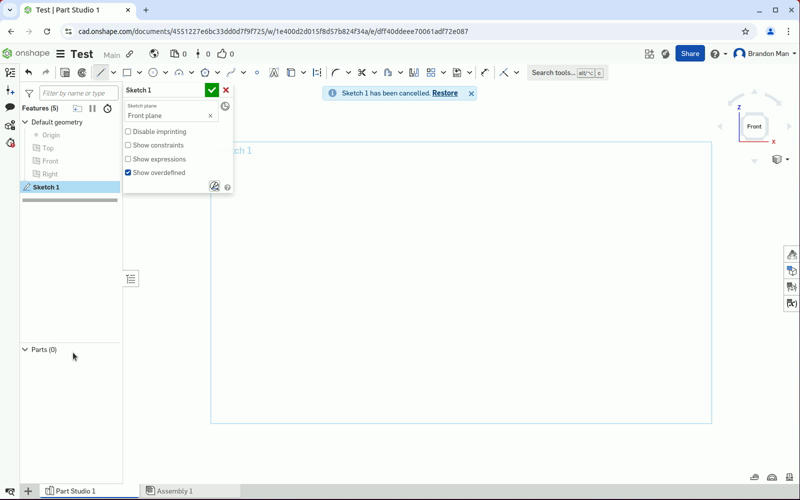
key_down(shift)
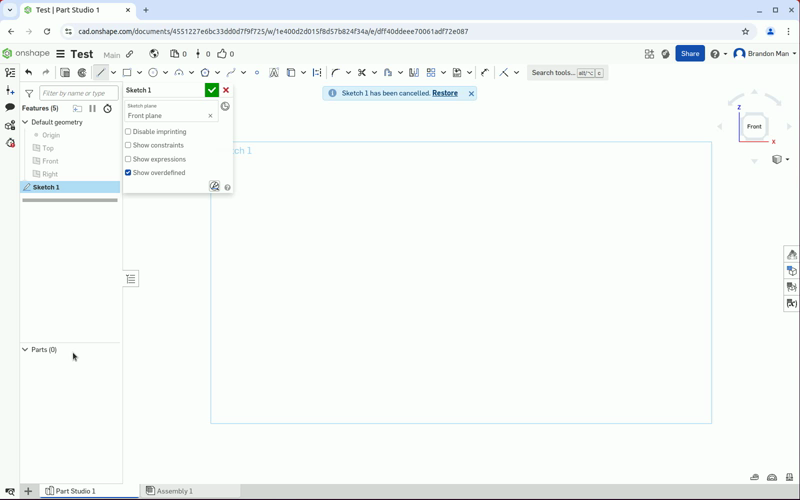
mouse_move(422, 347)
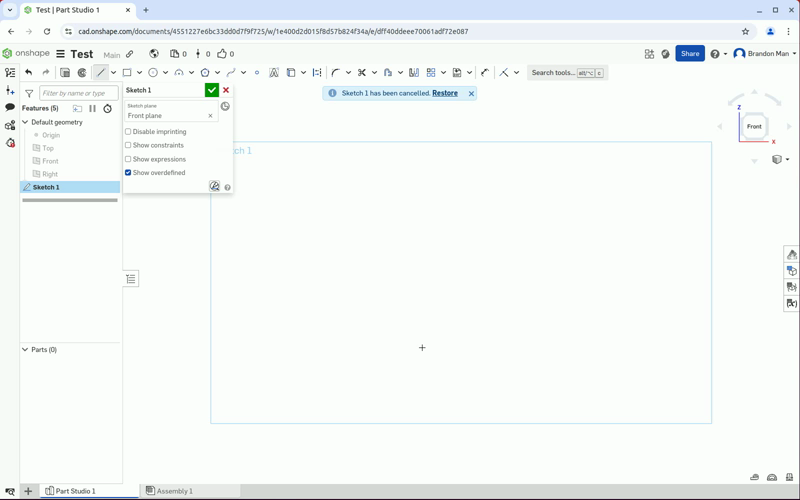
click(422, 347)
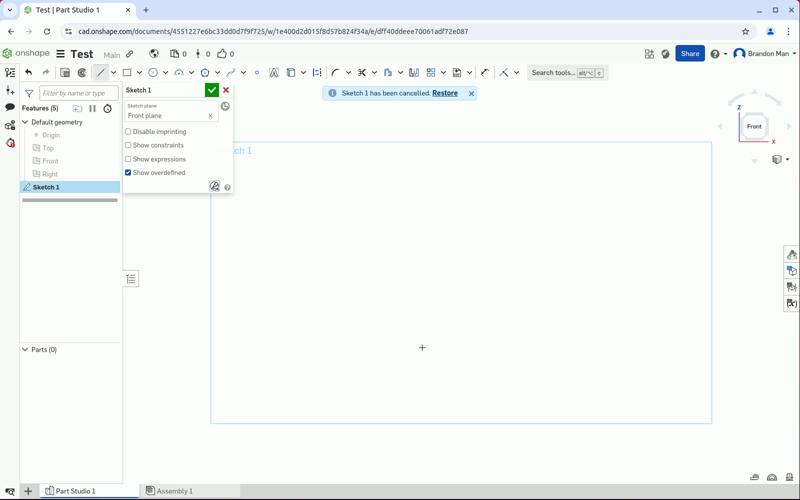
key_up(shift)
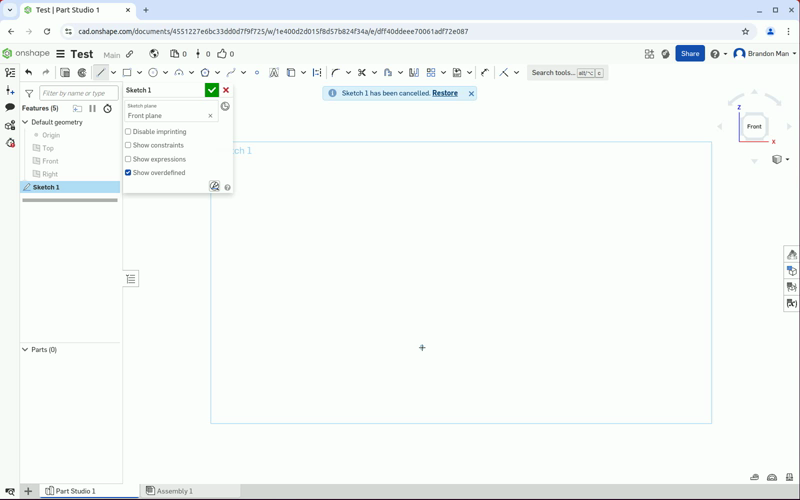
key_down(shift)
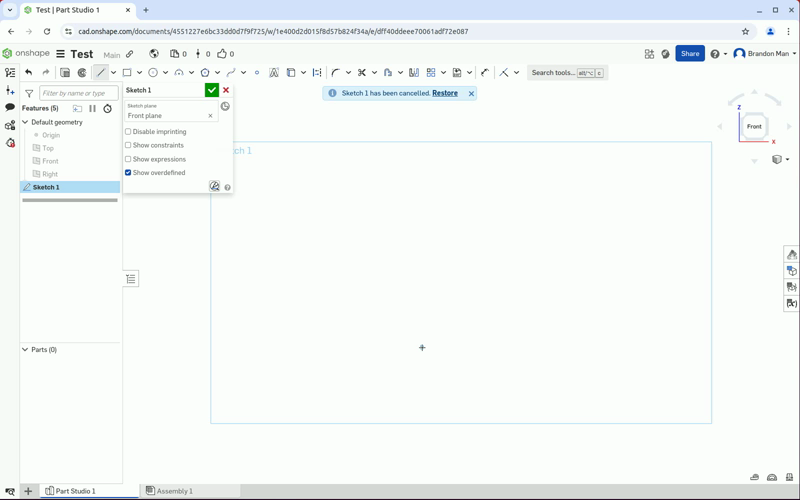
mouse_move(498, 347)
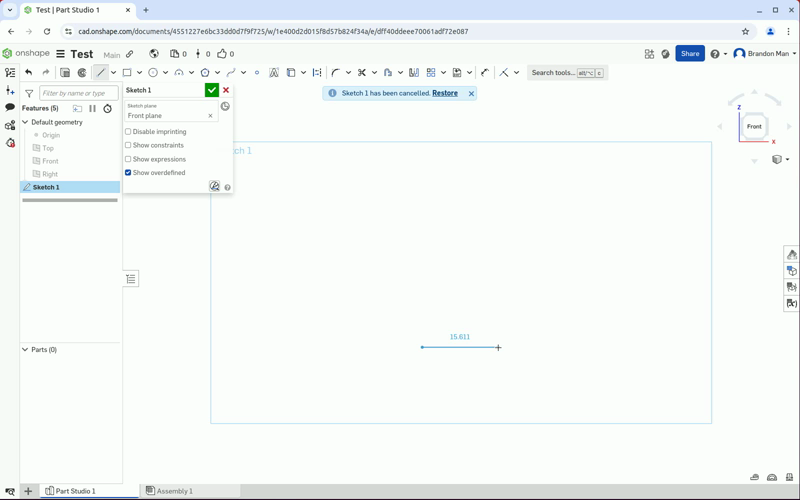
click(498, 347)
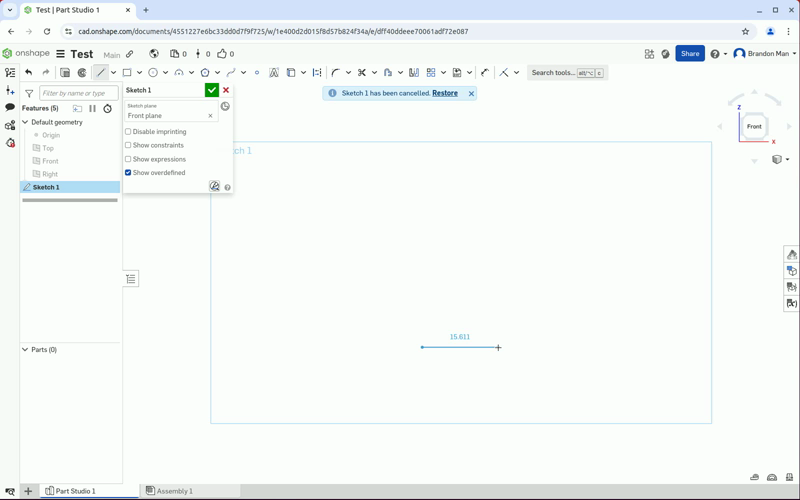
key_up(shift)
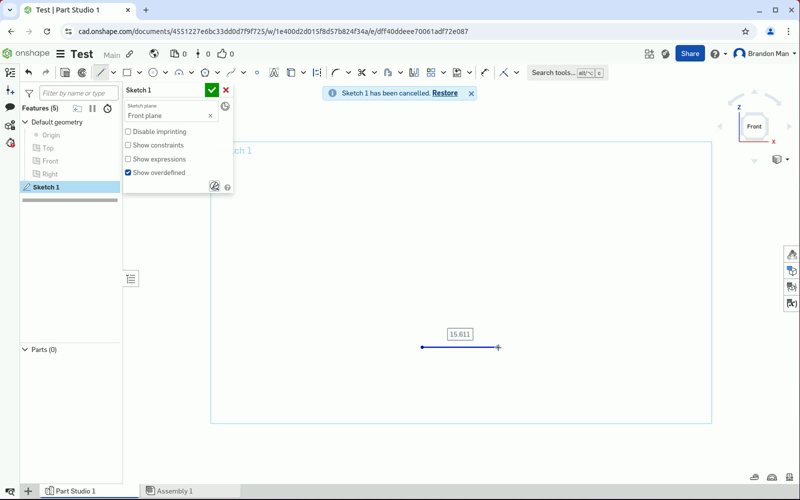
key_down(shift)
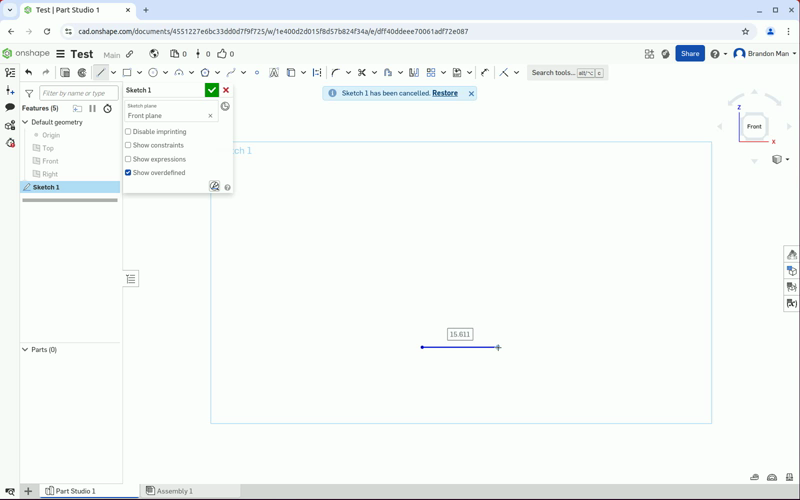
mouse_move(498, 284)
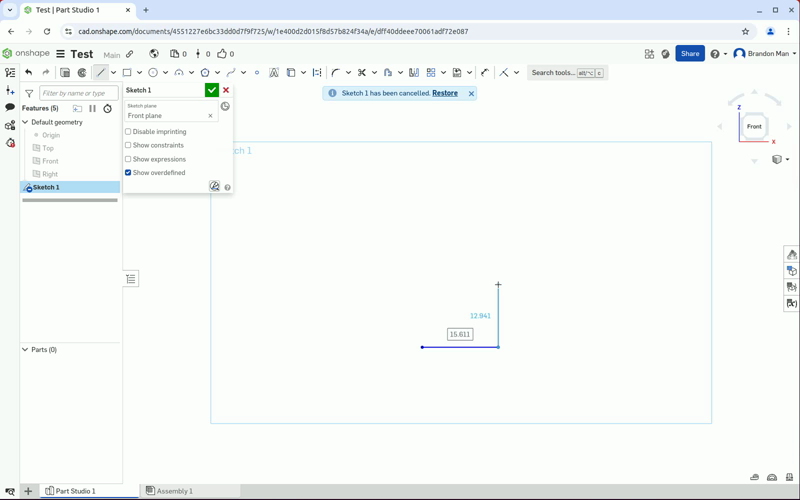
click(498, 284)
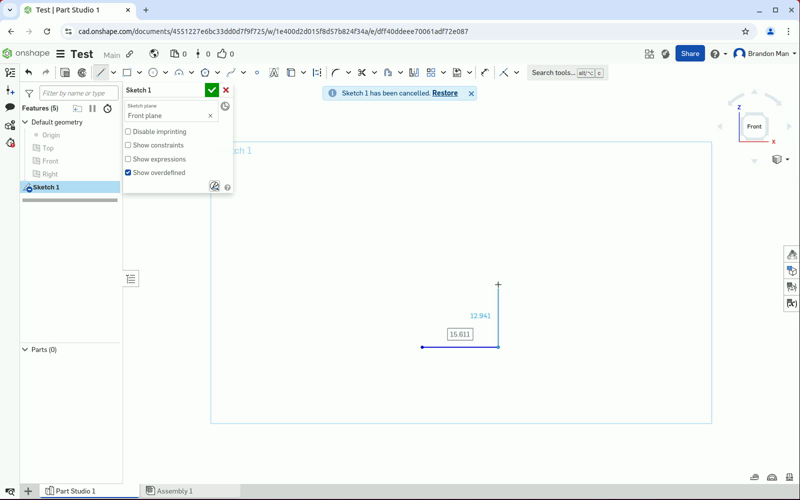
key_up(shift)
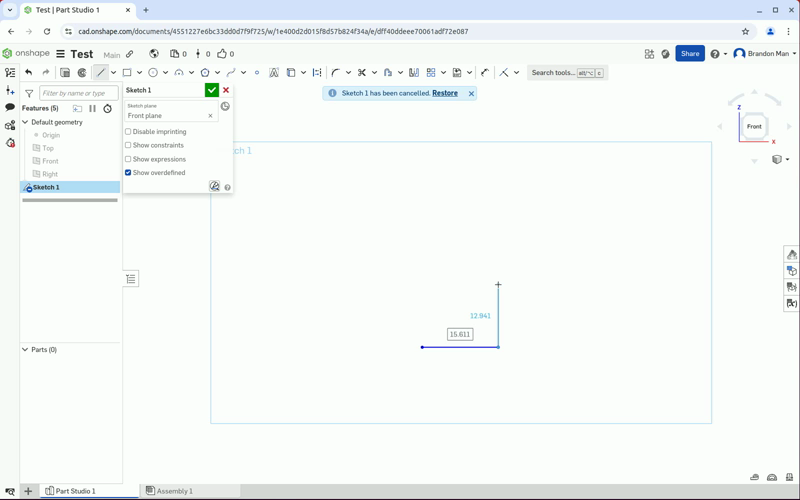
key(esc)
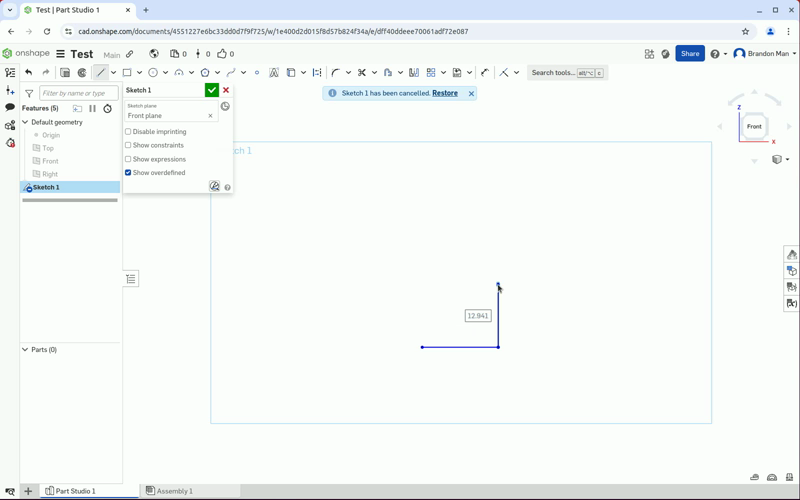
key(a)
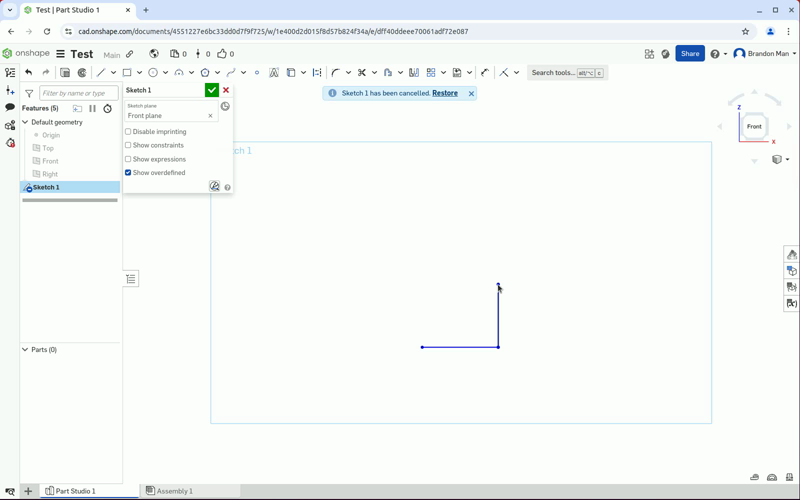
mouse_move(498, 284)
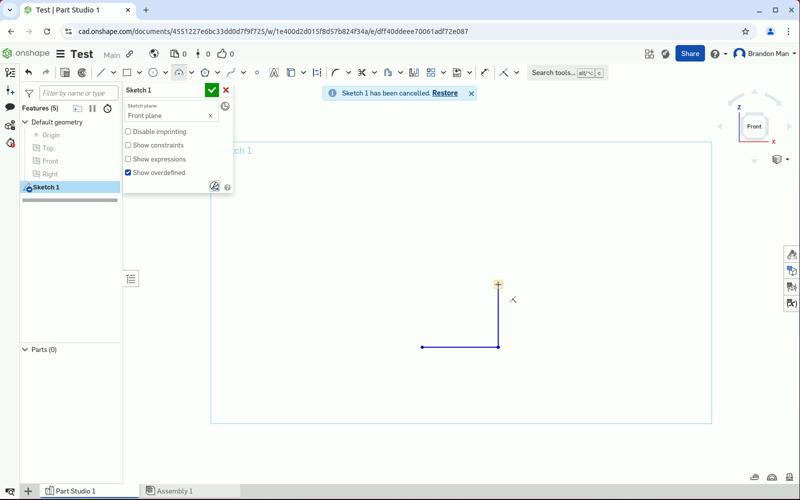
click(498, 284)
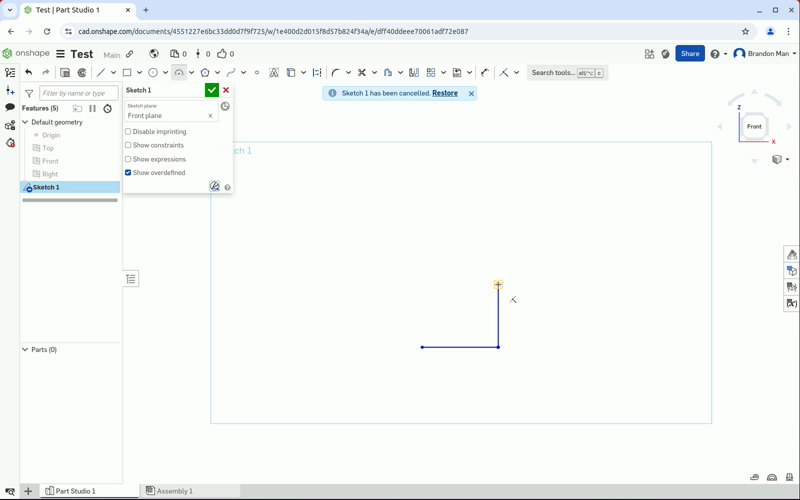
key_down(shift)
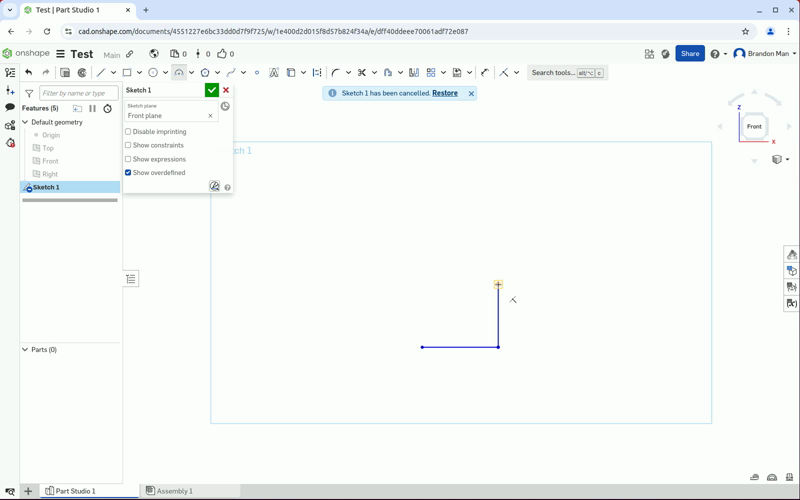
mouse_move(422, 284)
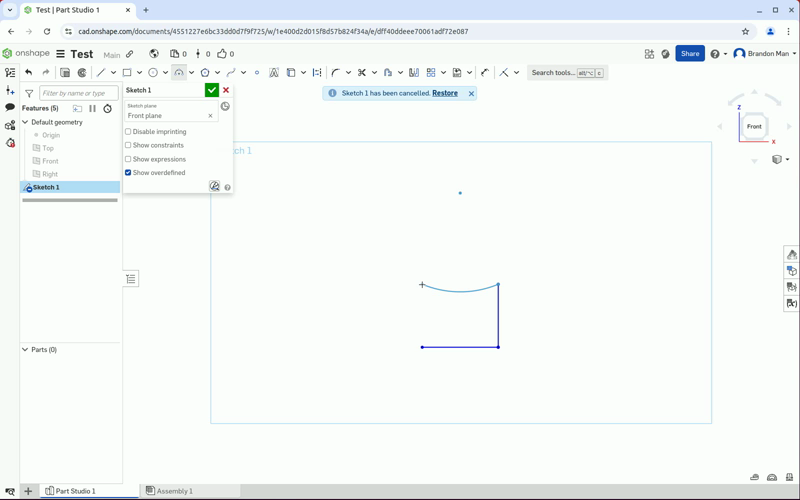
click(422, 284)
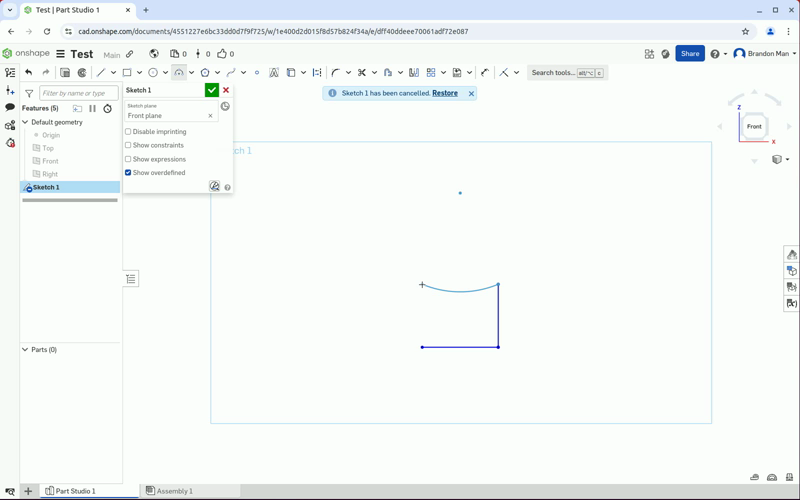
mouse_move(460, 246)
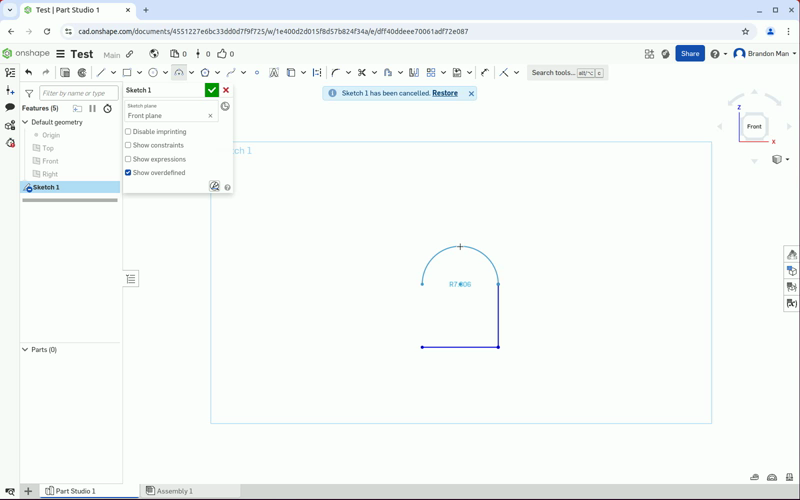
click(460, 246)
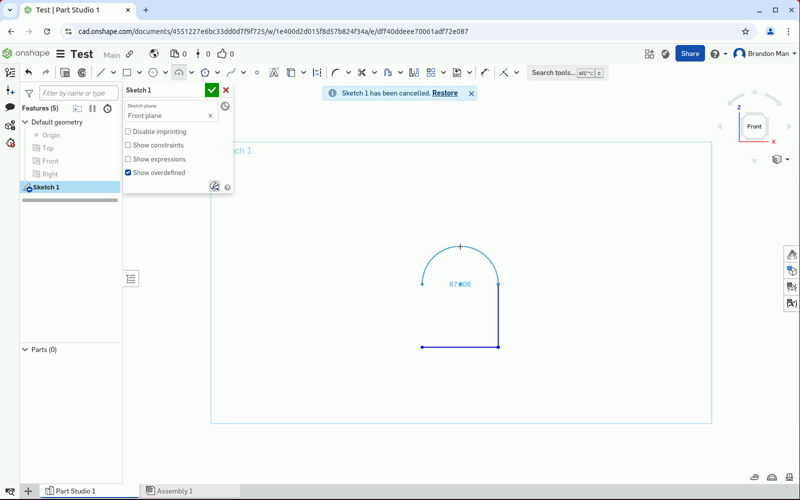
key_up(shift)
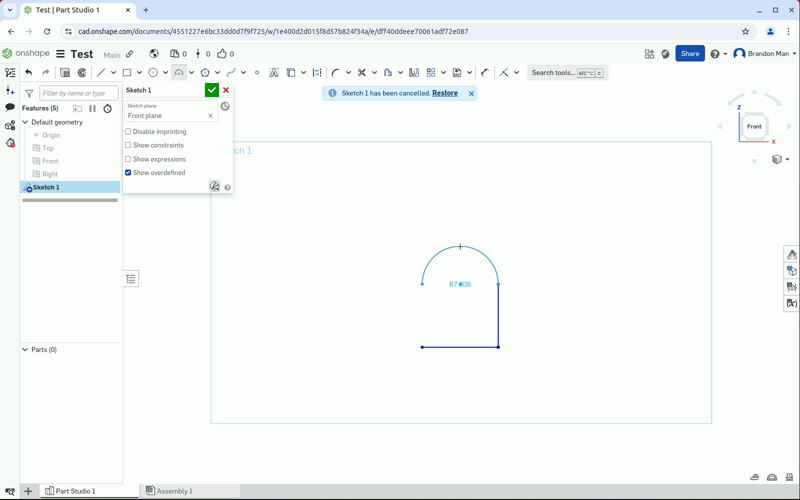
key(esc)
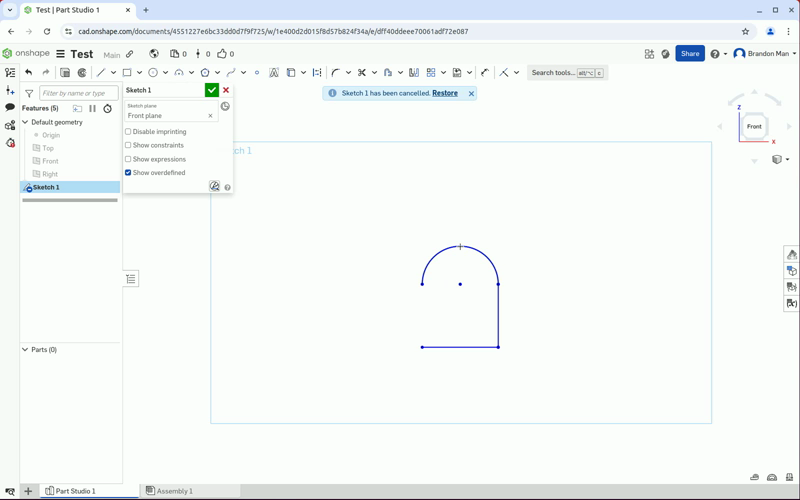
key(l)
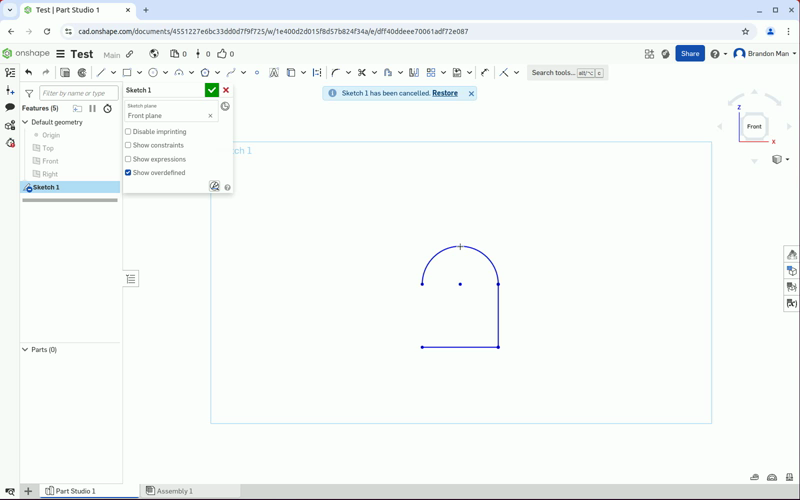
mouse_move(422, 284)
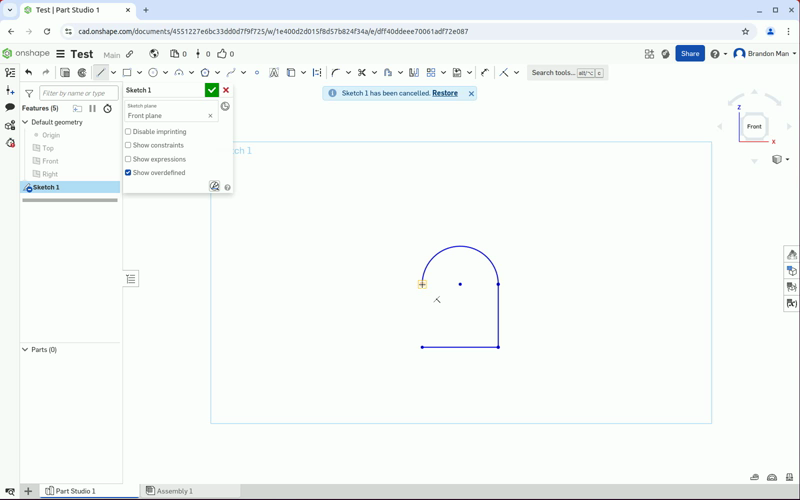
click(422, 284)
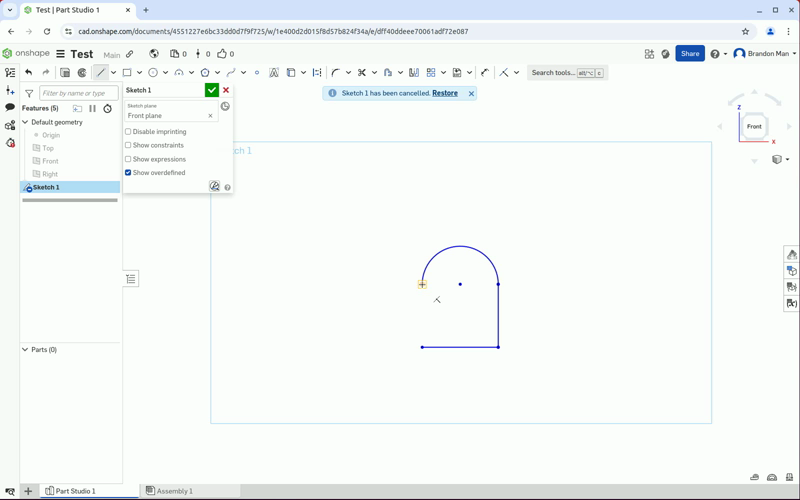
key_down(shift)
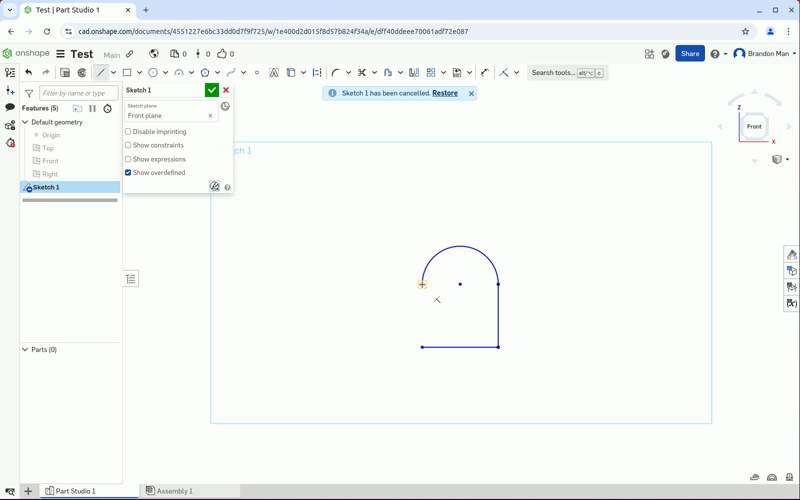
mouse_move(422, 347)
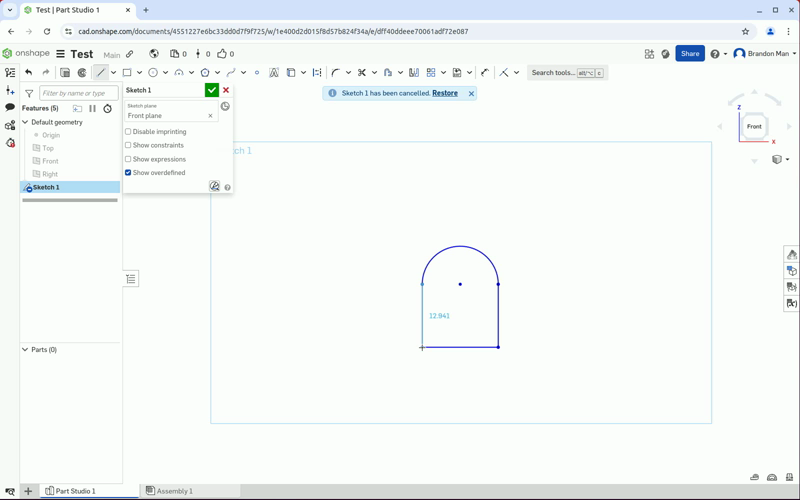
key_up(shift)
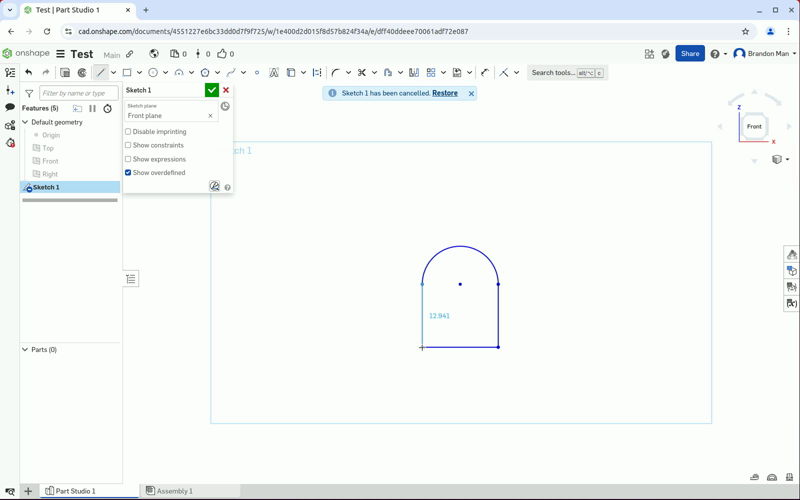
click(422, 347)
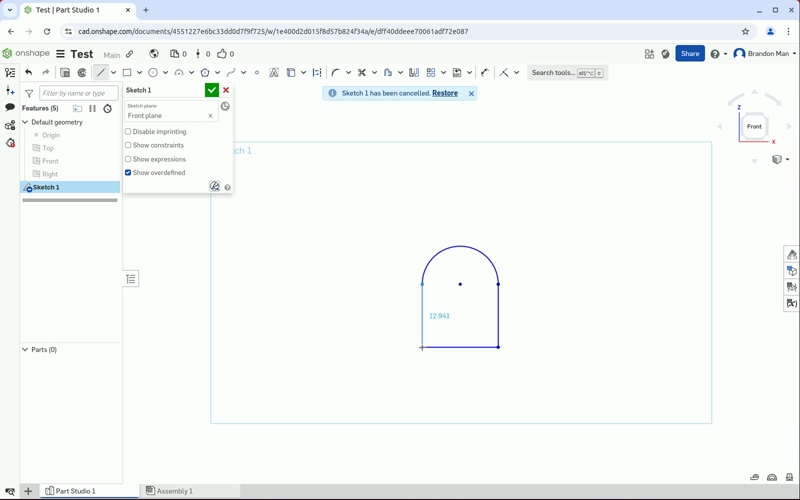
key(esc)
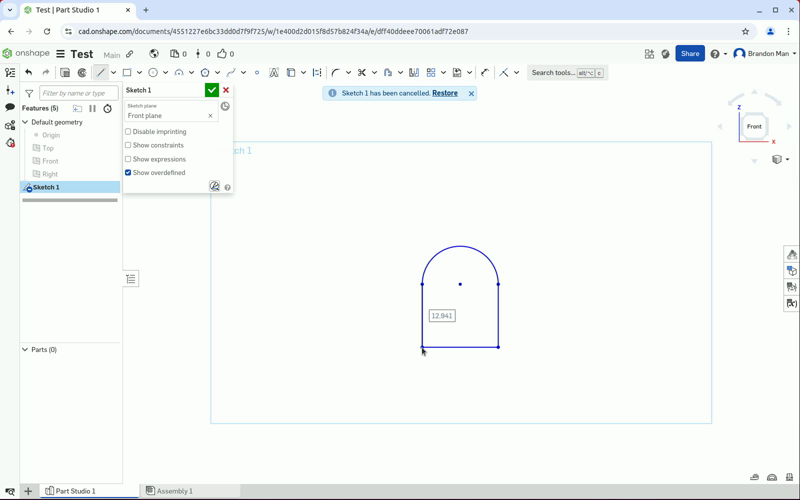
key(c)
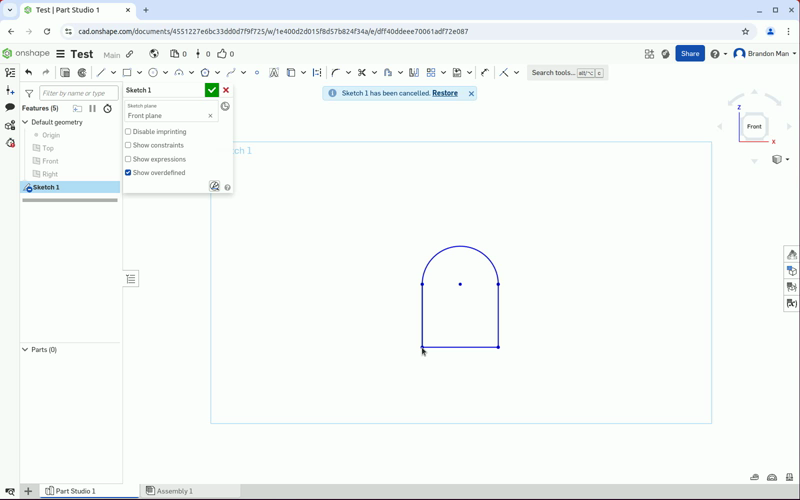
key_down(shift)
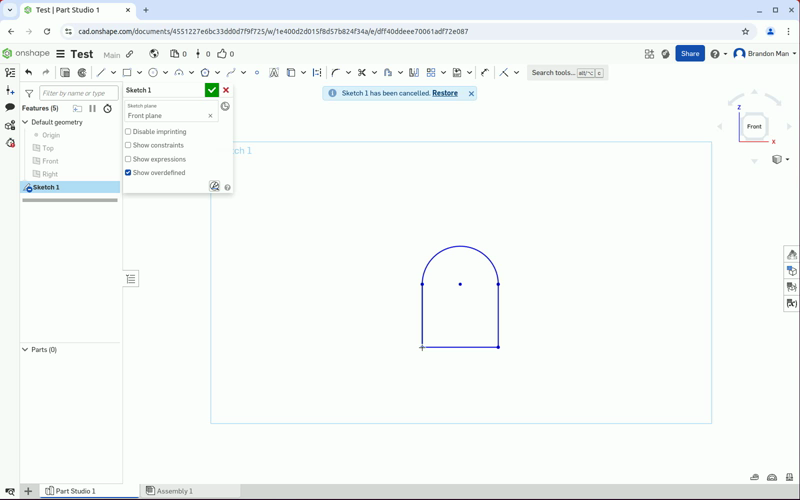
mouse_move(460, 284)
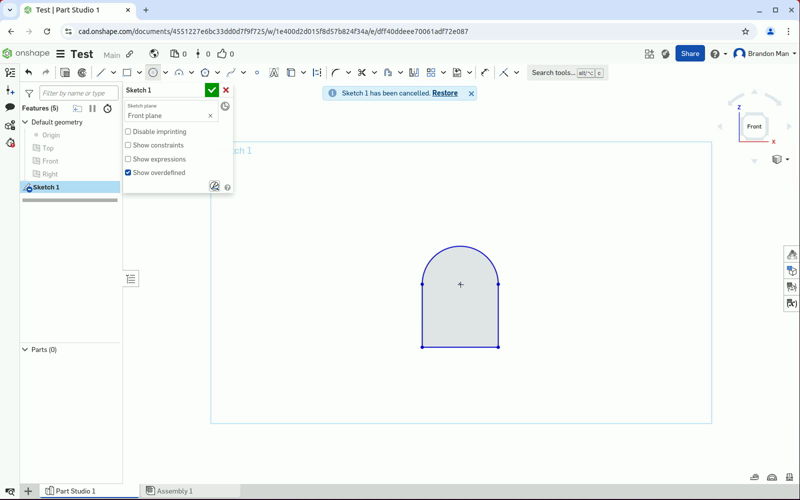
scroll(6)
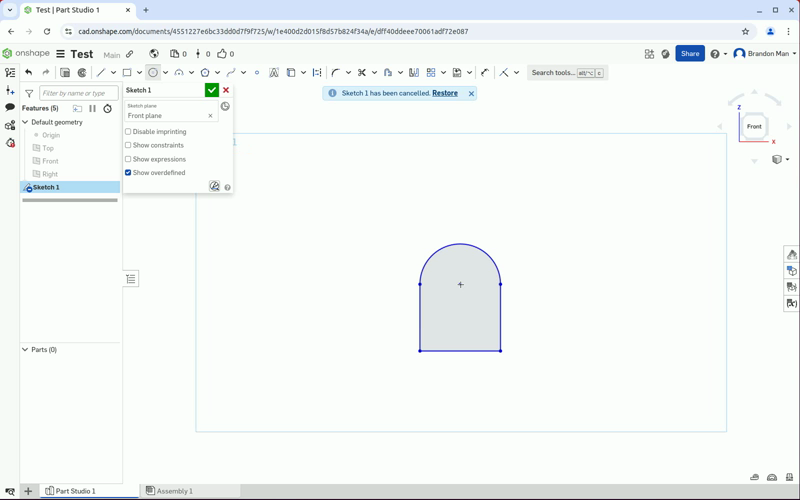
scroll(6)
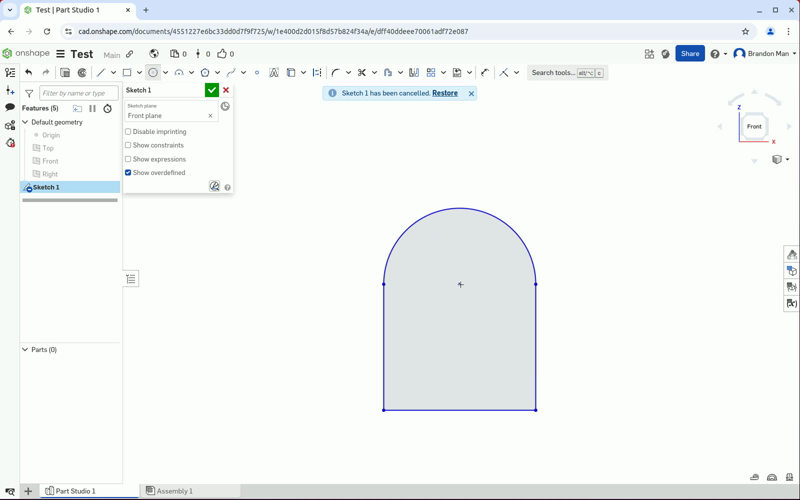
scroll(6)
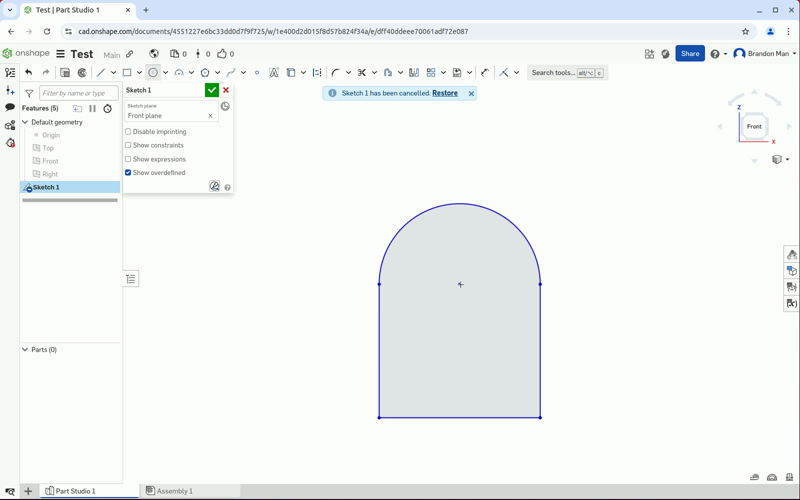
scroll(6)
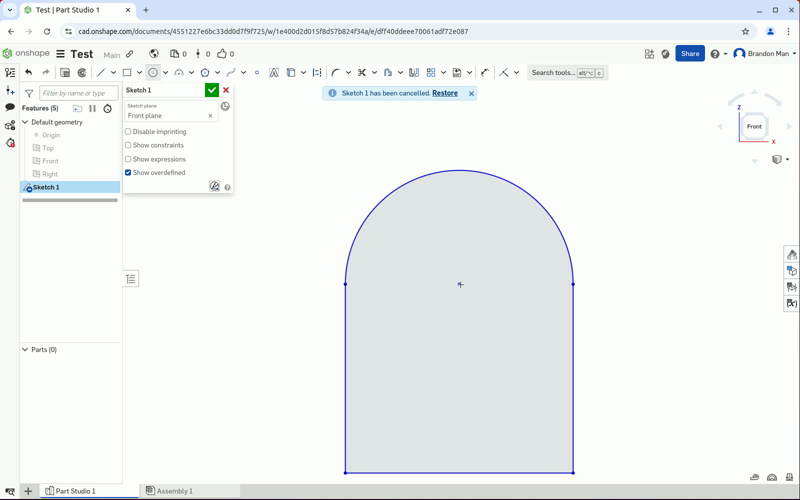
scroll(6)
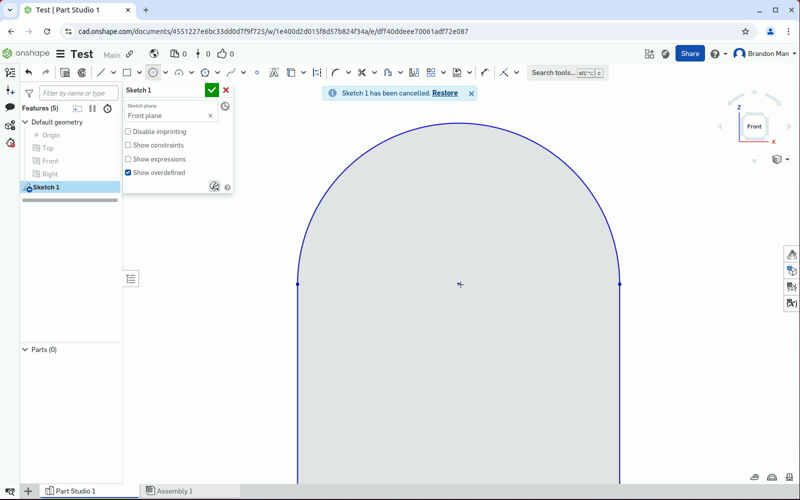
scroll(6)
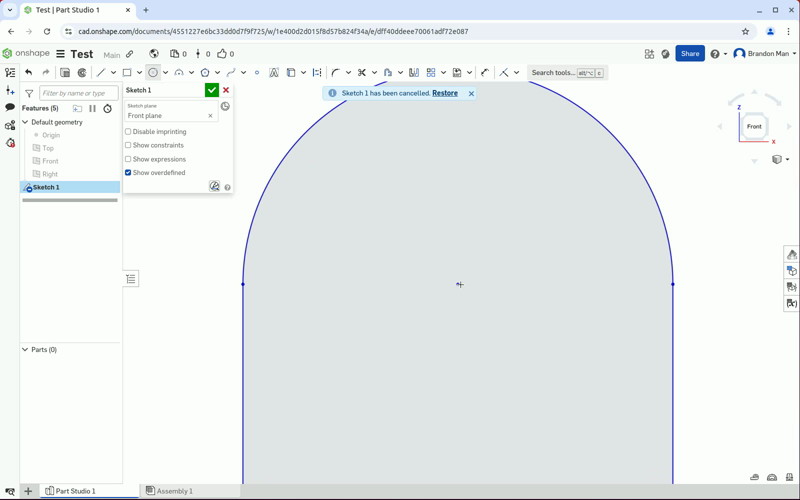
scroll(6)
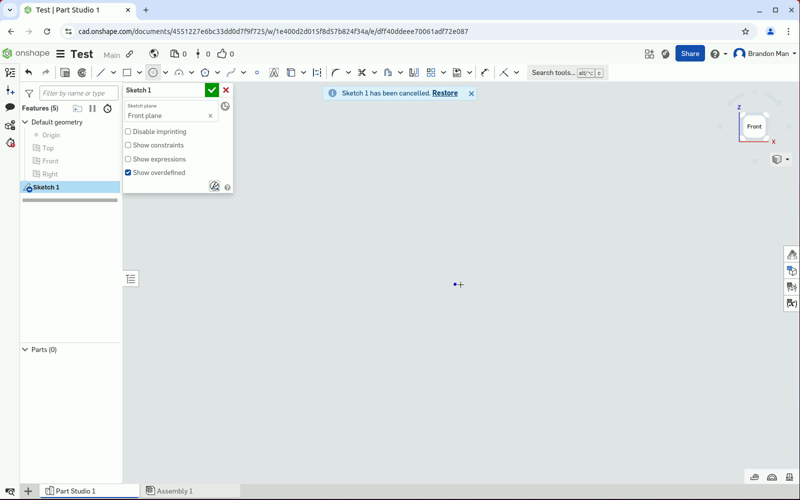
click(460, 284)
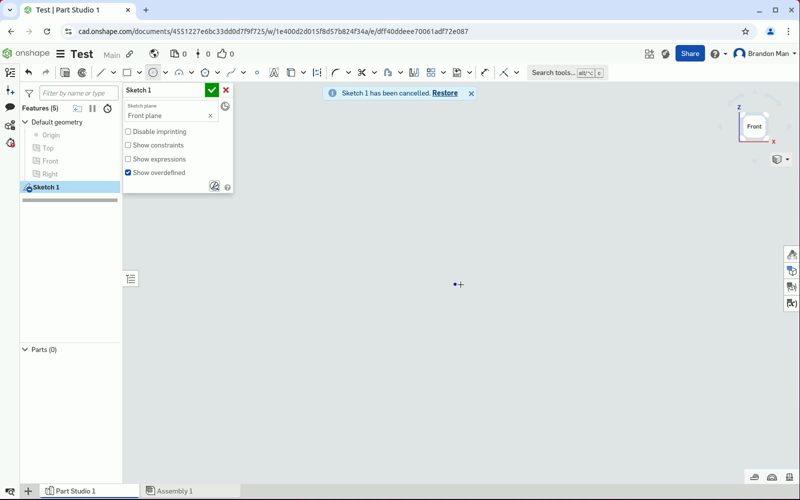
scroll(-6)
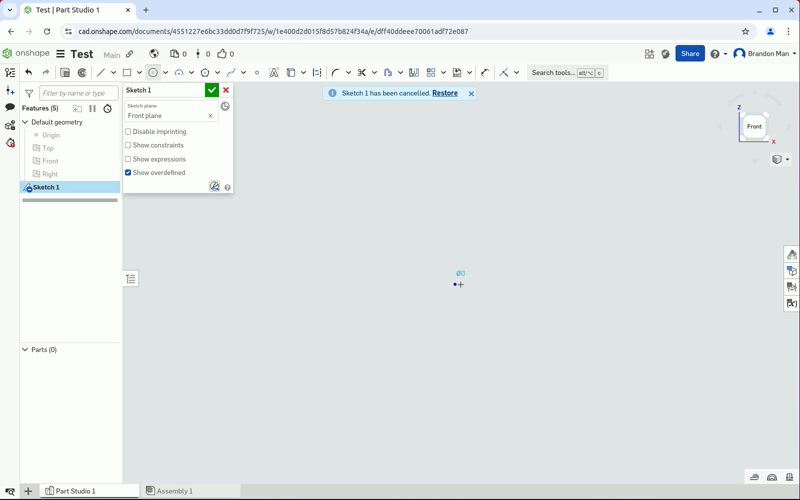
scroll(-6)
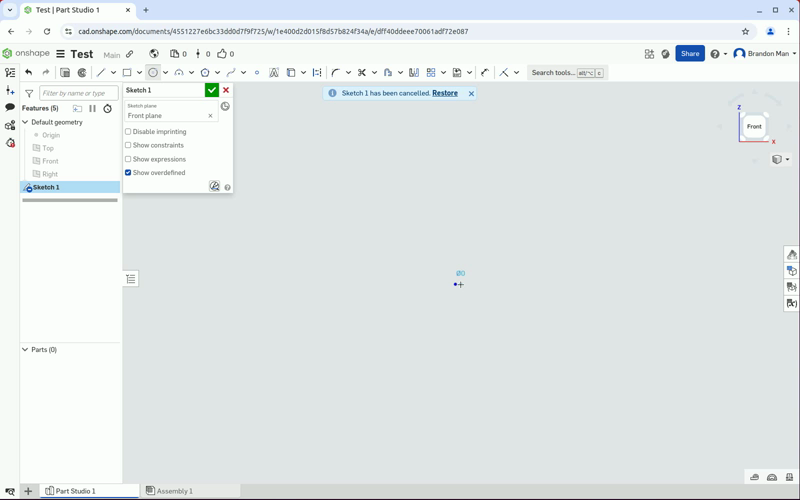
scroll(-6)
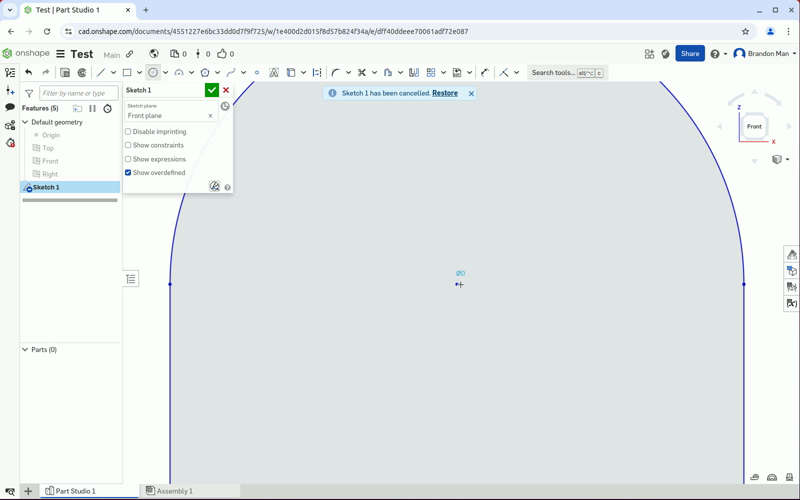
scroll(-6)
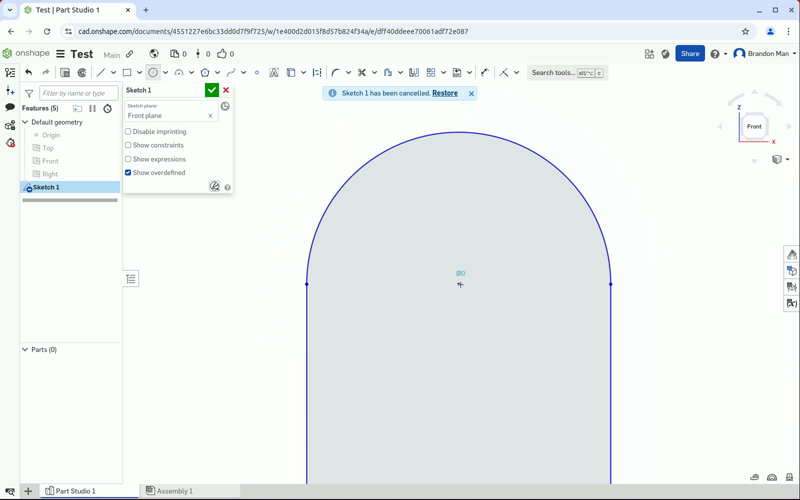
scroll(-6)
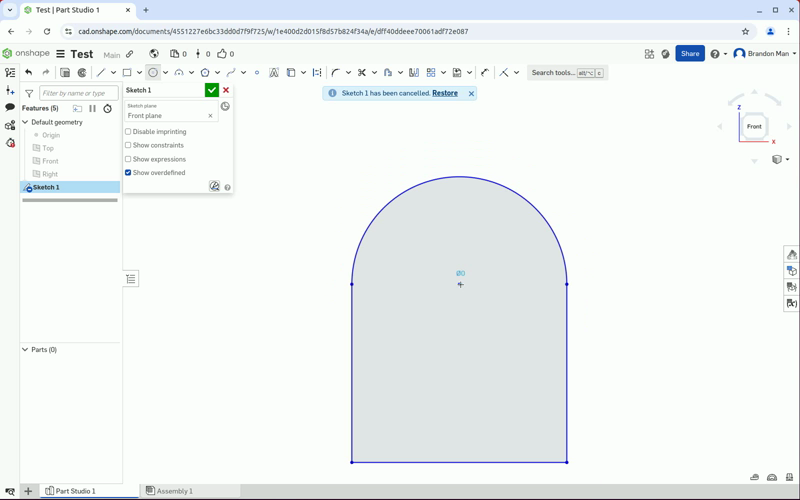
scroll(-6)
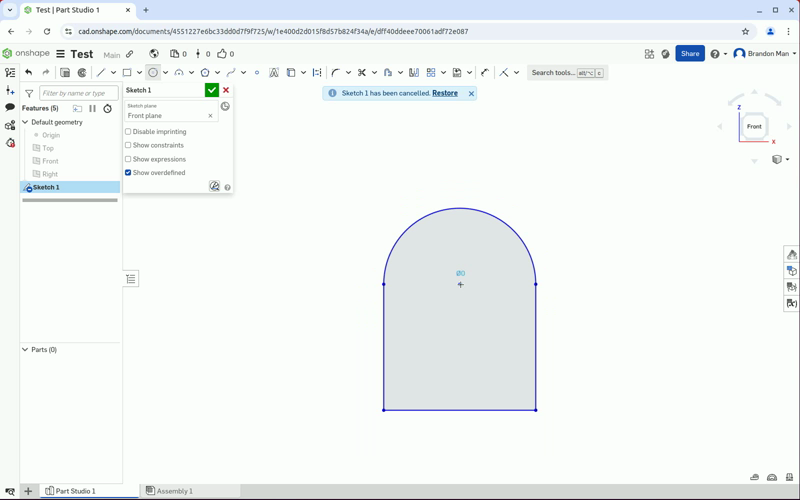
scroll(-6)
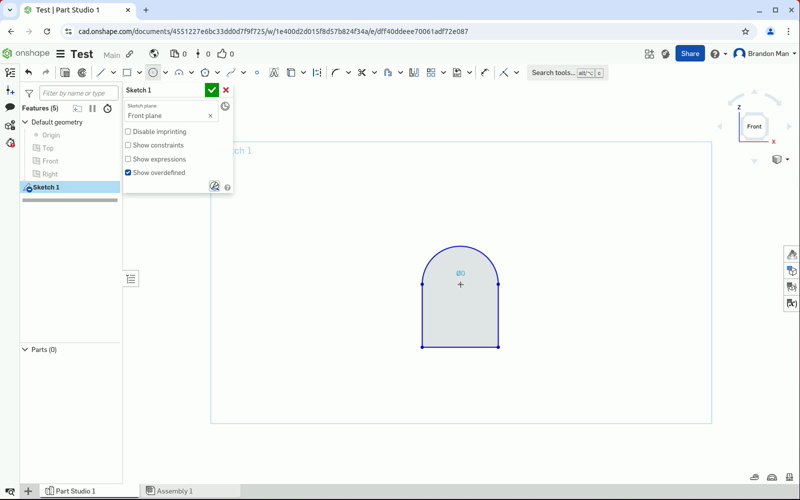
key_up(shift)
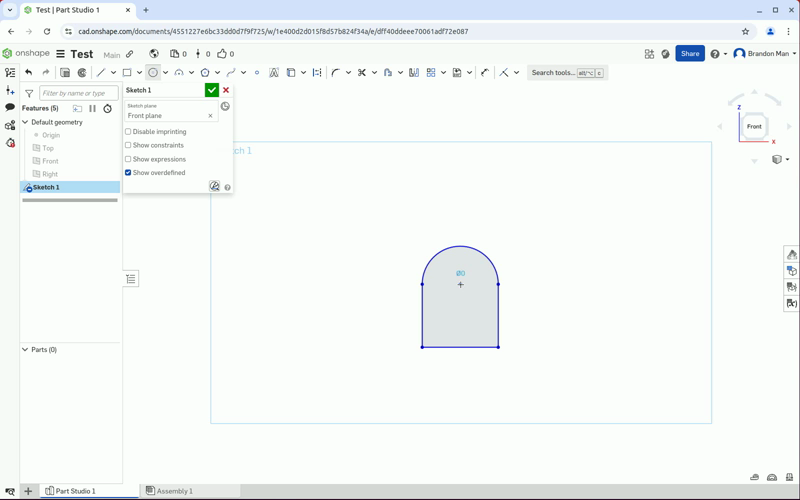
mouse_move(486, 284)
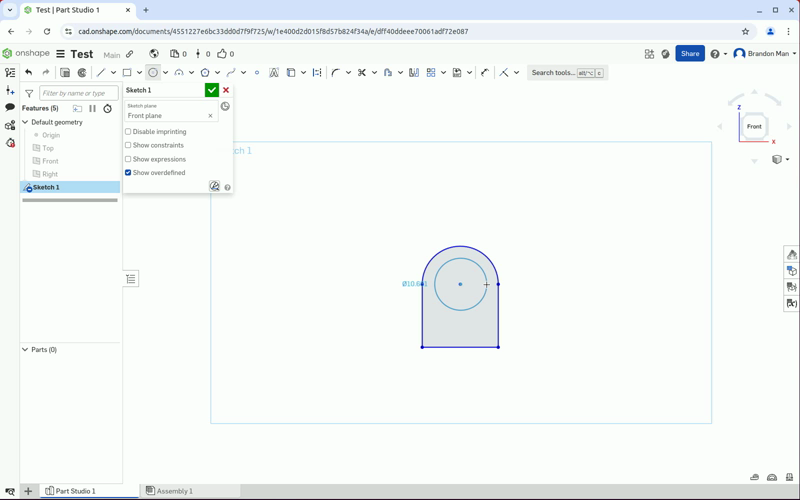
click(486, 284)
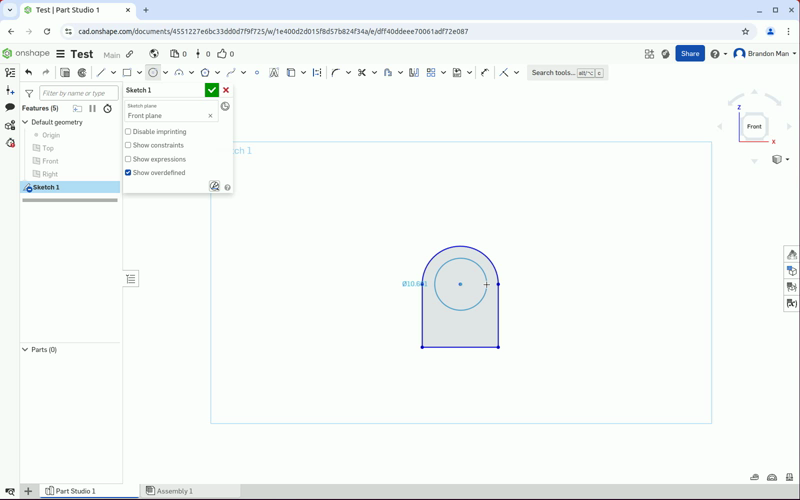
key(esc)
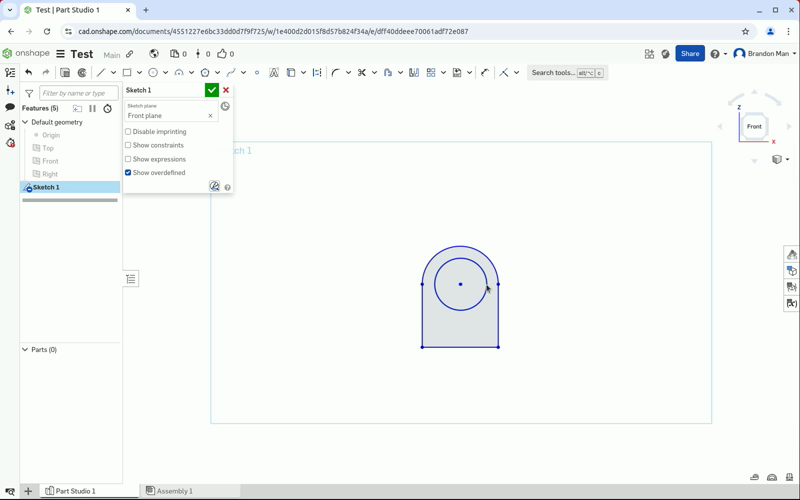
mouse_move(458, 249)
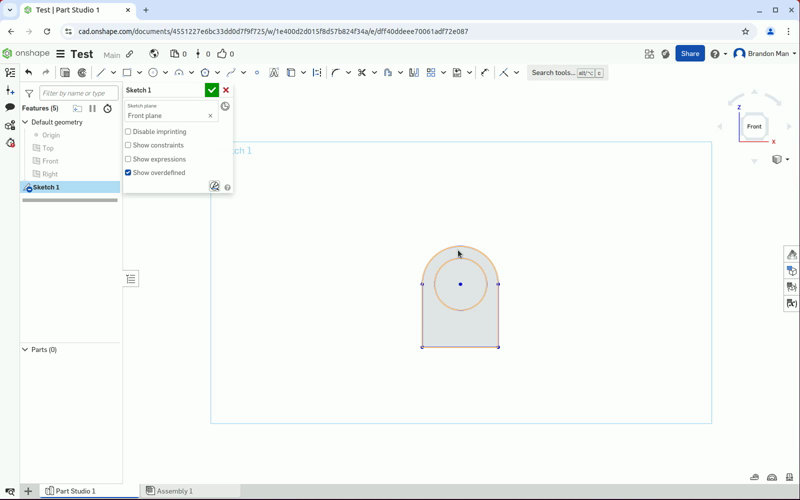
click(458, 249)
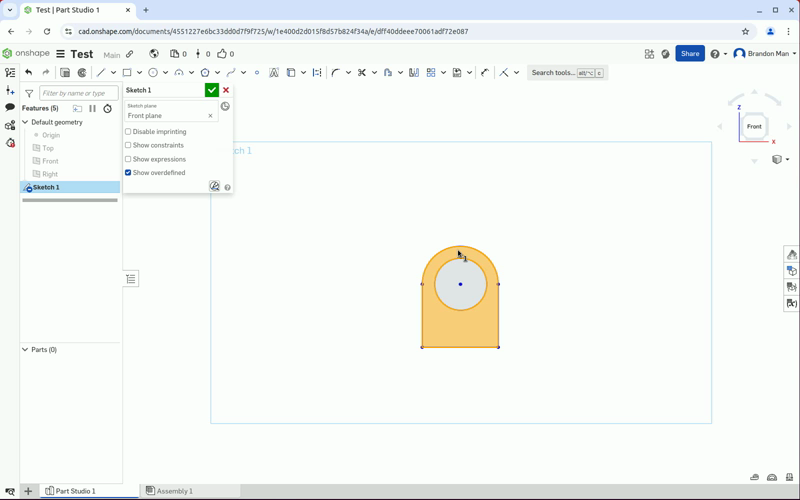
mouse_move(73, 352)
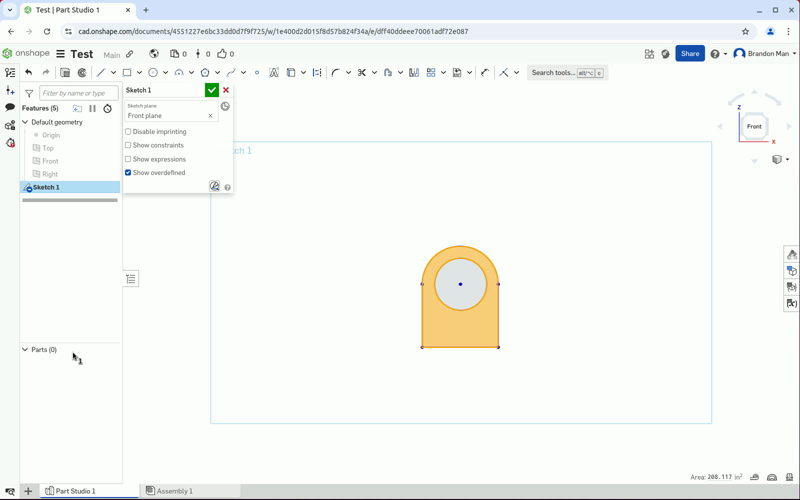
key(shift+y)
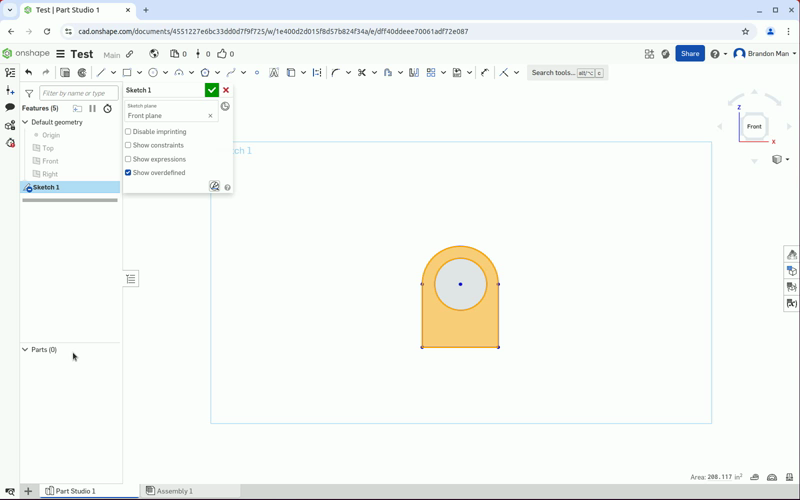
key(shift+e)
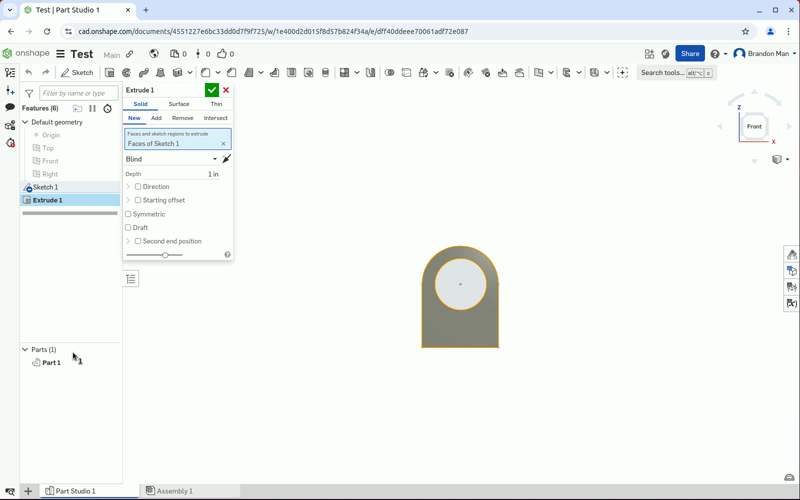
mouse_move(143, 106)
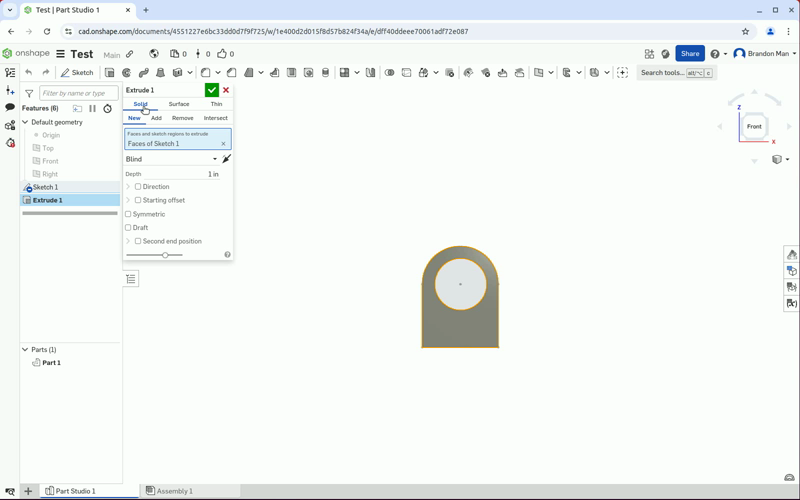
click(143, 106)
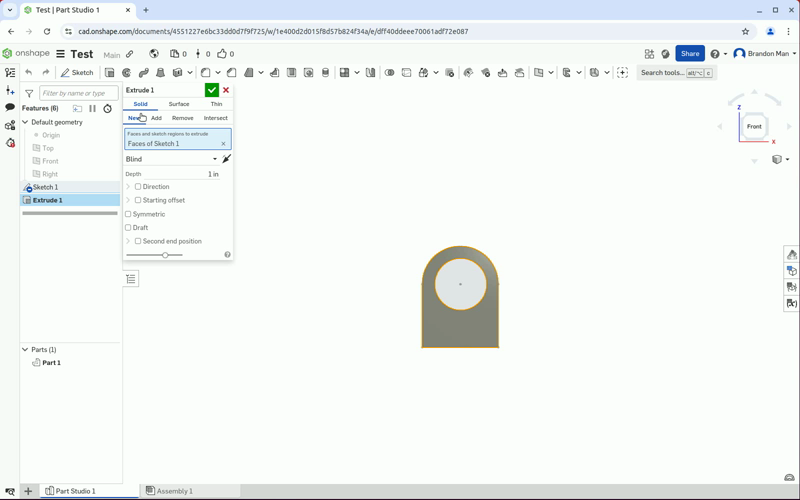
mouse_move(137, 120)
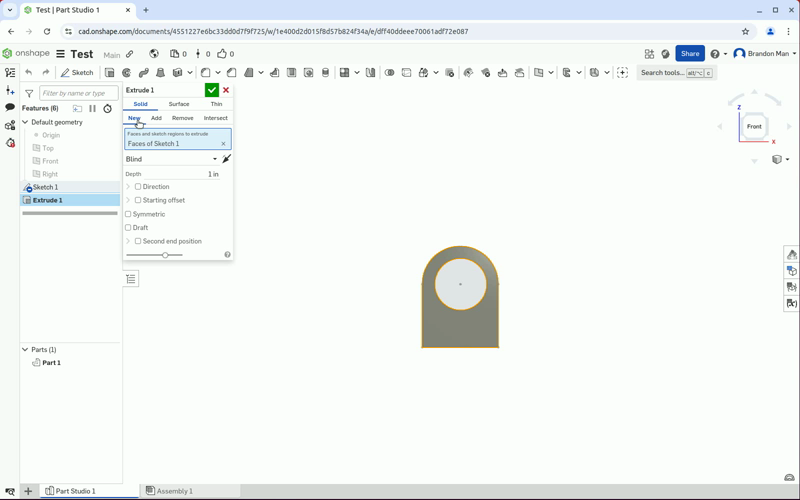
click(137, 120)
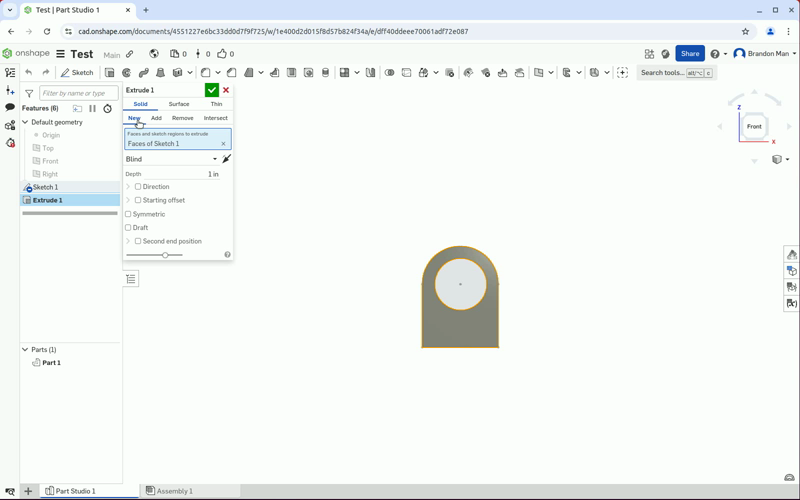
key(tab, 4)
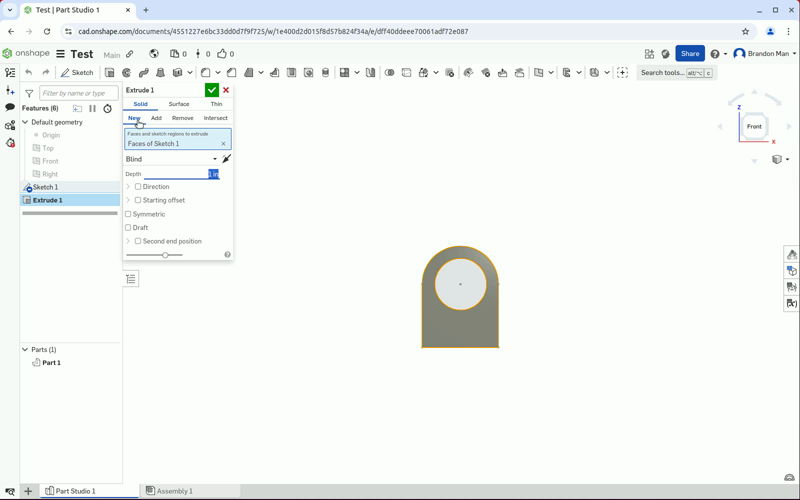
text(3.129)
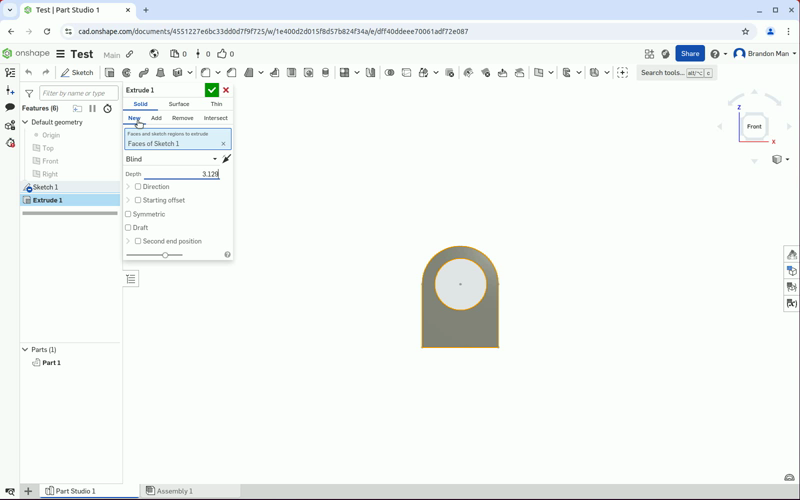
key(enter)
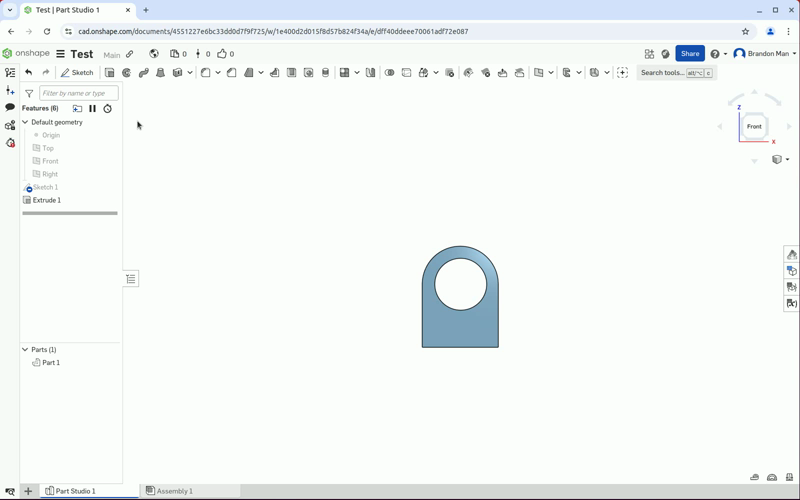
key(shift+h)
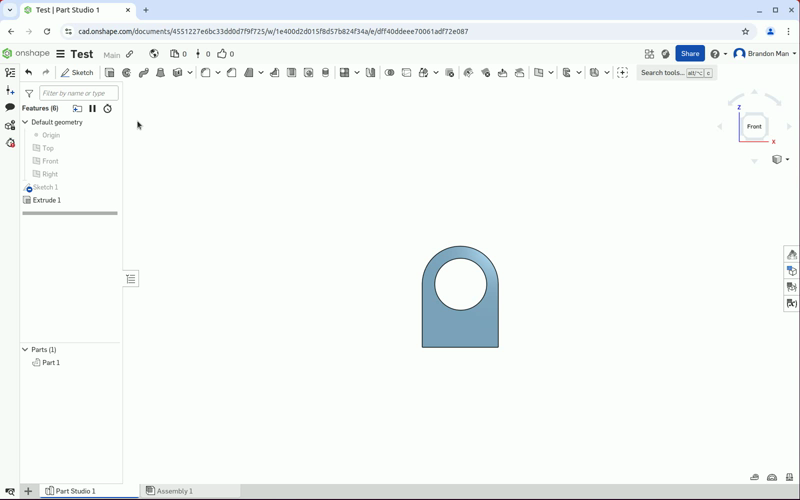
key(shift+h)
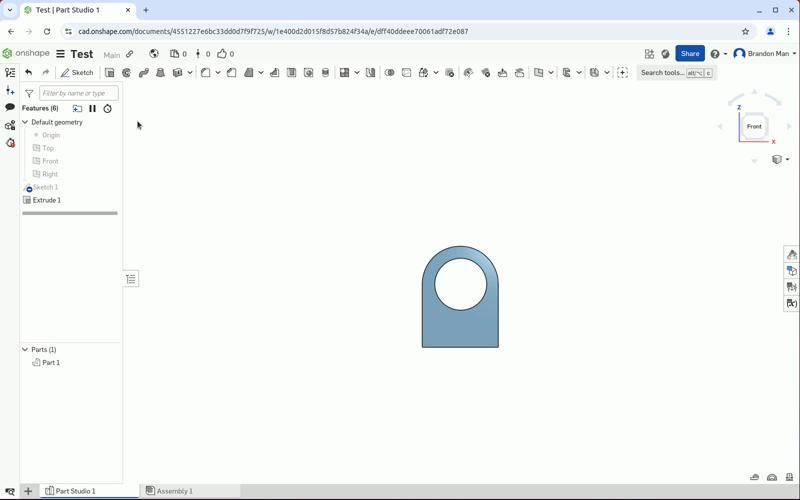
mouse_move(73, 189)
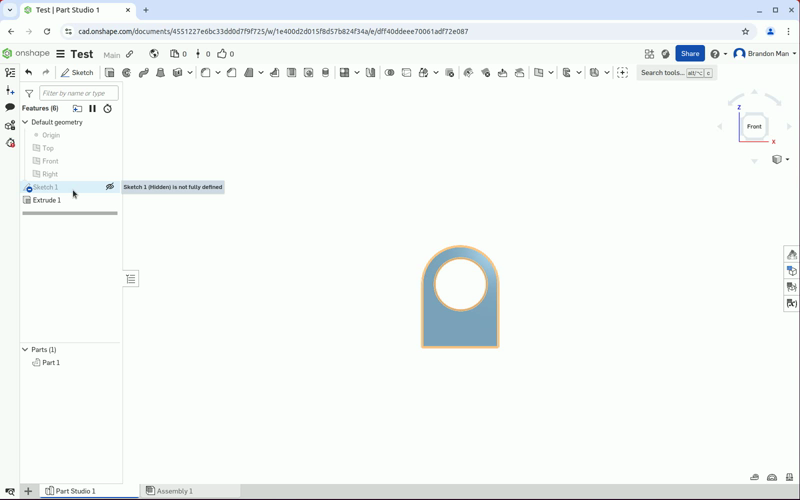
click(73, 189)
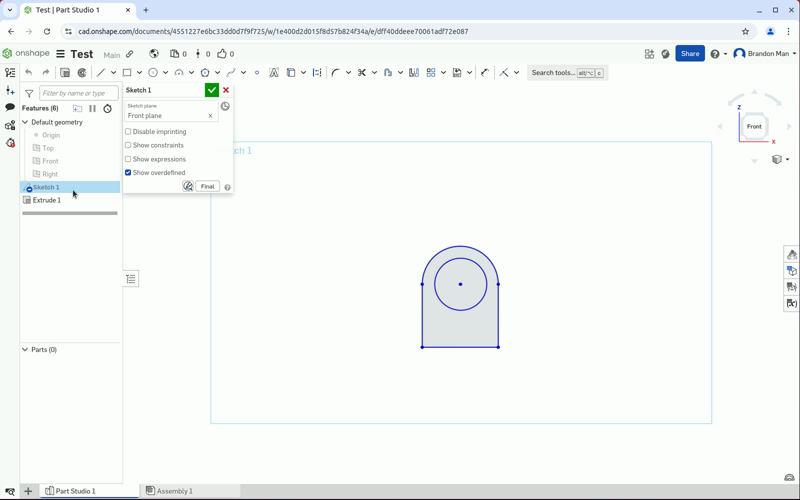
mouse_move(229, 92)
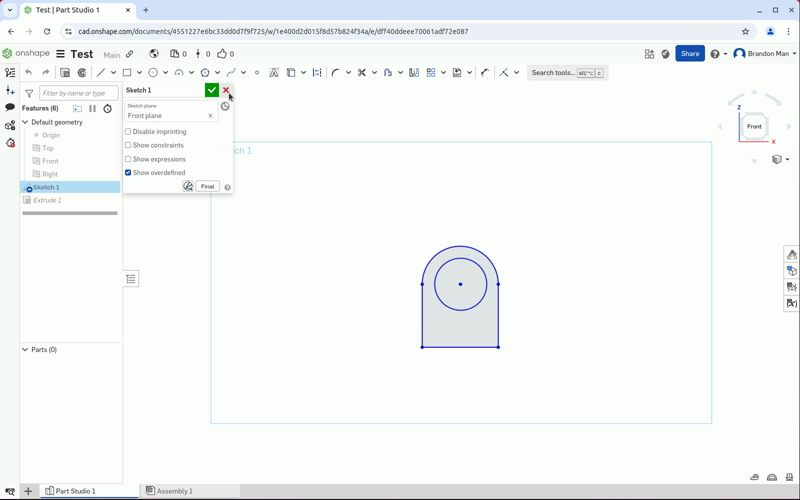
click(229, 92)
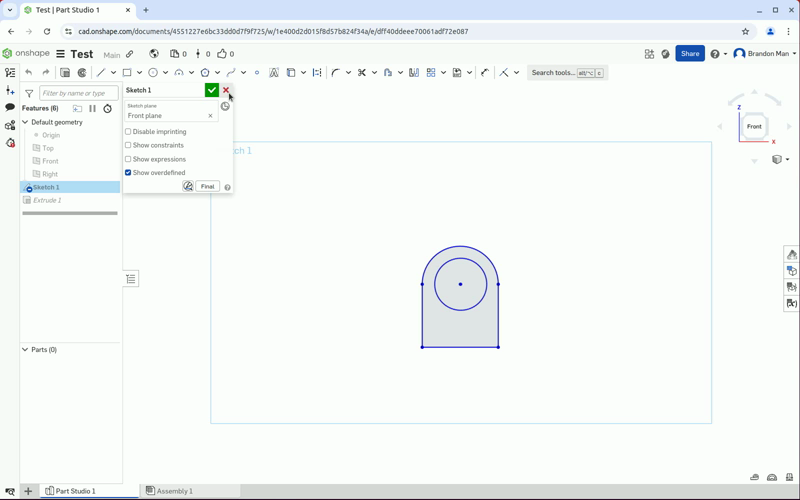
key(shift+s)
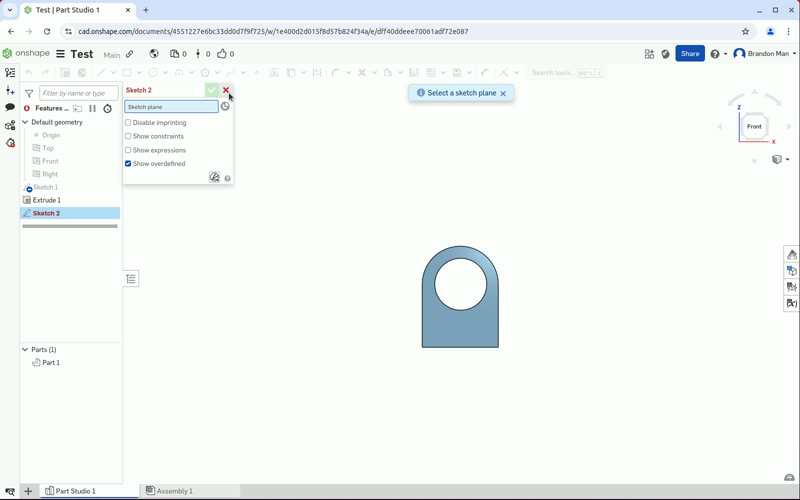
mouse_move(73, 163)
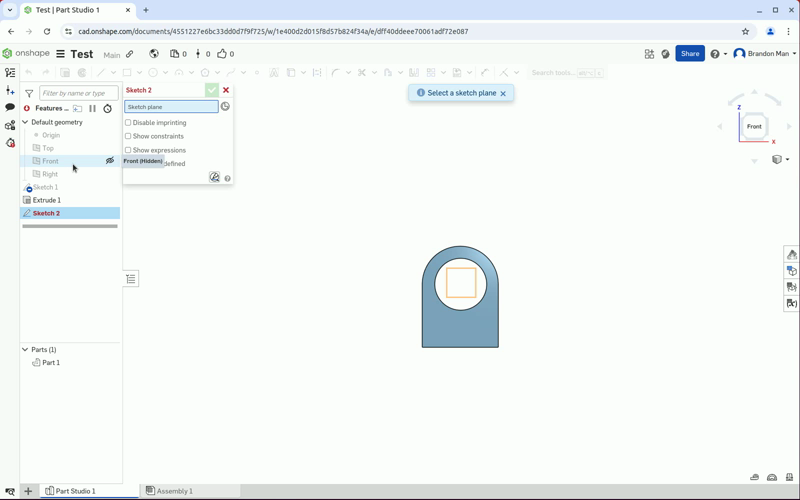
click(73, 163)
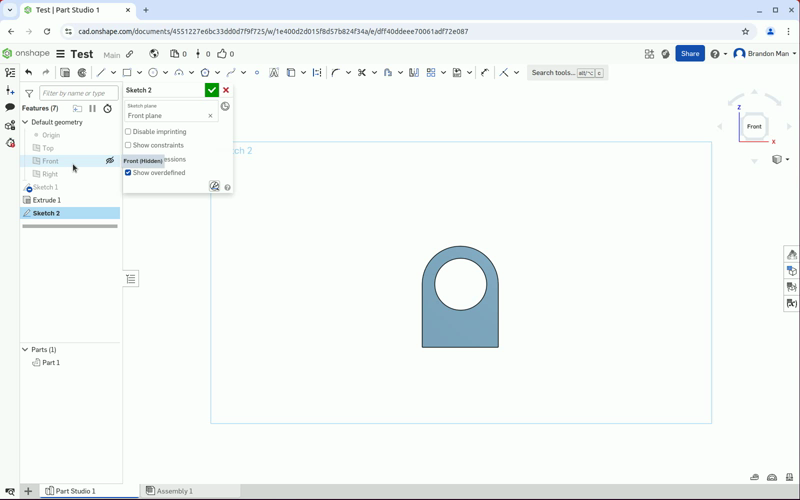
mouse_move(73, 352)
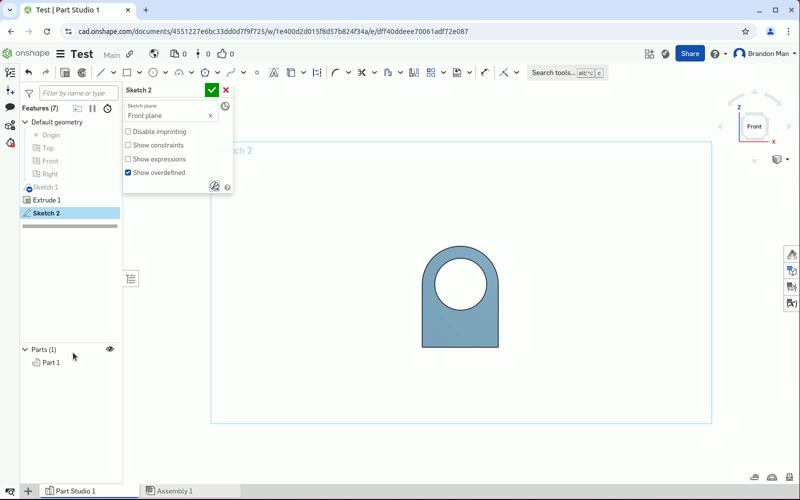
key(y)
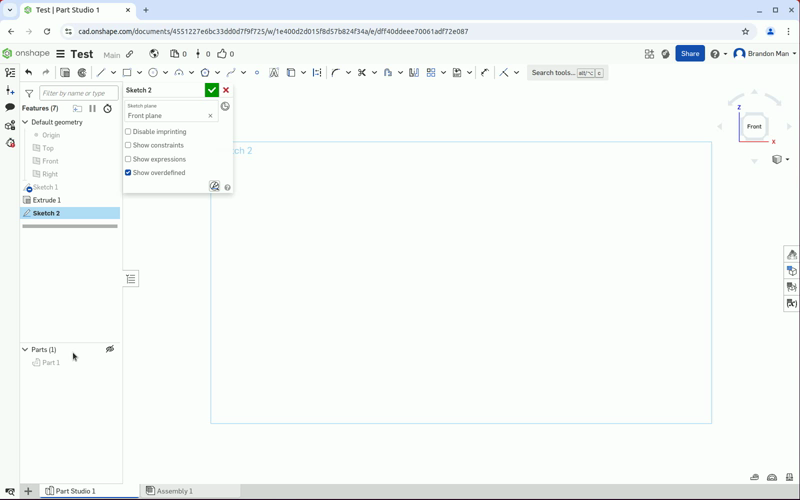
key(l)
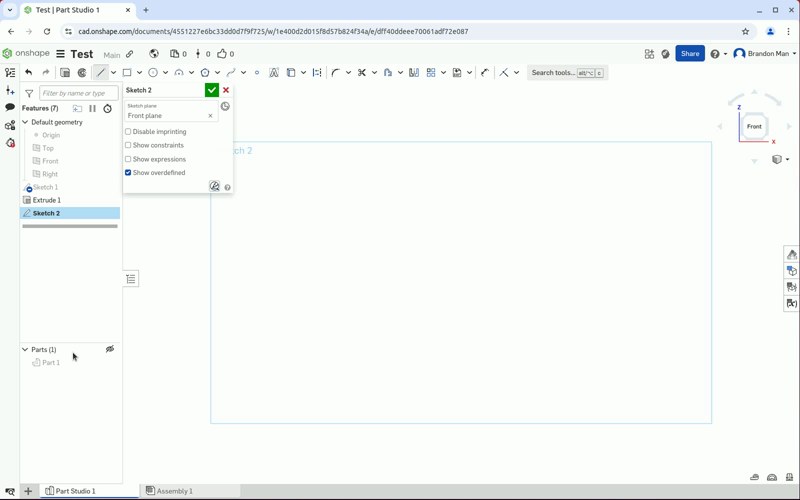
key_down(shift)
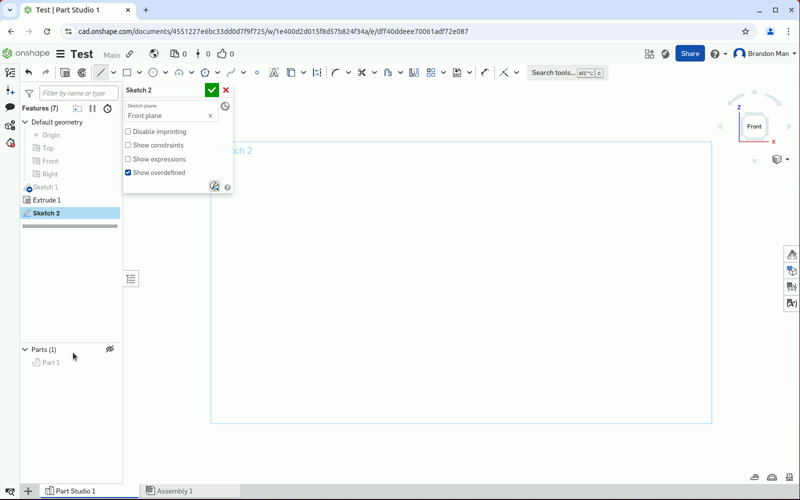
mouse_move(406, 347)
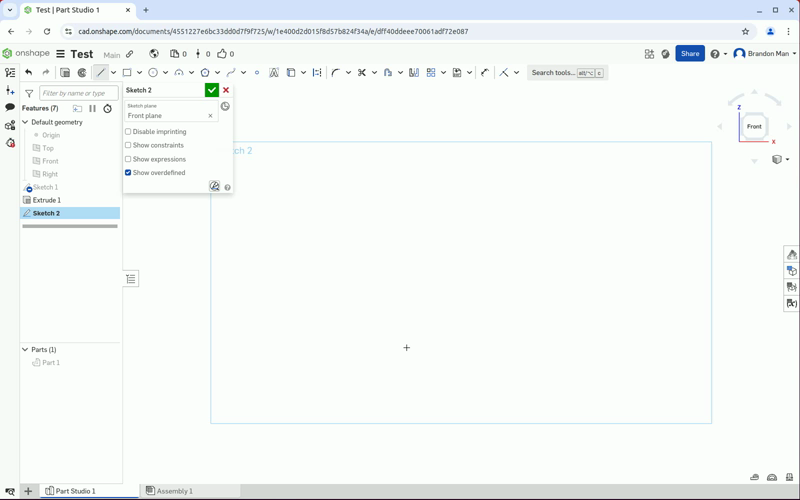
click(406, 347)
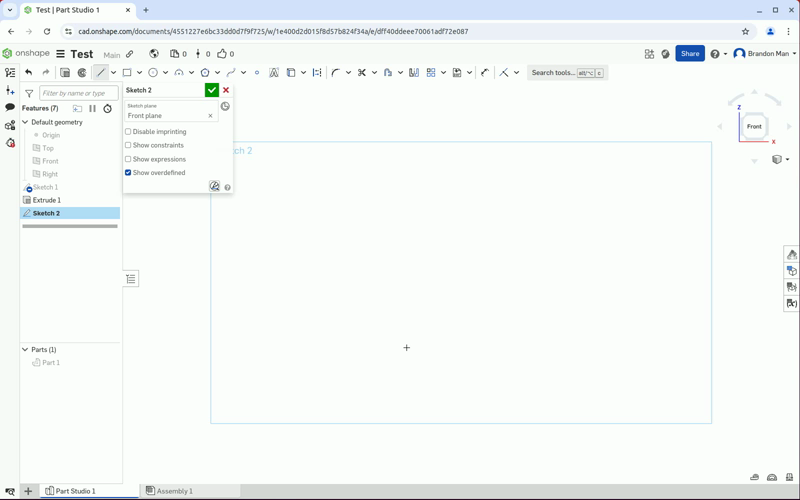
key_up(shift)
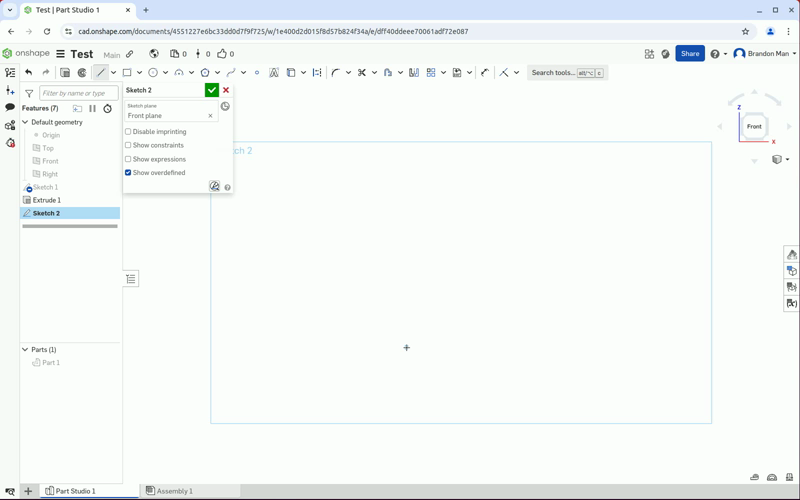
key_down(shift)
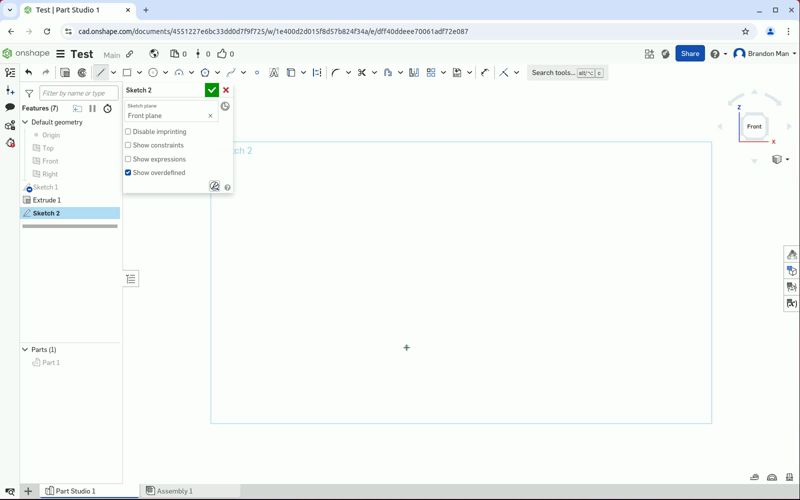
mouse_move(436, 347)
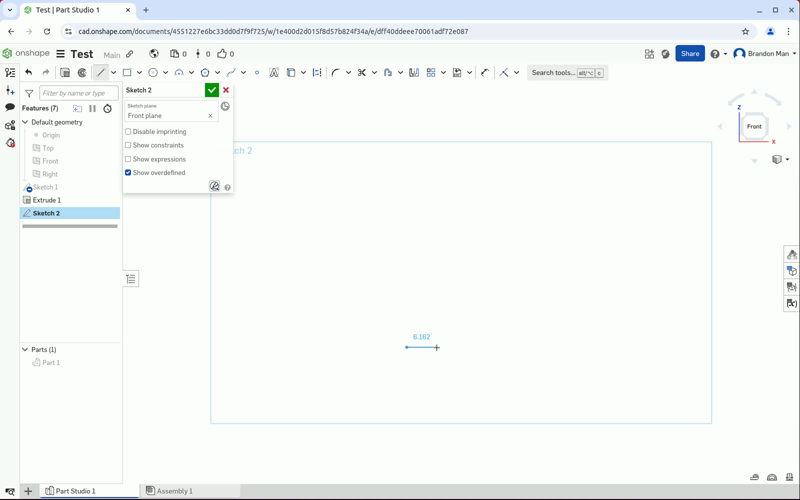
mouse_move(421, 347)
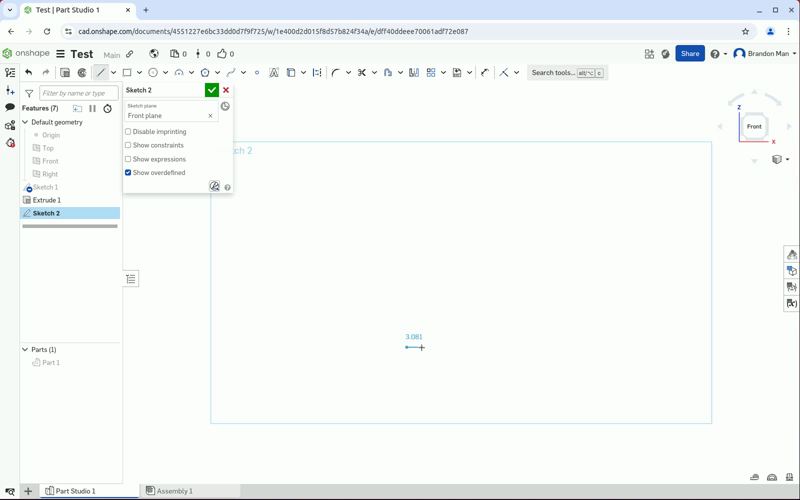
click(421, 347)
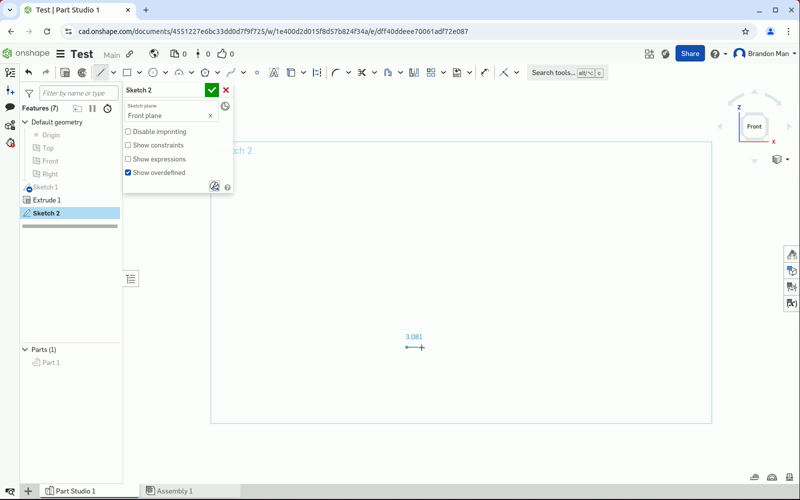
key_up(shift)
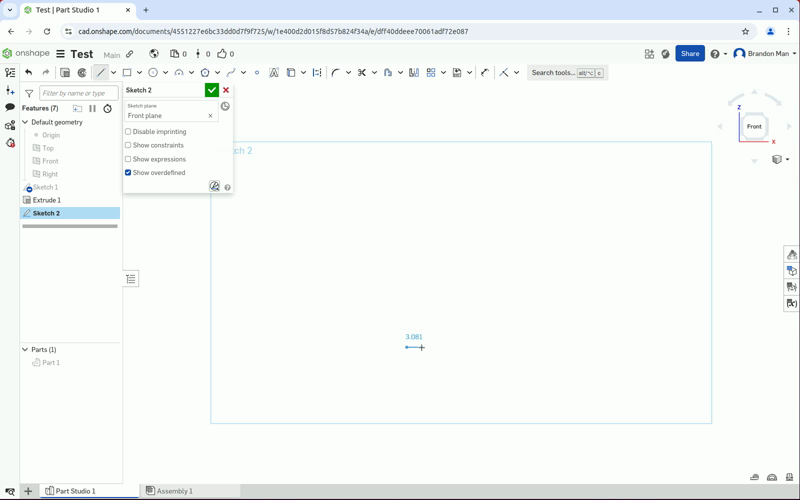
key_down(shift)
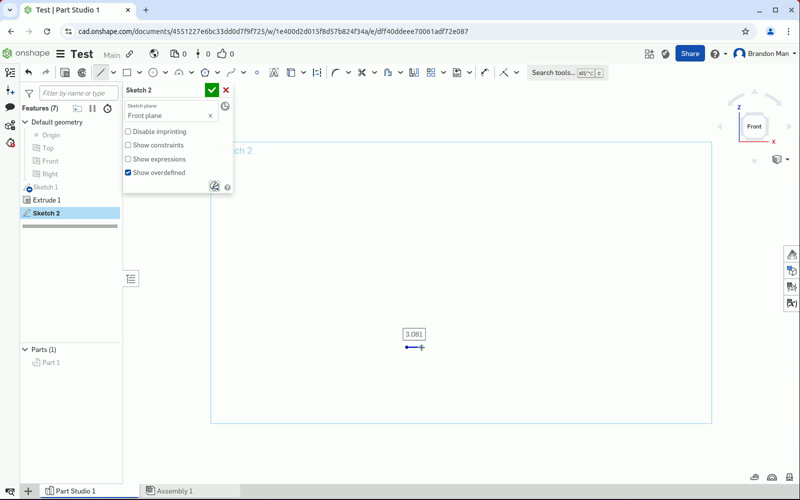
mouse_move(421, 283)
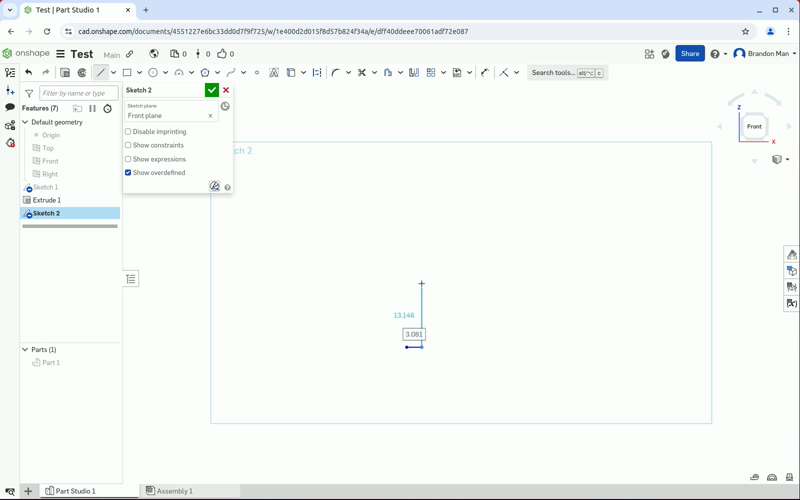
click(421, 283)
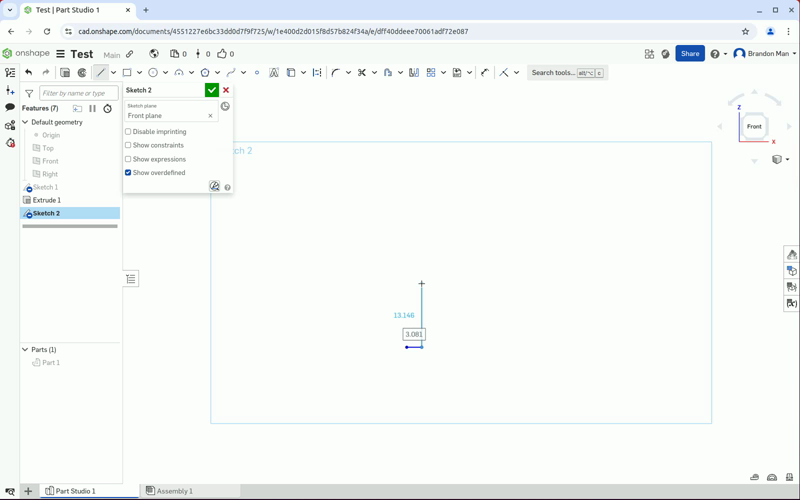
key_up(shift)
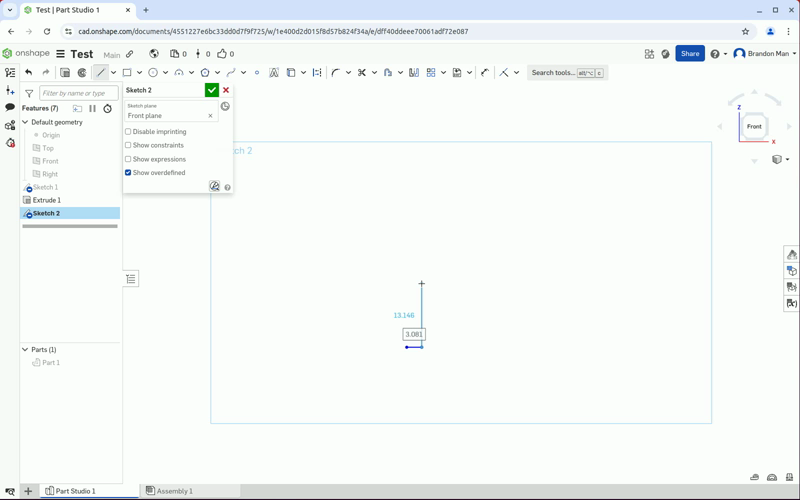
key(esc)
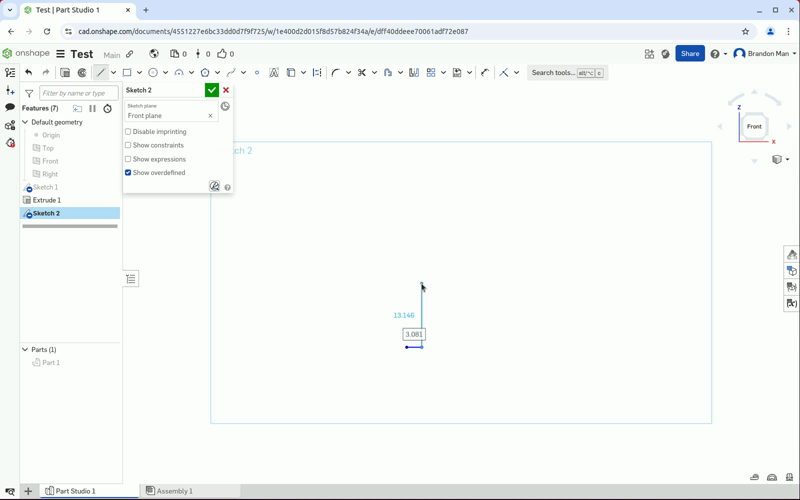
key(a)
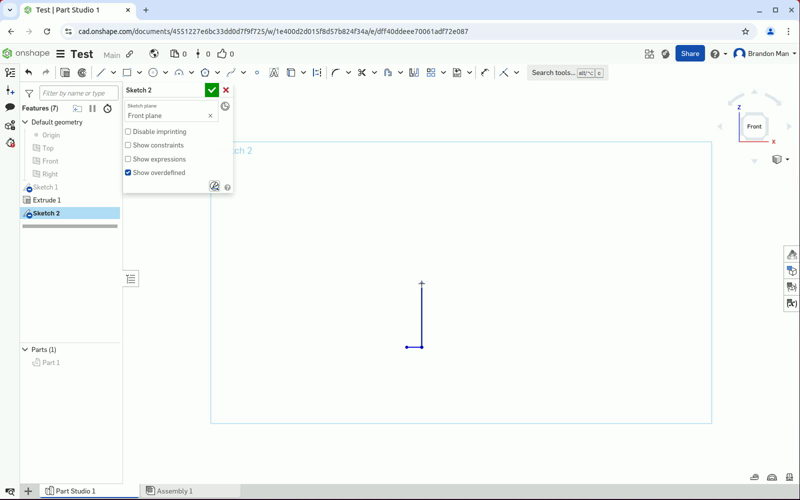
mouse_move(421, 283)
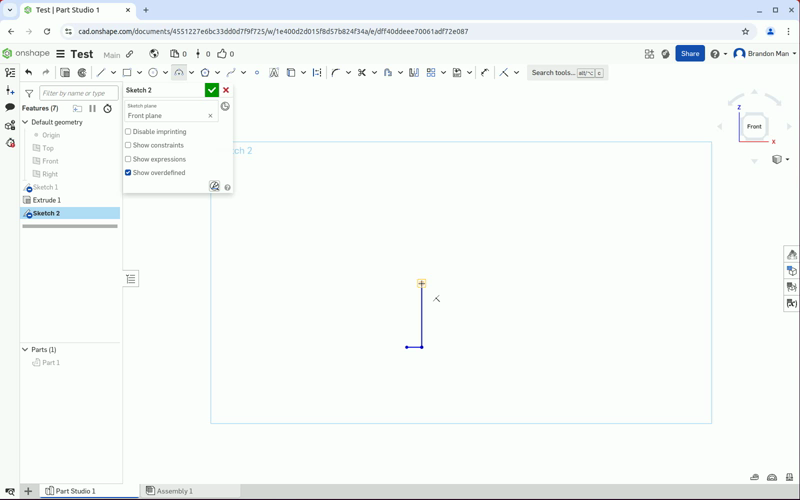
click(421, 283)
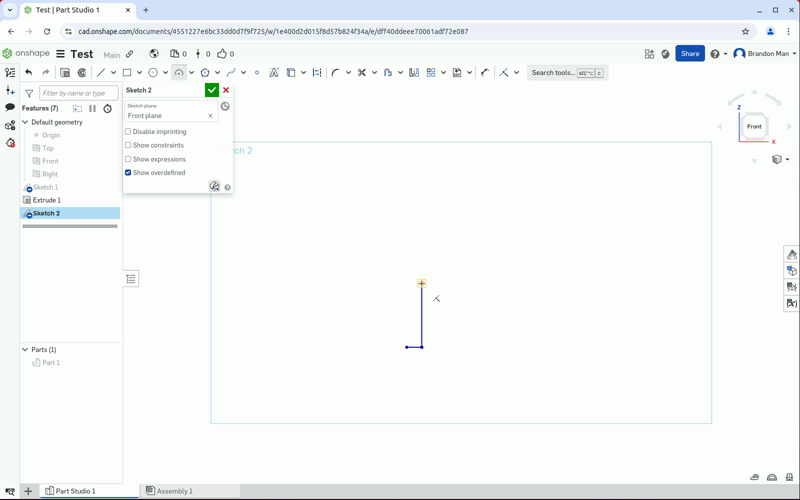
key_down(shift)
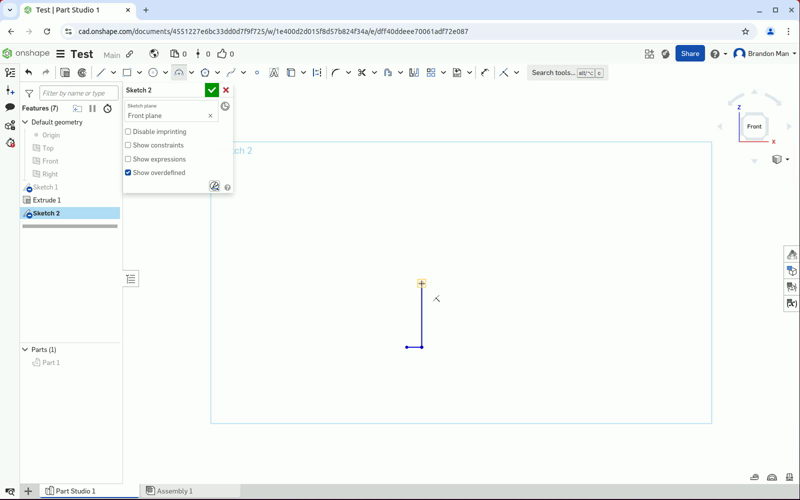
mouse_move(498, 283)
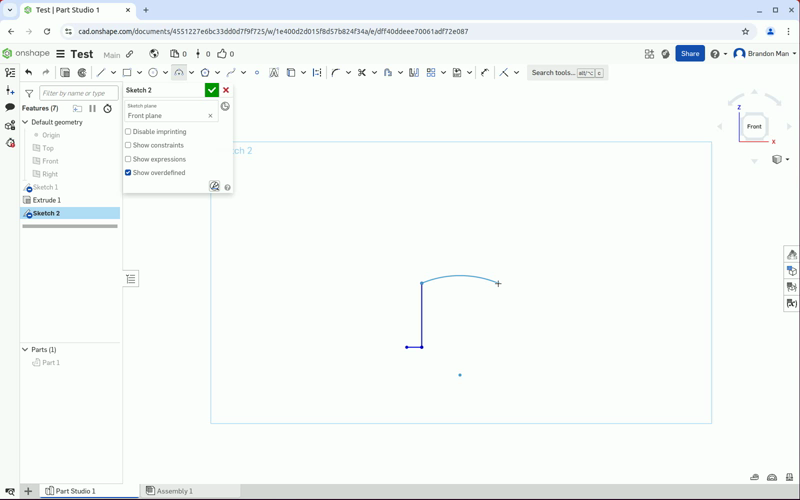
click(498, 283)
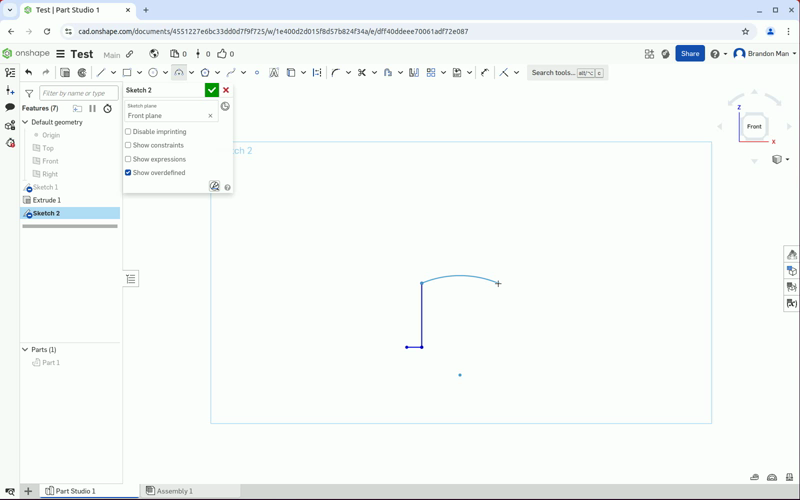
mouse_move(459, 245)
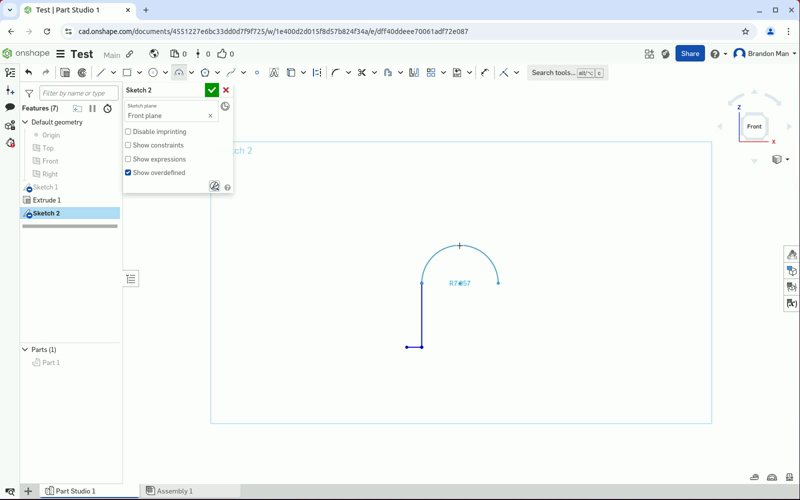
click(459, 245)
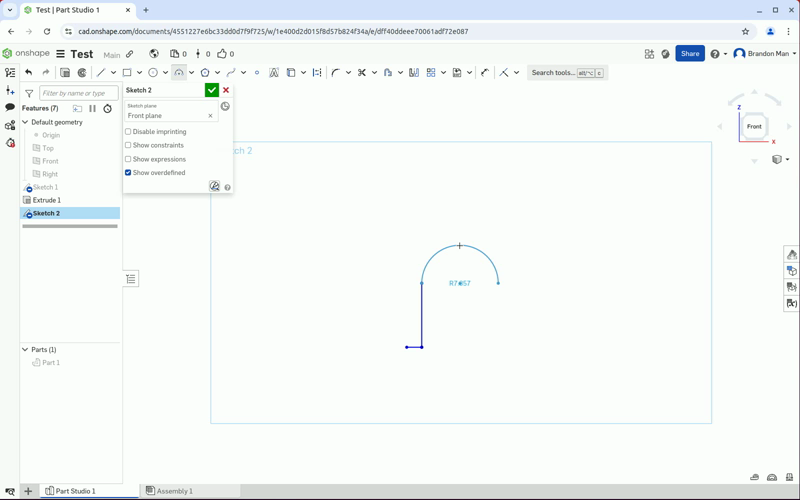
key_up(shift)
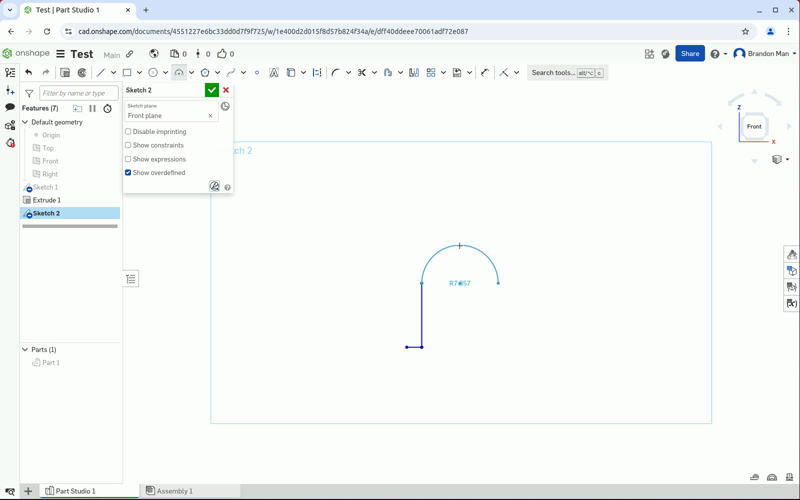
key(esc)
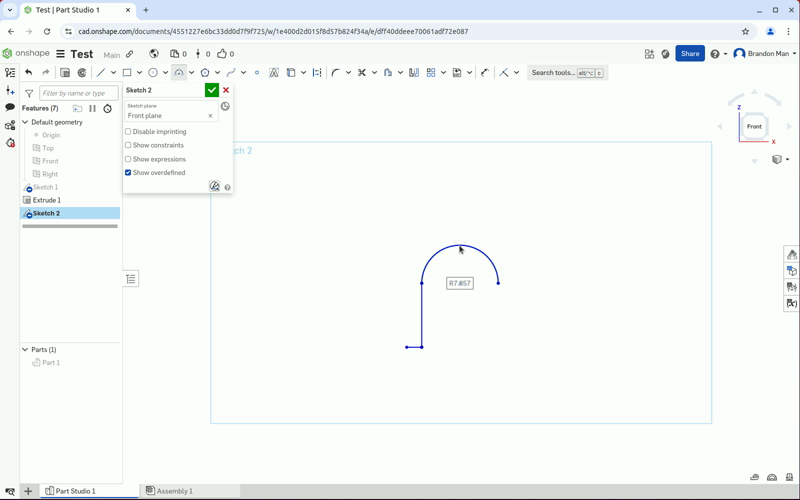
key(l)
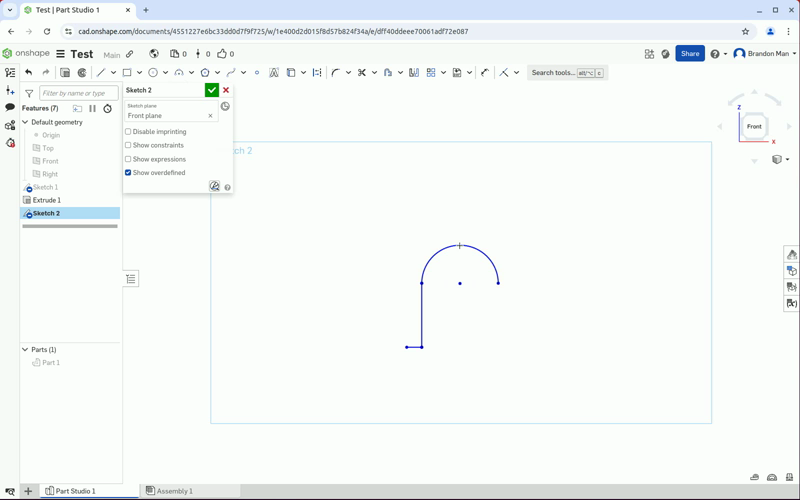
mouse_move(498, 283)
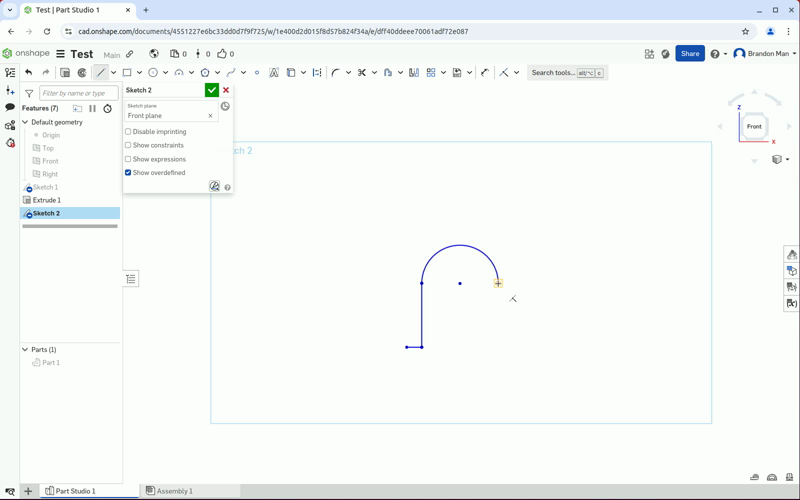
click(498, 283)
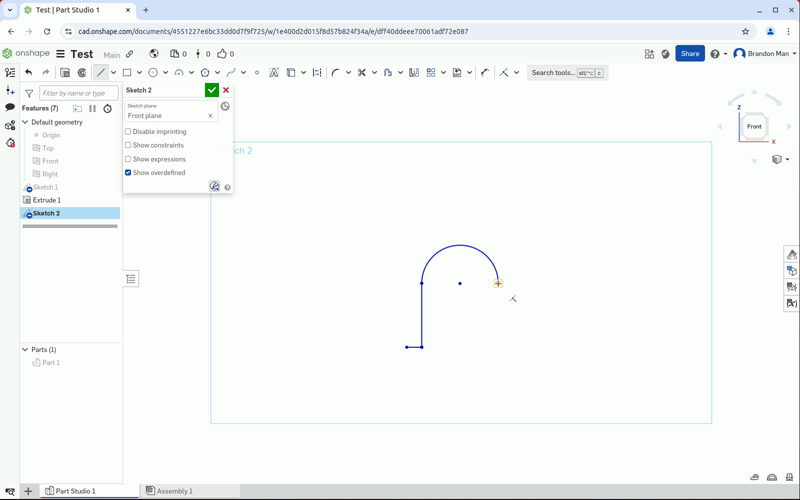
key_down(shift)
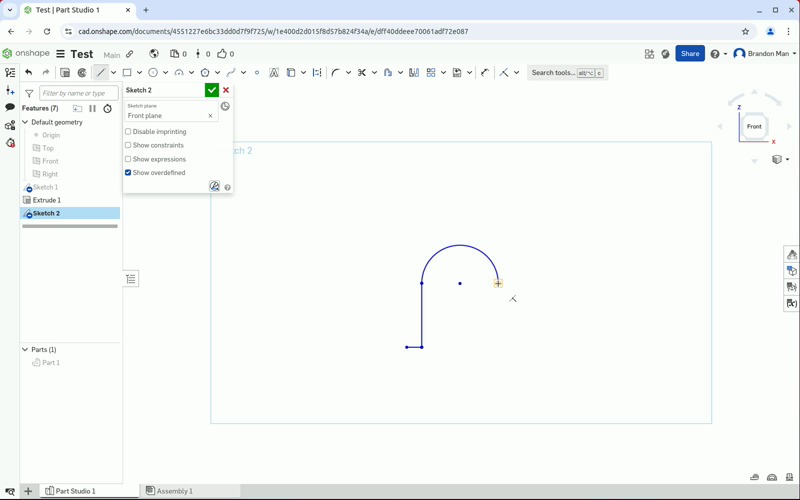
mouse_move(498, 347)
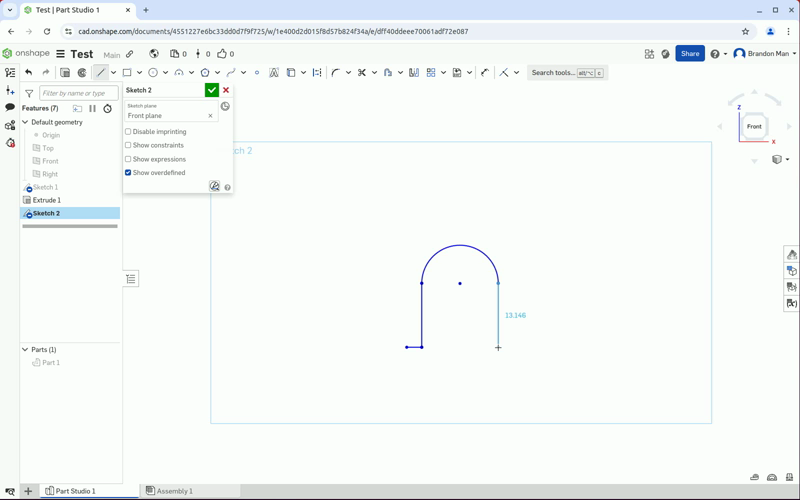
click(498, 347)
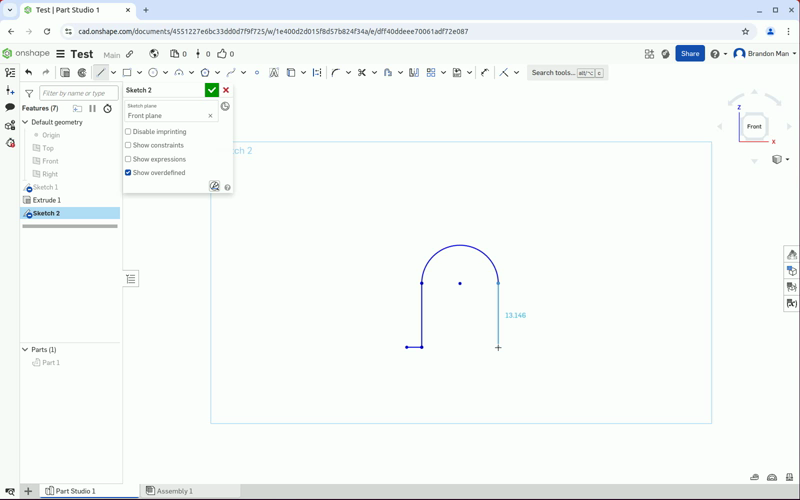
key_up(shift)
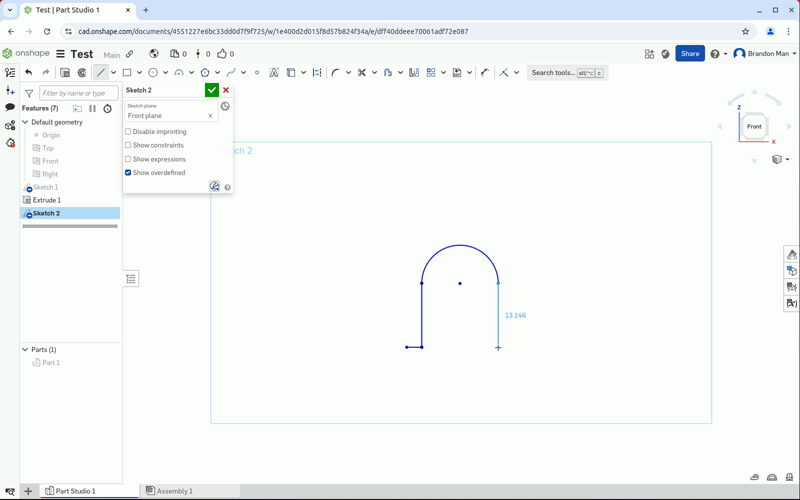
key_down(shift)
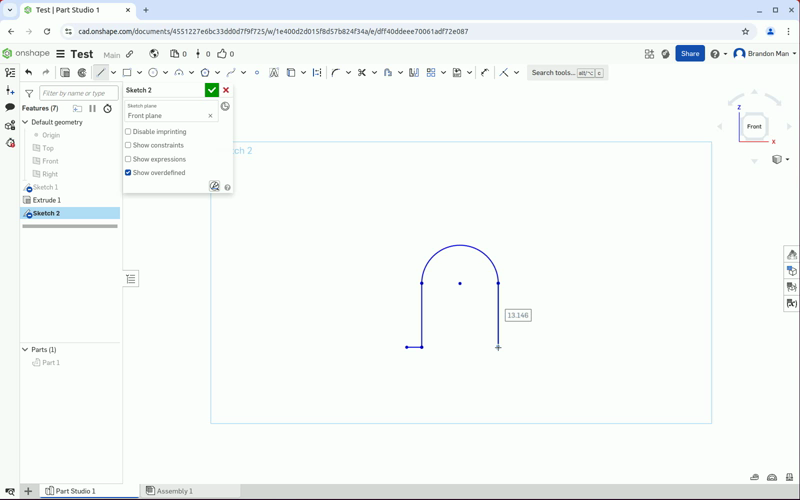
mouse_move(528, 347)
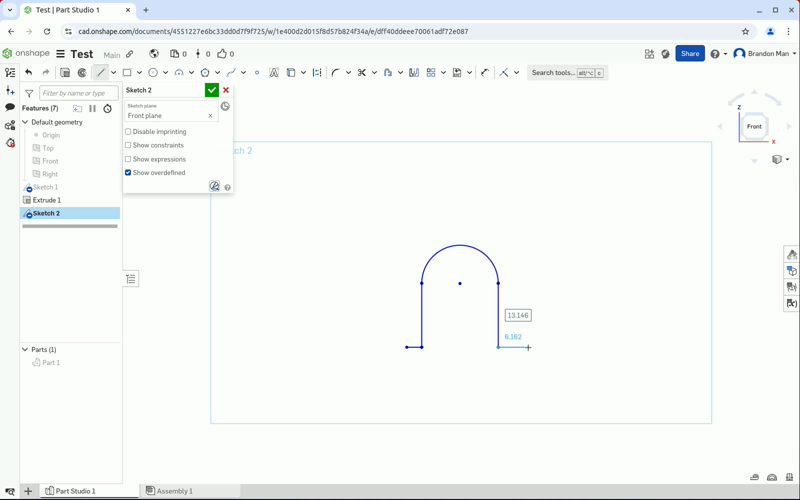
mouse_move(514, 347)
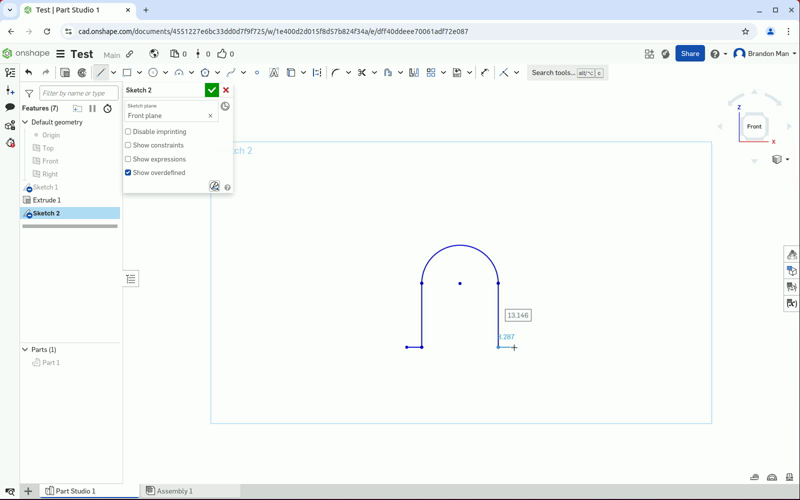
click(514, 347)
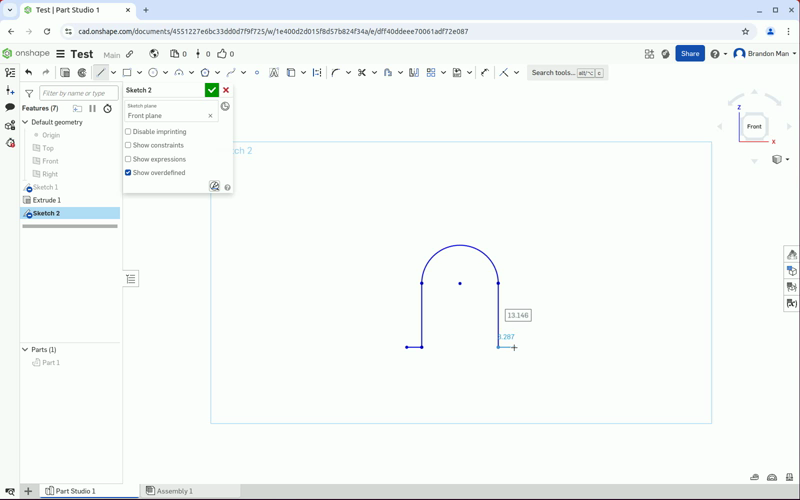
key_up(shift)
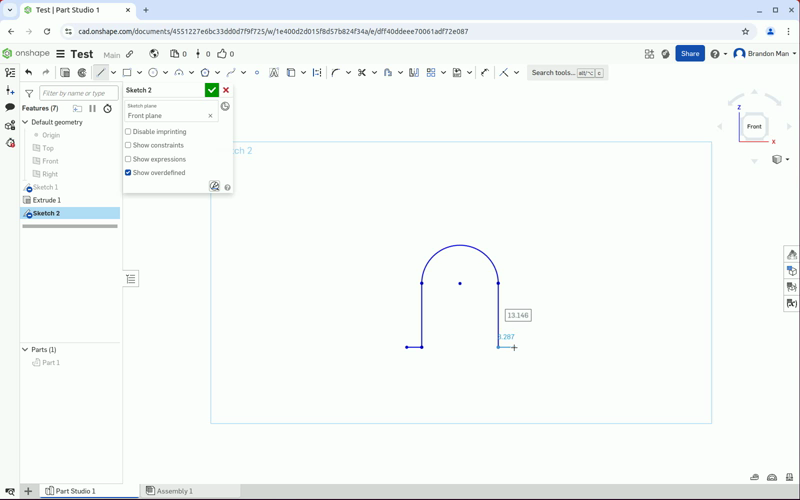
key_down(shift)
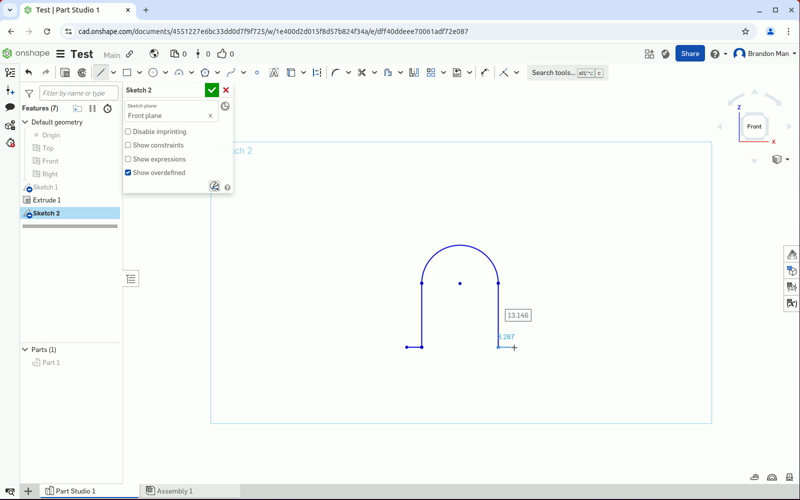
mouse_move(514, 283)
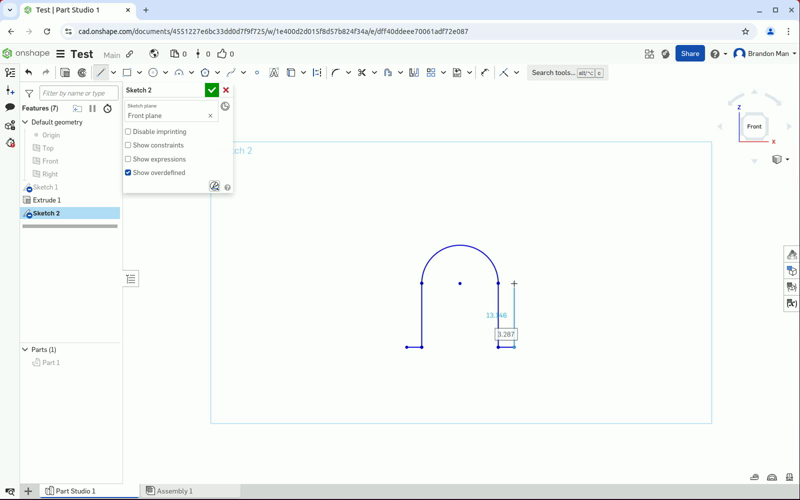
click(514, 283)
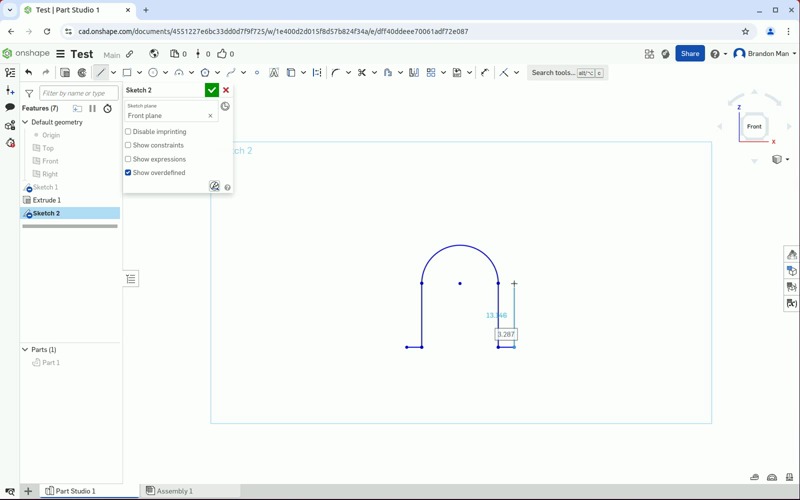
key_up(shift)
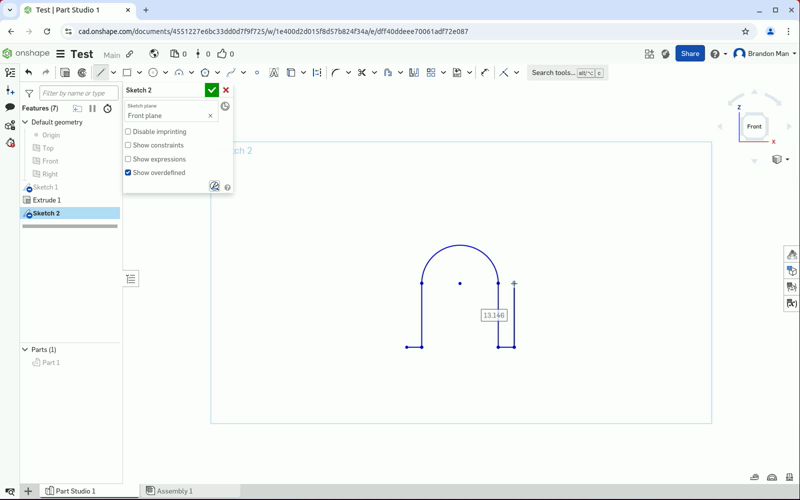
key(esc)
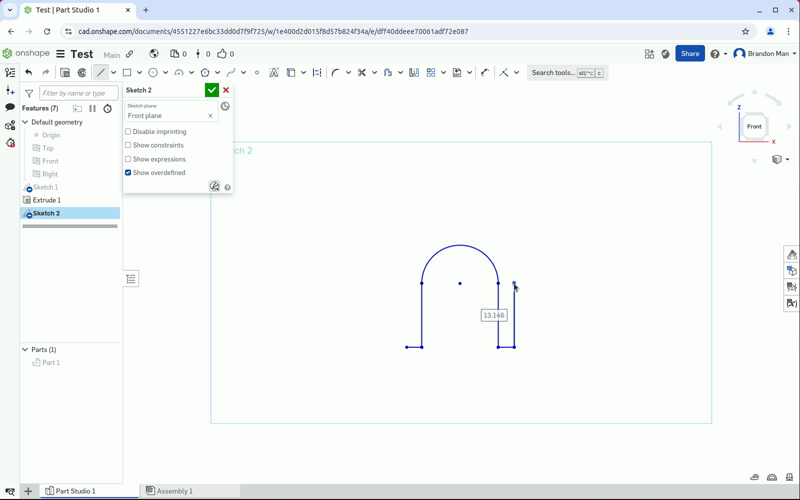
key(a)
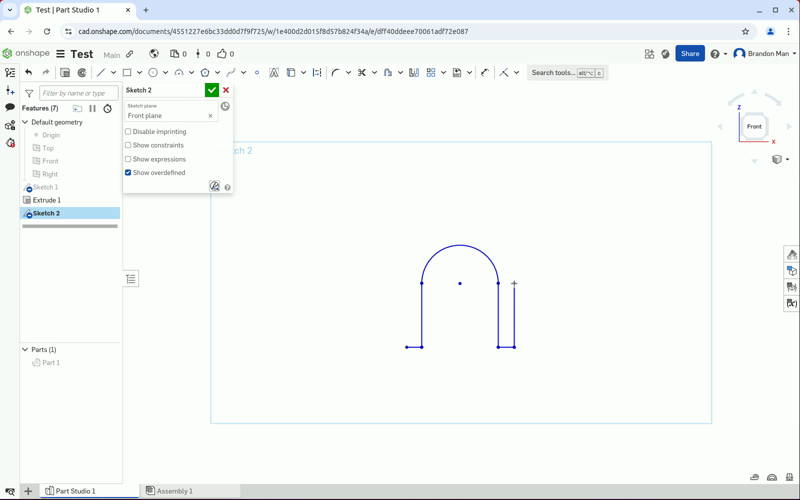
mouse_move(514, 283)
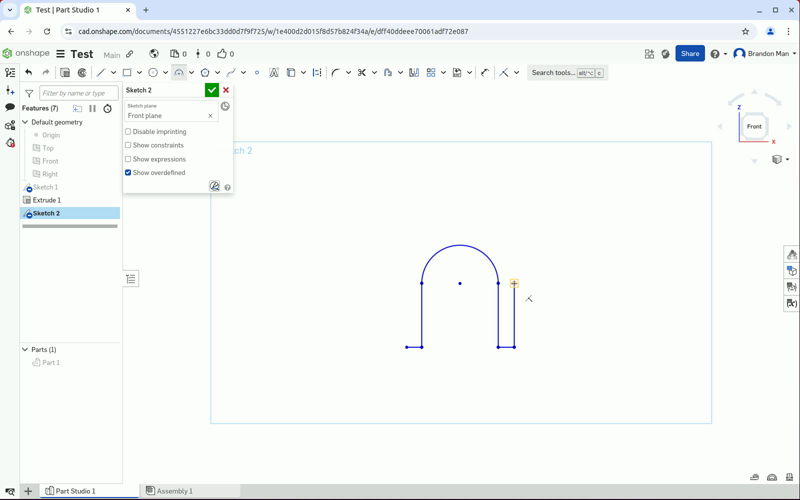
click(514, 283)
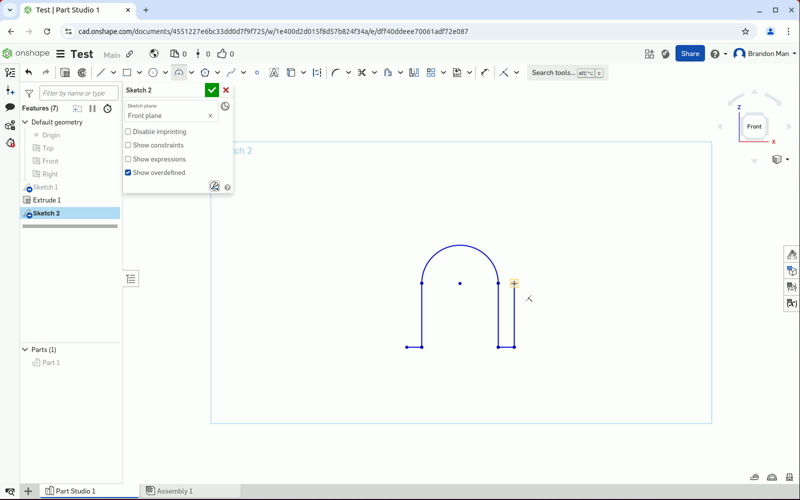
key_down(shift)
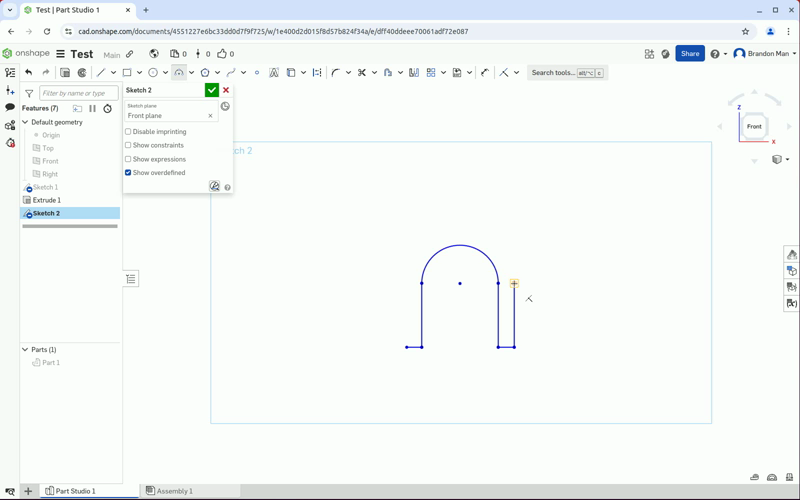
mouse_move(406, 283)
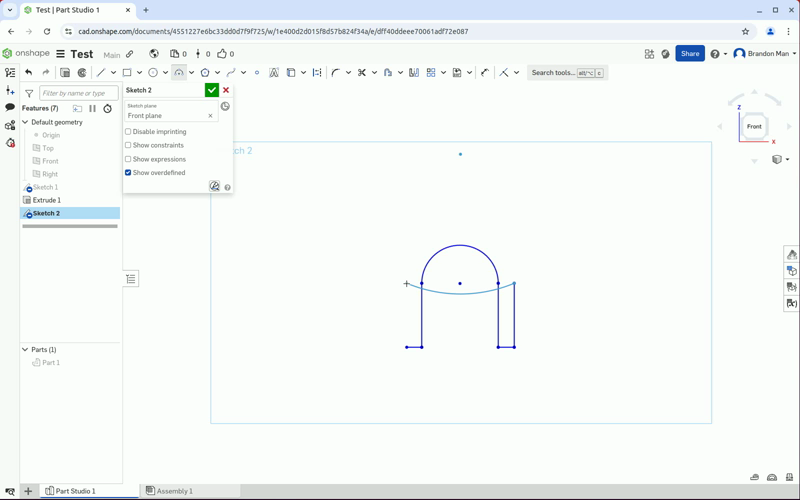
click(406, 283)
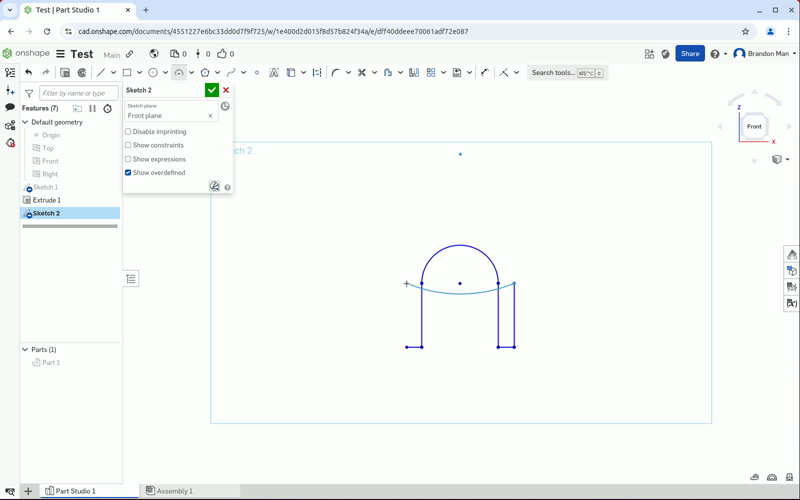
mouse_move(460, 229)
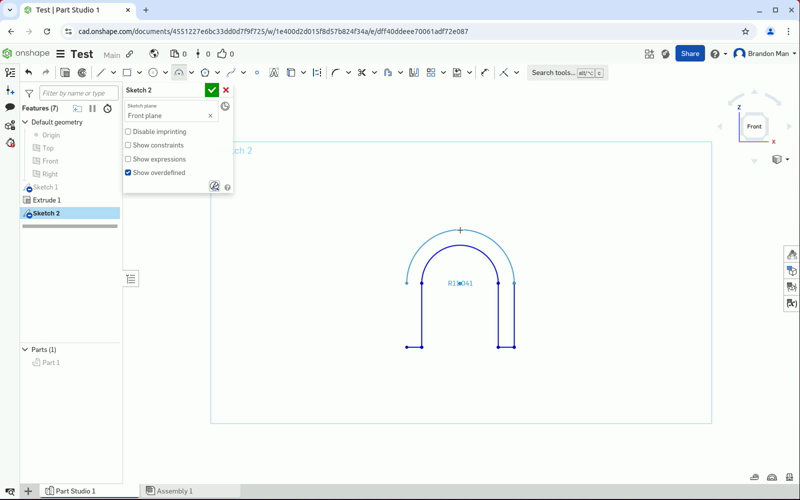
click(460, 229)
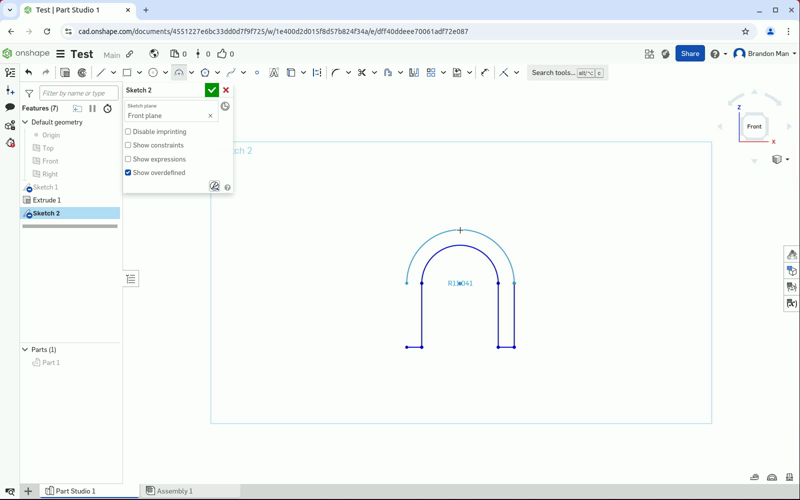
key_up(shift)
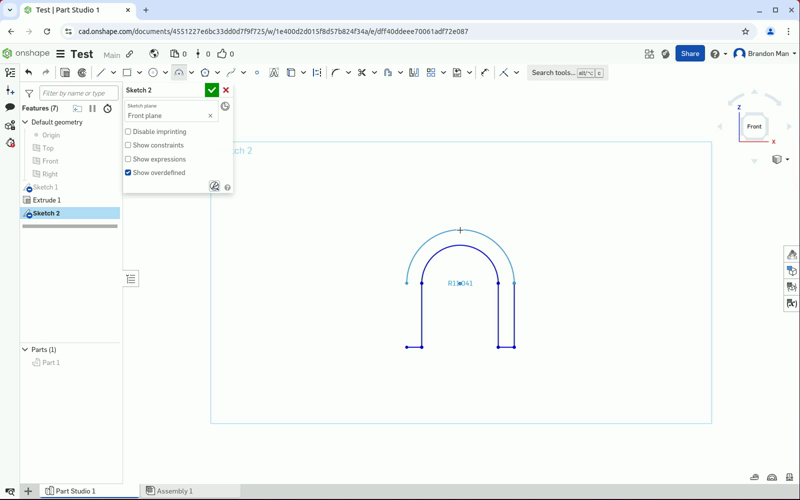
key(esc)
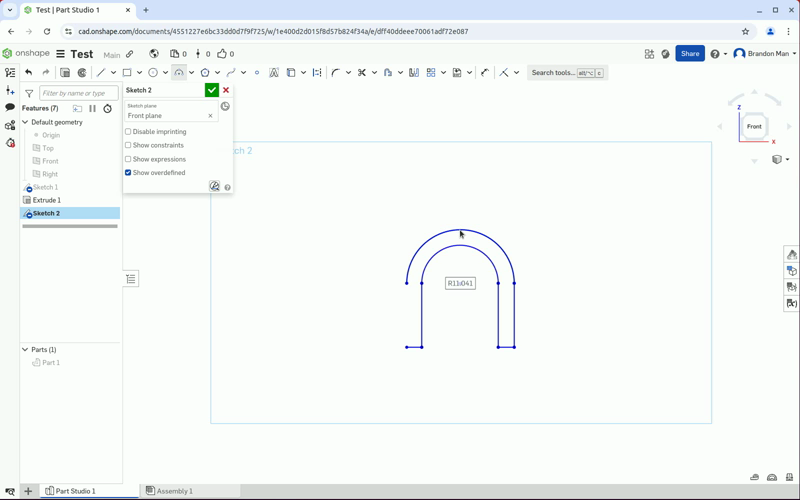
key(l)
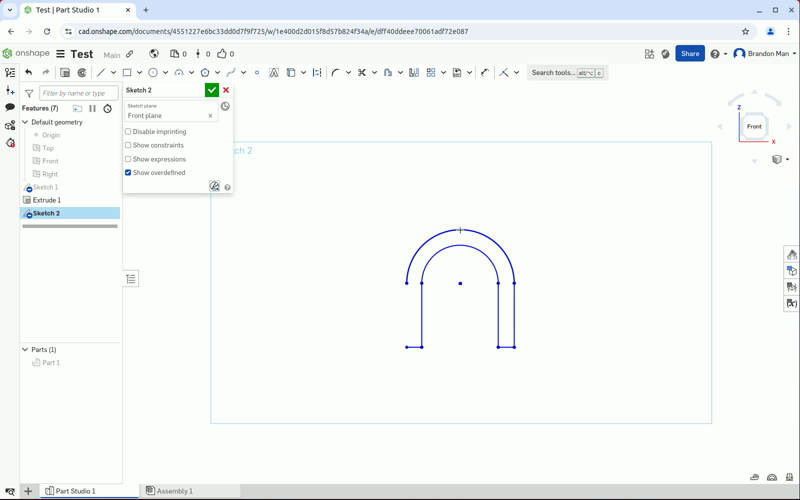
mouse_move(406, 283)
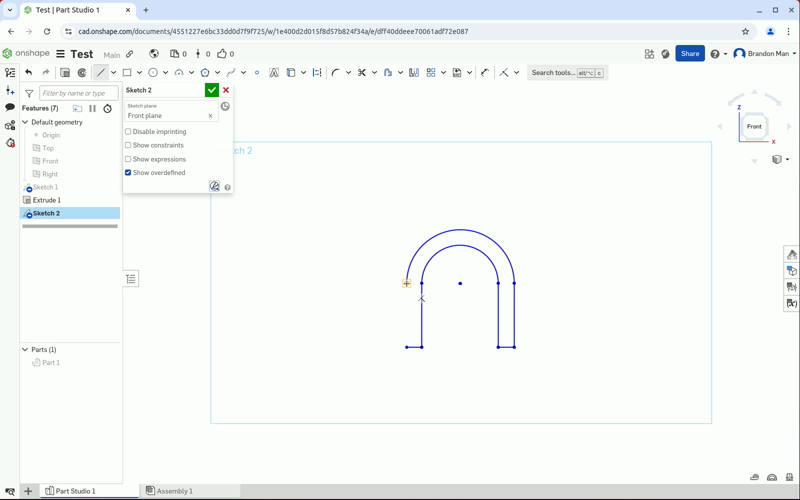
click(406, 283)
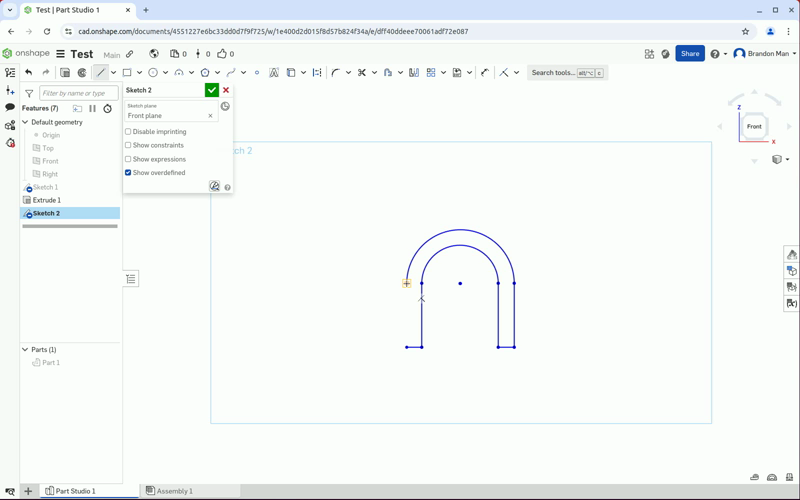
key_down(shift)
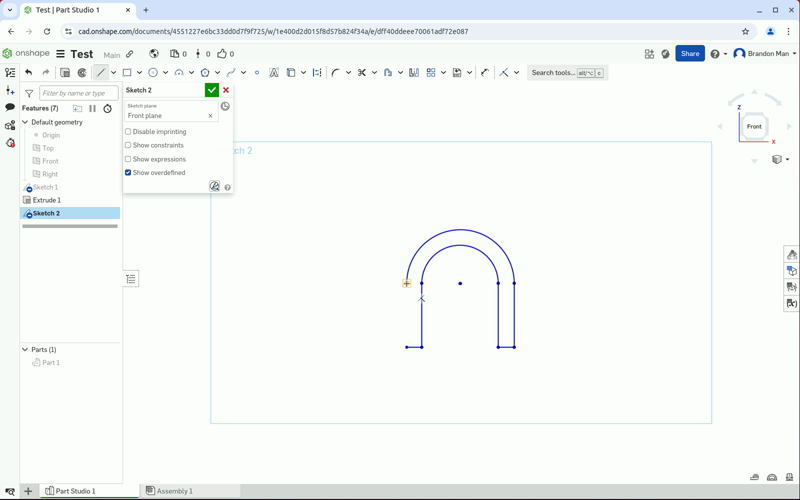
mouse_move(406, 347)
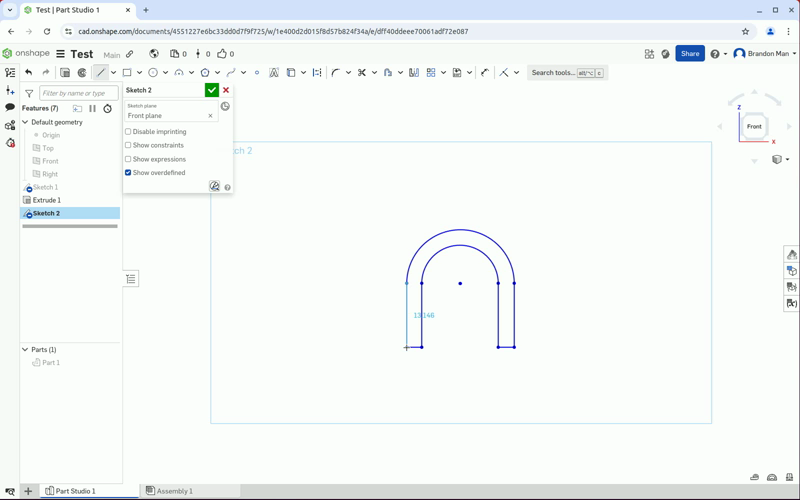
key_up(shift)
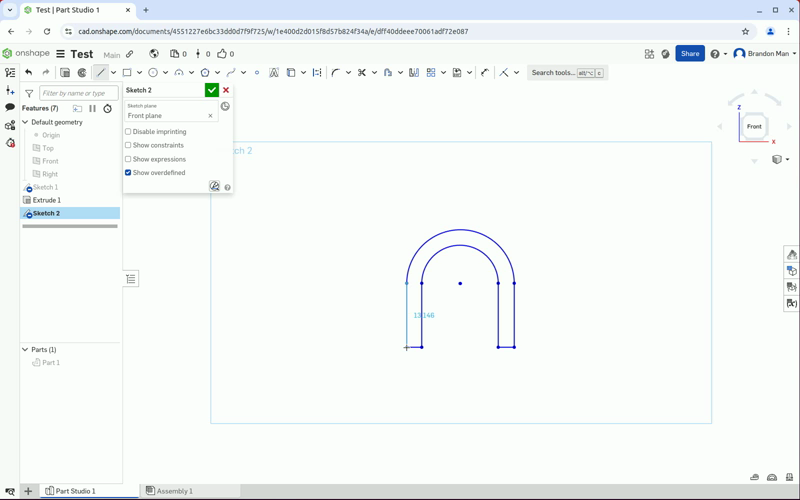
click(406, 347)
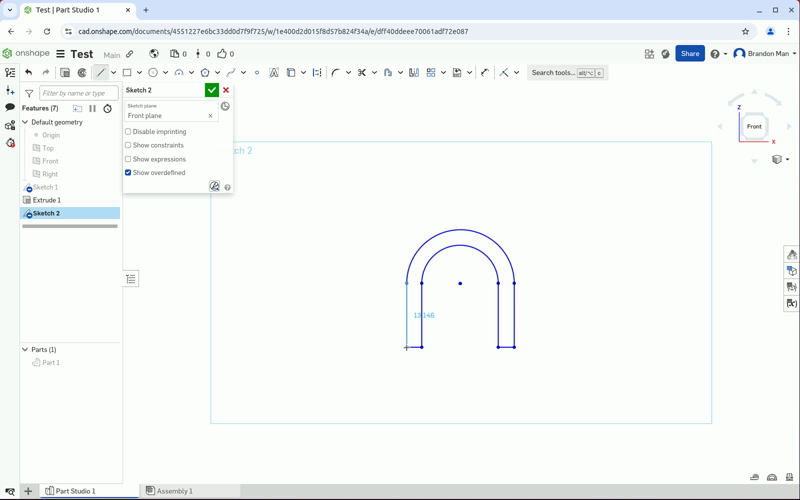
key(esc)
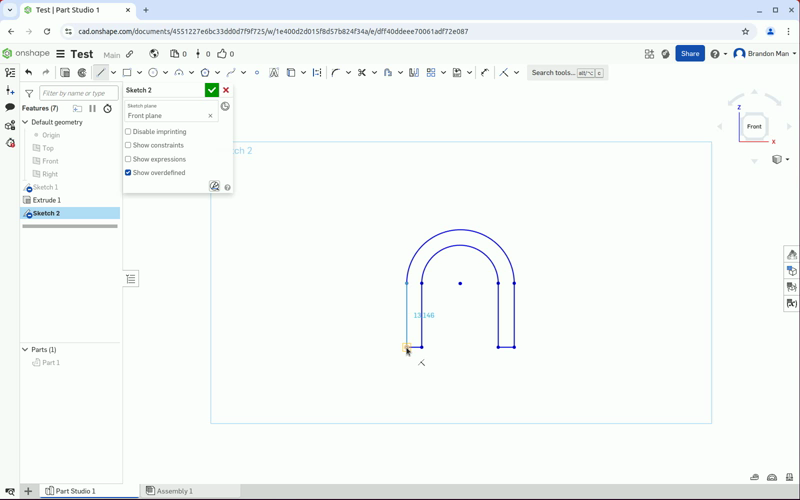
mouse_move(424, 263)
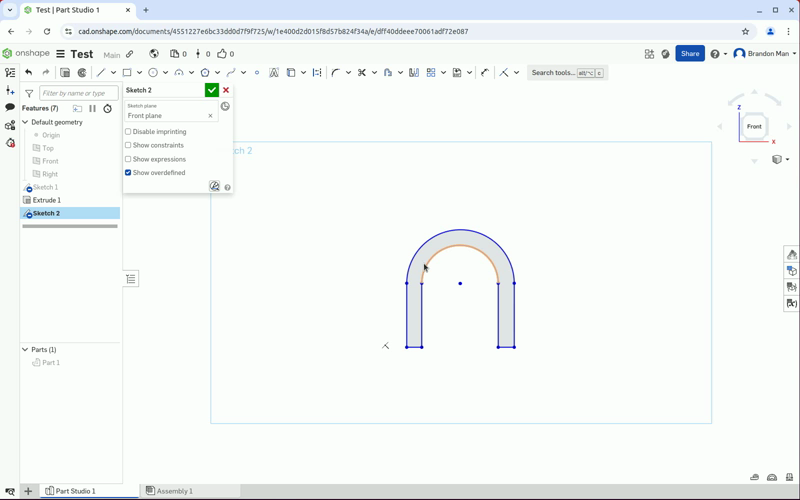
scroll(6)
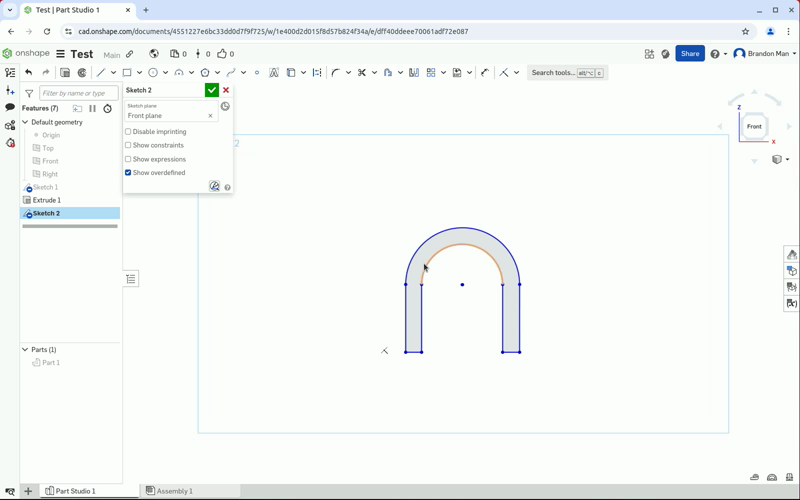
scroll(6)
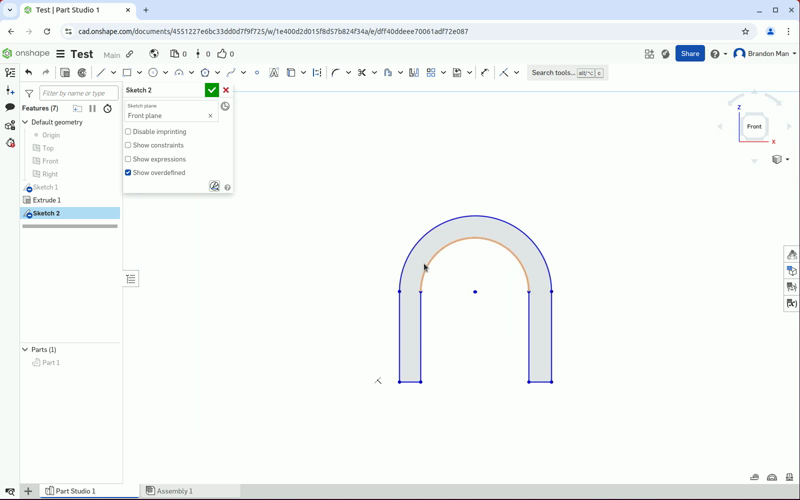
scroll(6)
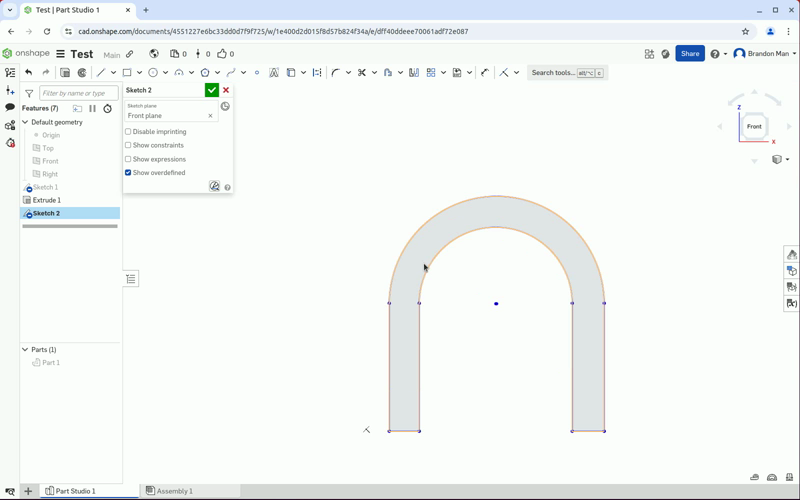
scroll(6)
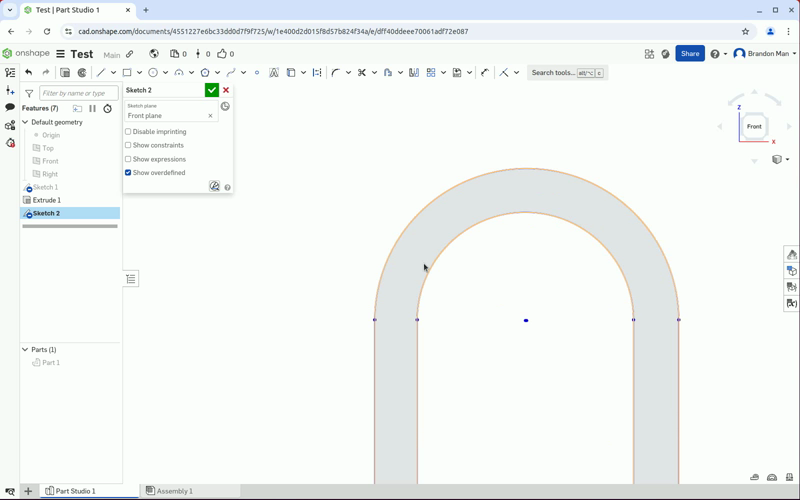
scroll(6)
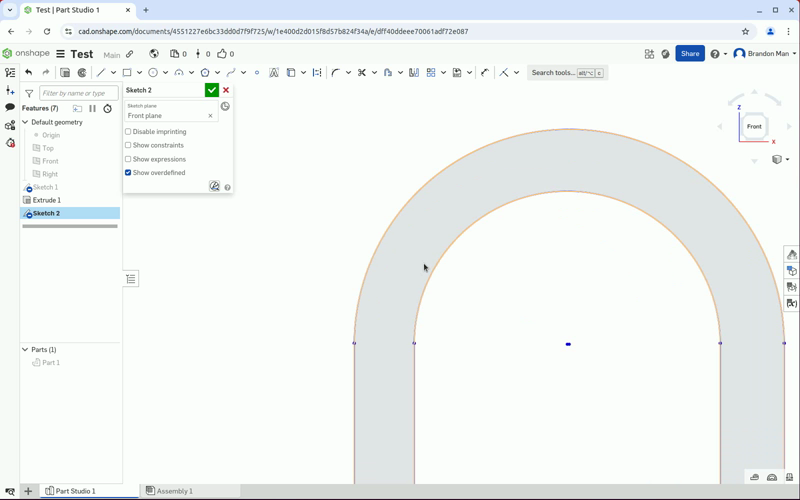
scroll(6)
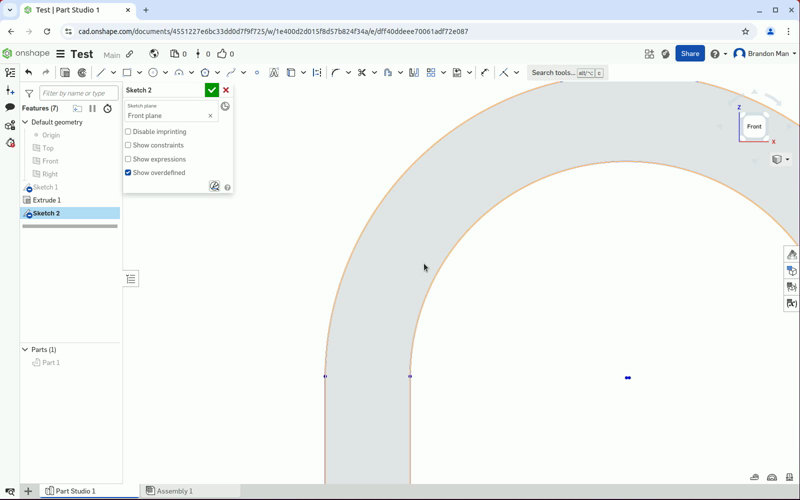
scroll(6)
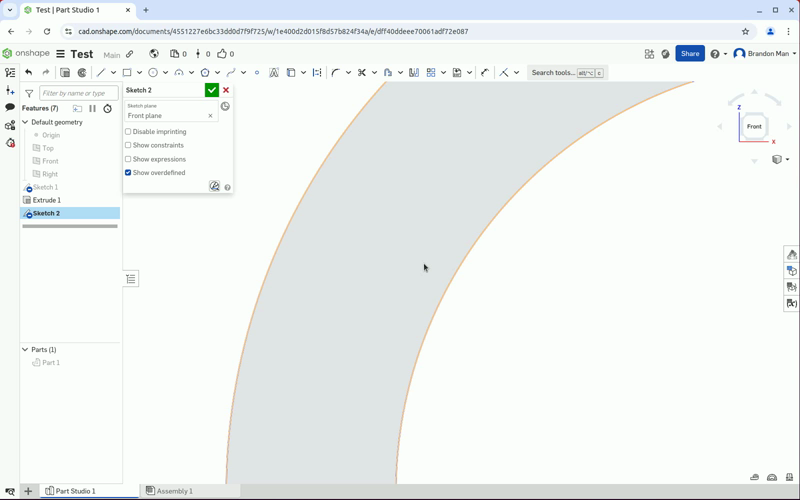
click(424, 263)
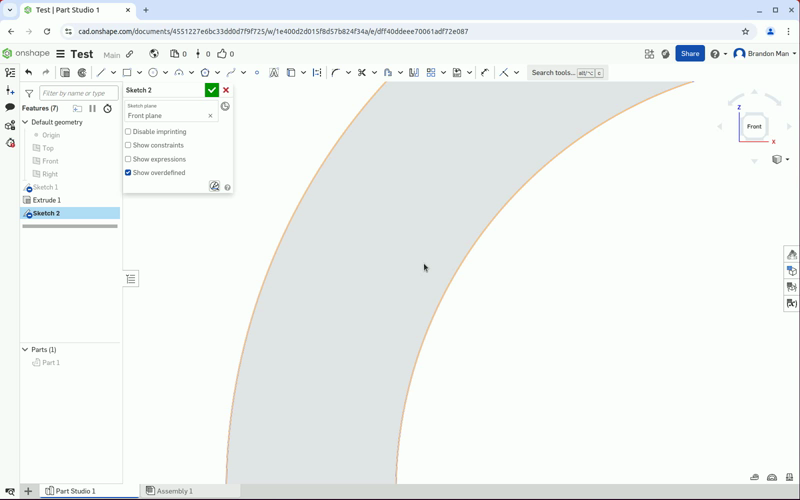
scroll(-6)
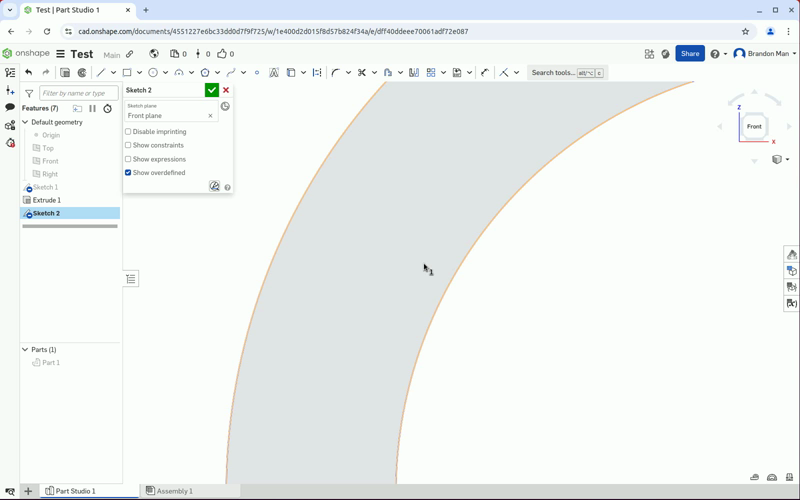
scroll(-6)
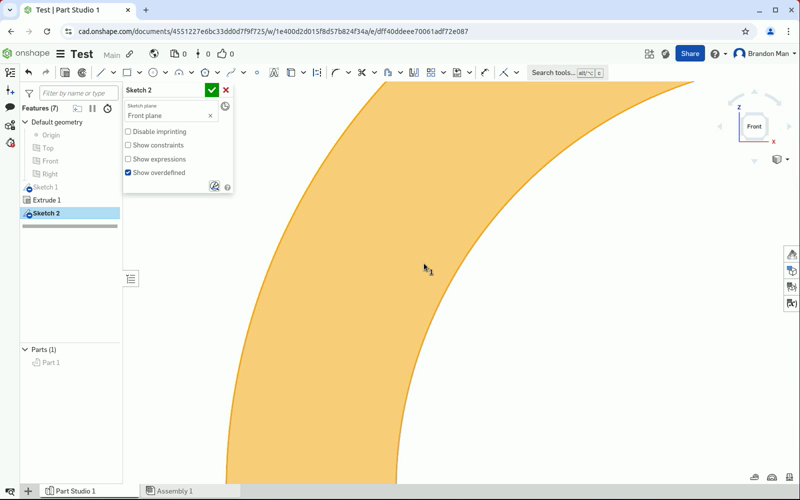
scroll(-6)
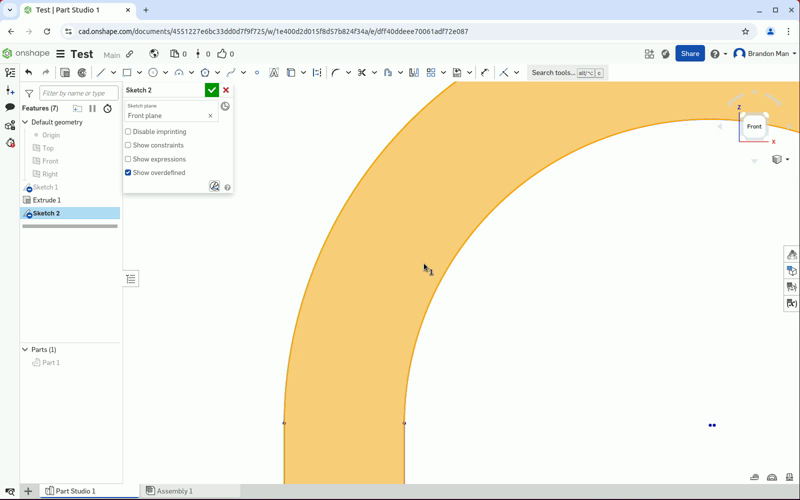
scroll(-6)
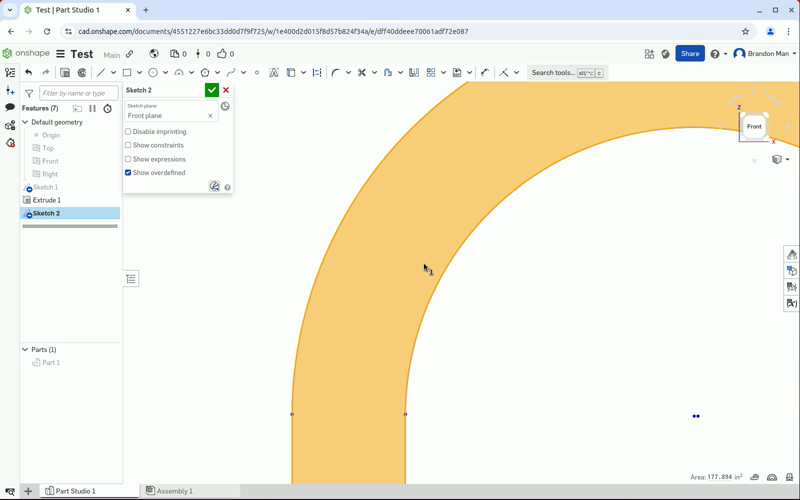
scroll(-6)
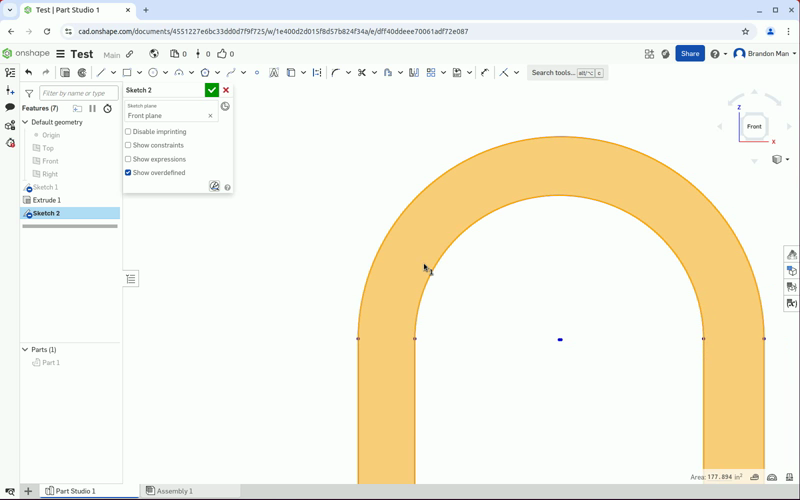
scroll(-6)
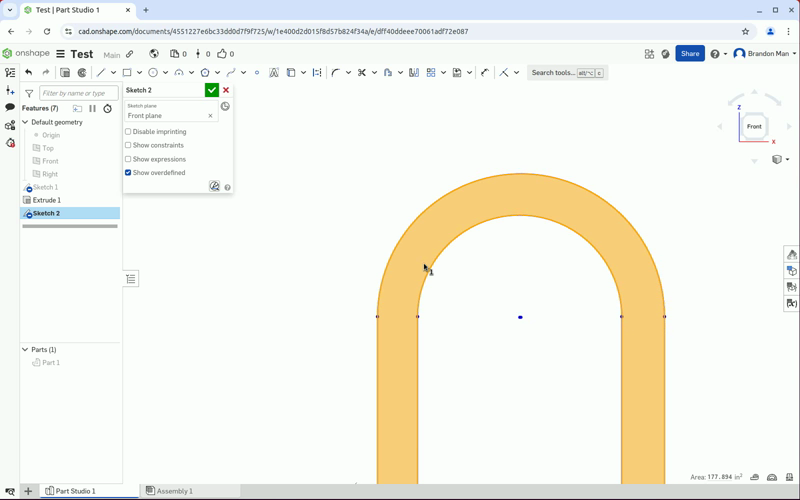
scroll(-6)
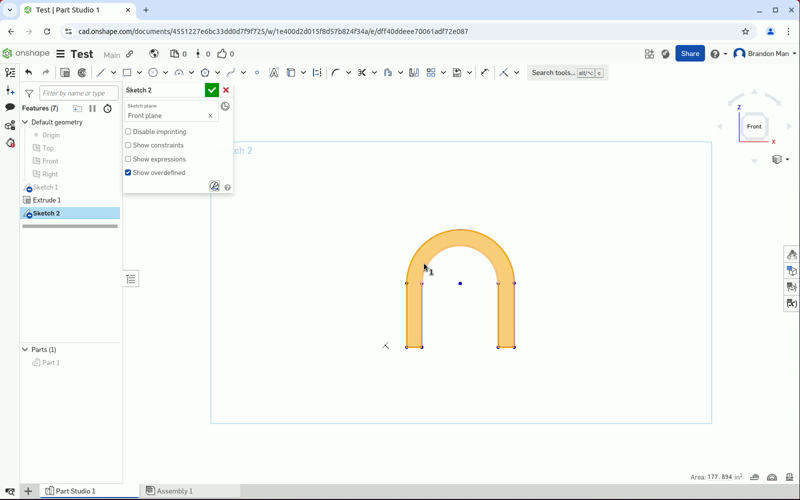
mouse_move(73, 352)
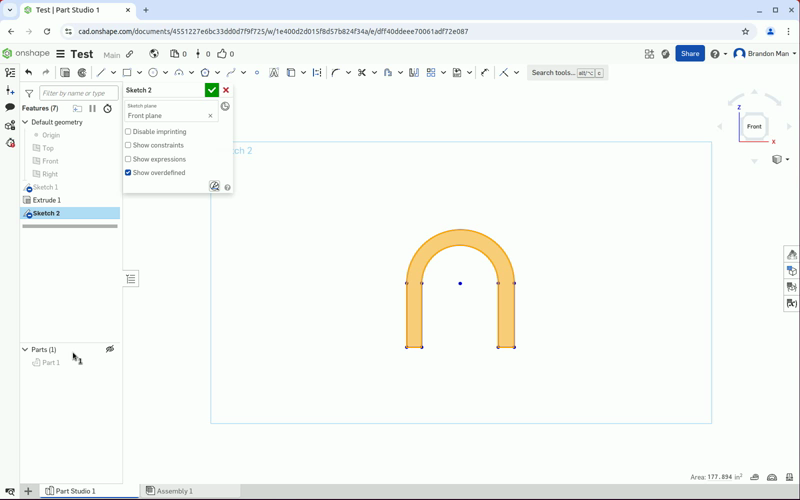
key(shift+y)
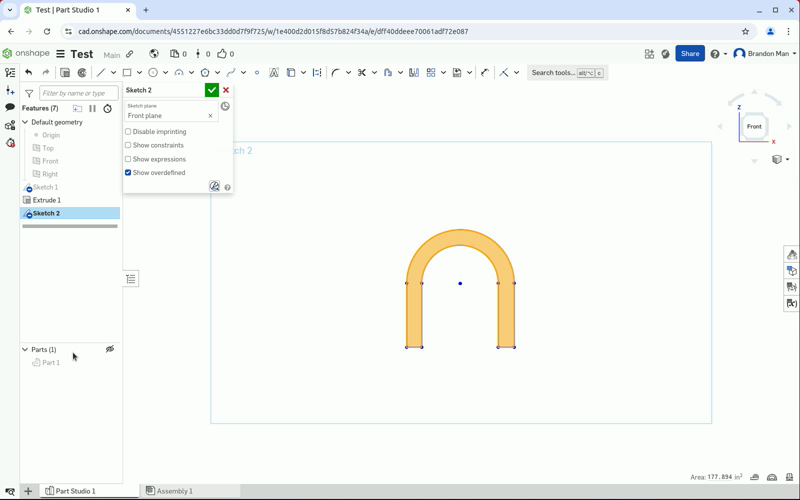
key(shift+e)
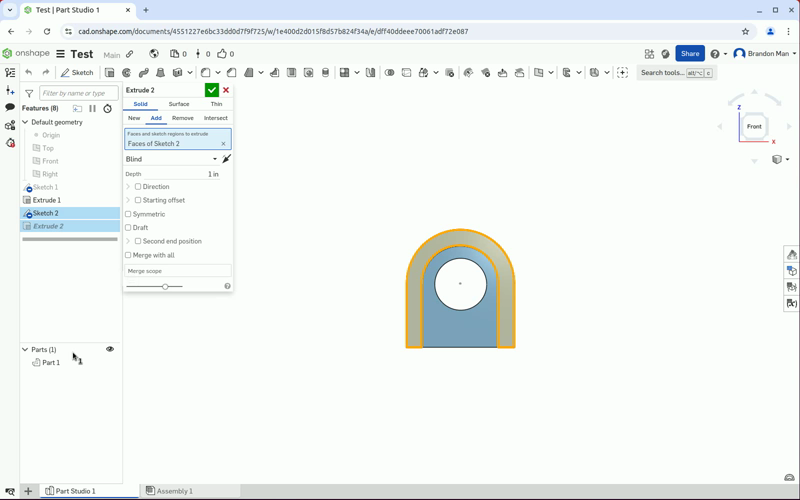
mouse_move(143, 106)
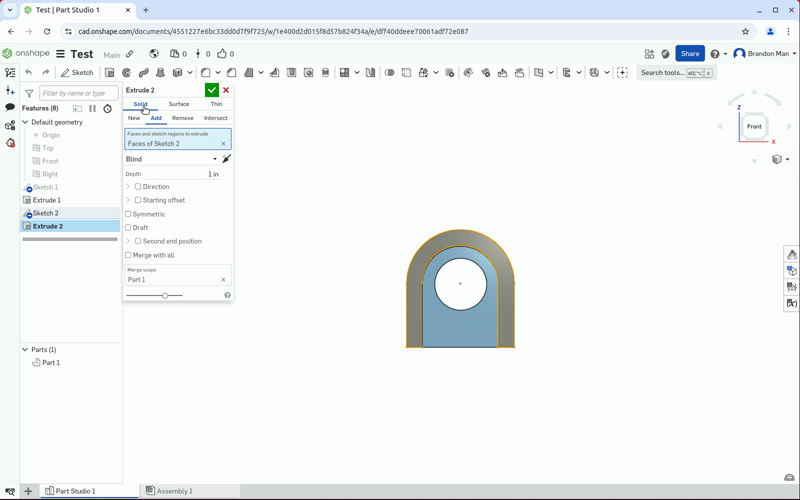
click(143, 106)
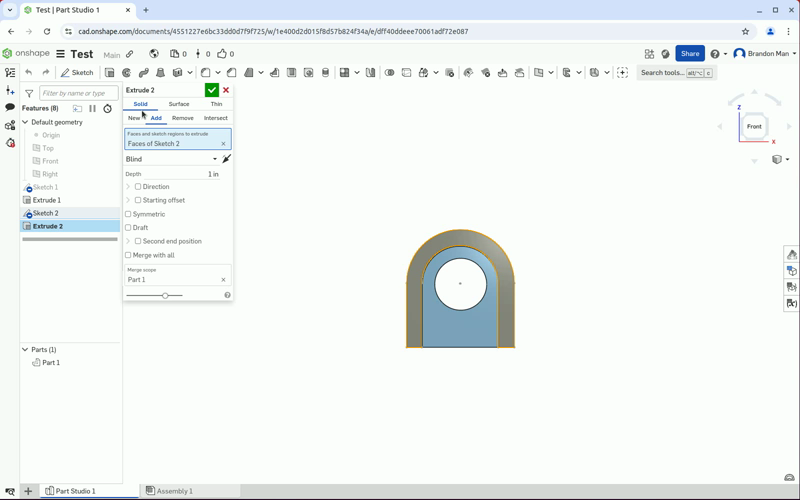
mouse_move(137, 120)
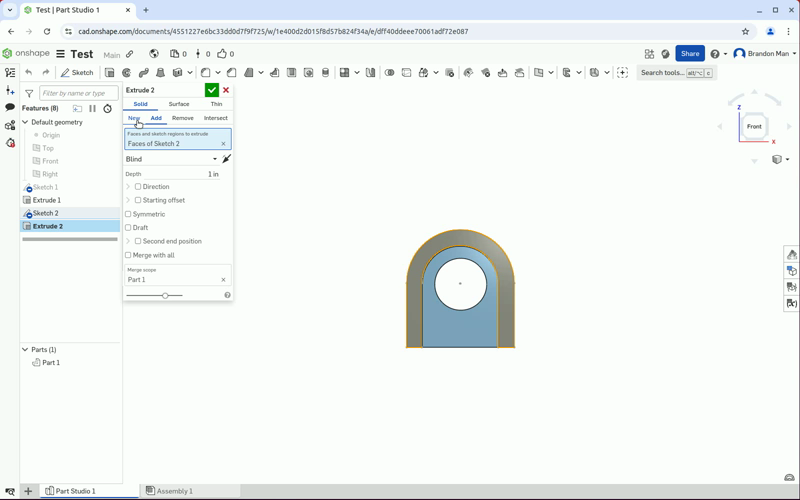
click(137, 120)
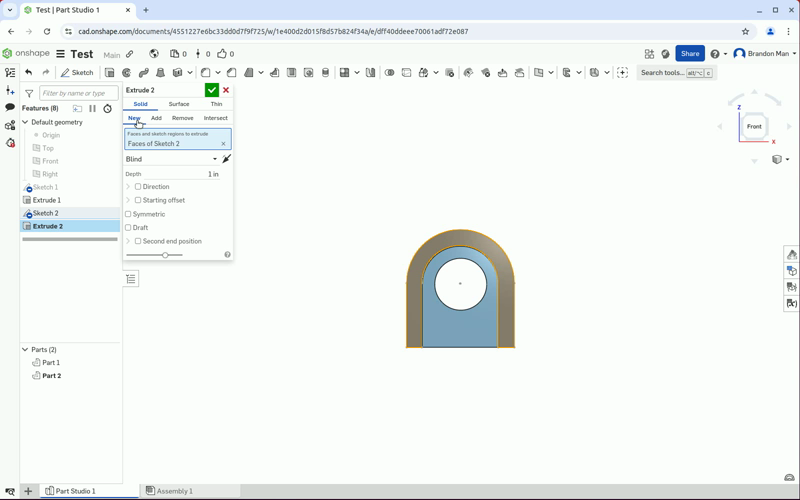
key(tab, 4)
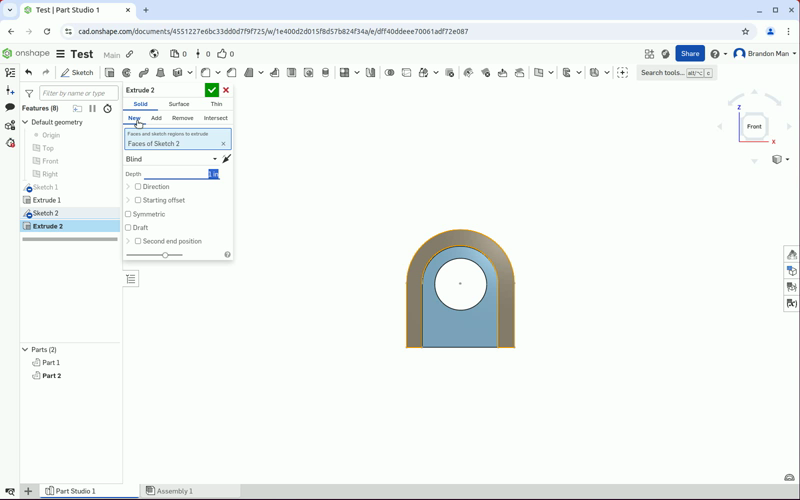
text(20.942)
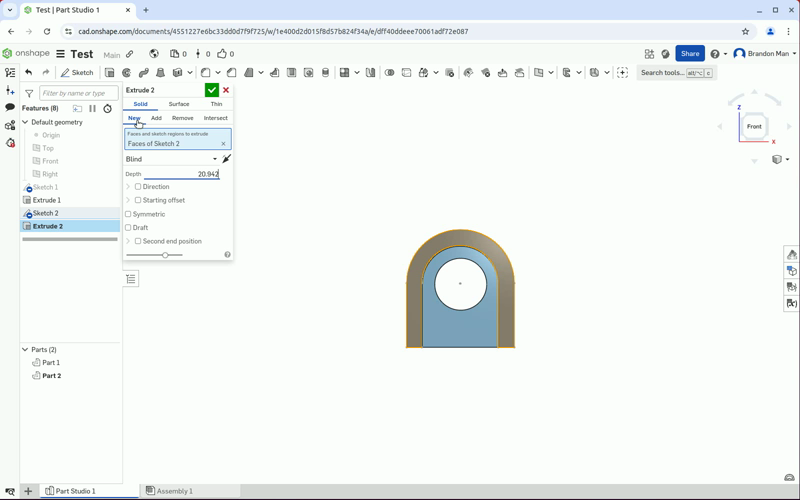
key(enter)
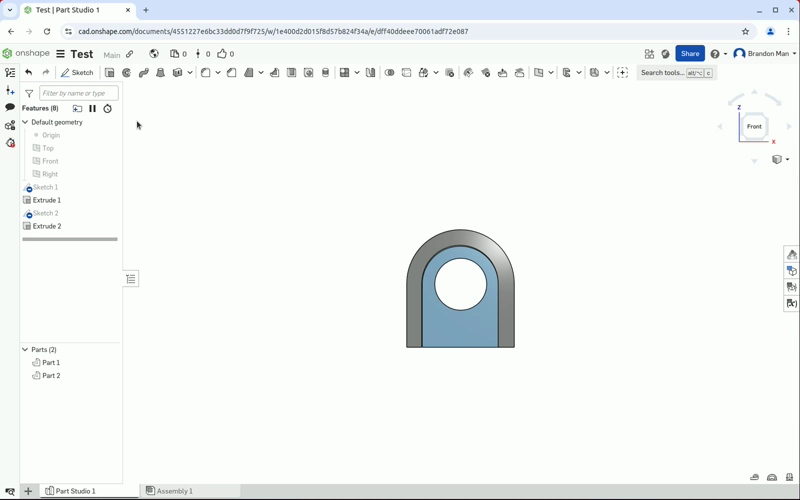
key(shift+h)
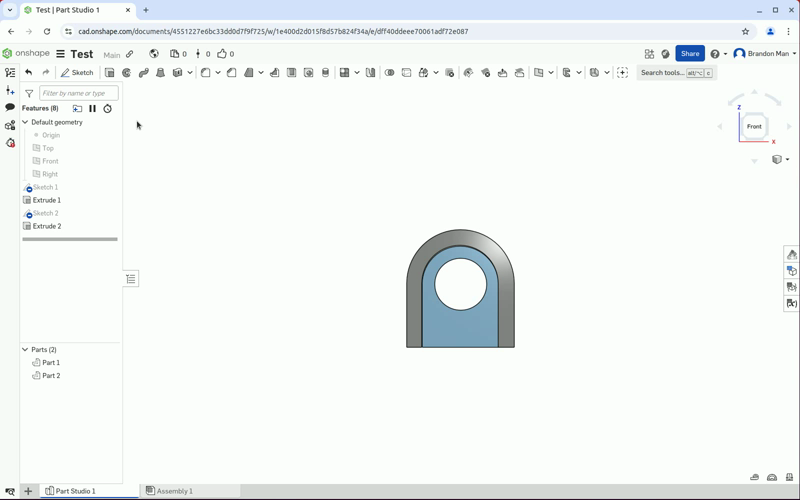
key(shift+h)
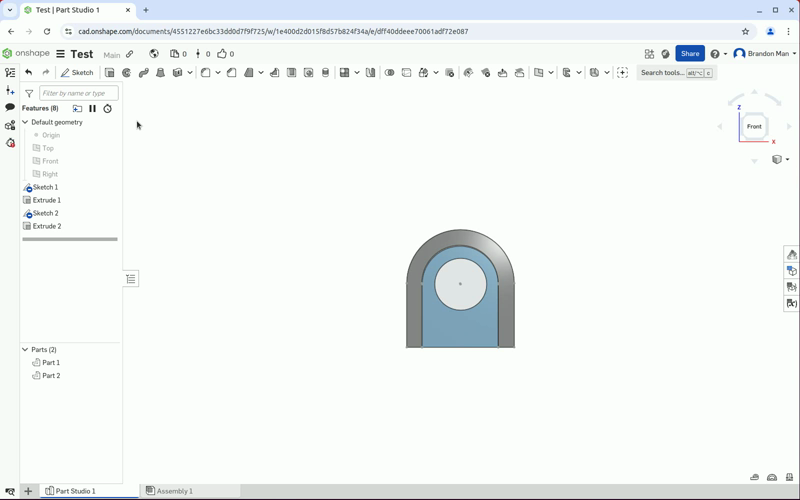
key(shift+7)
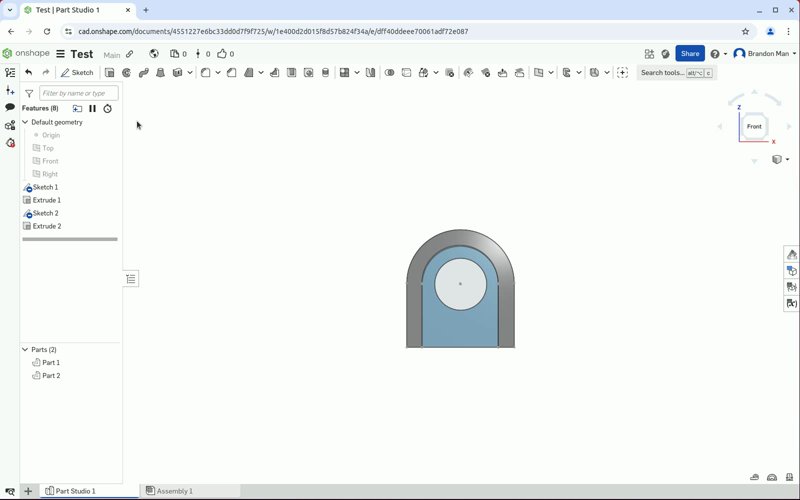
key(left, 2)
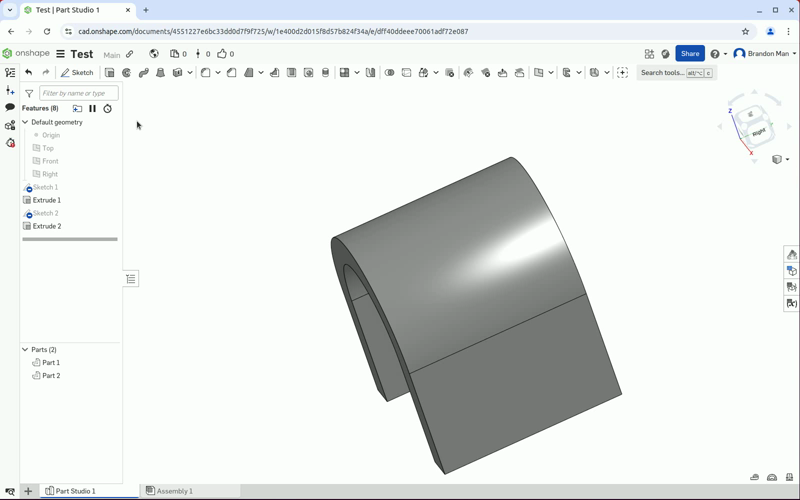
key(down, 2)
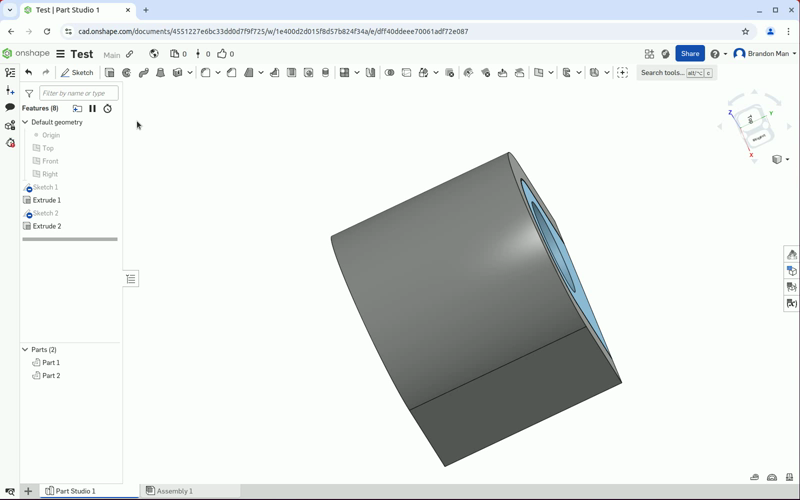
key(up, 2)
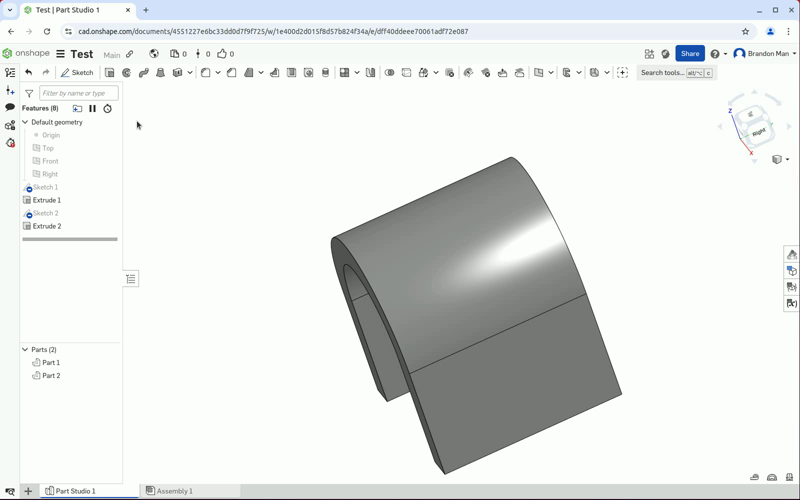
key(right, 2)
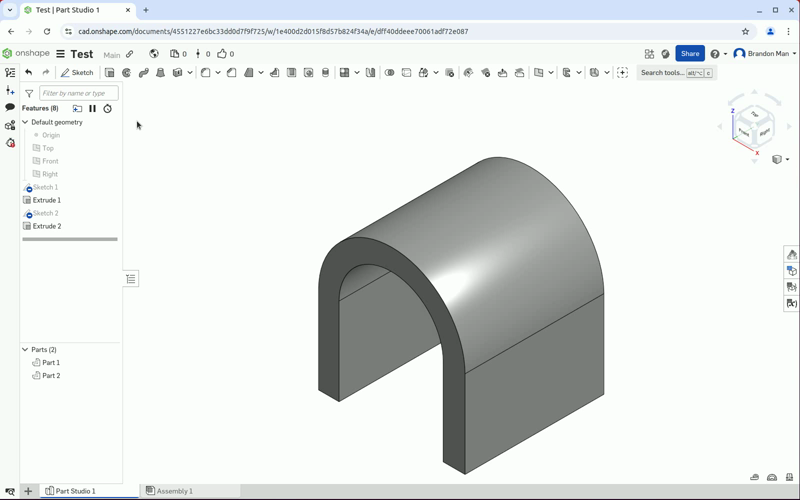
mouse_move(73, 189)
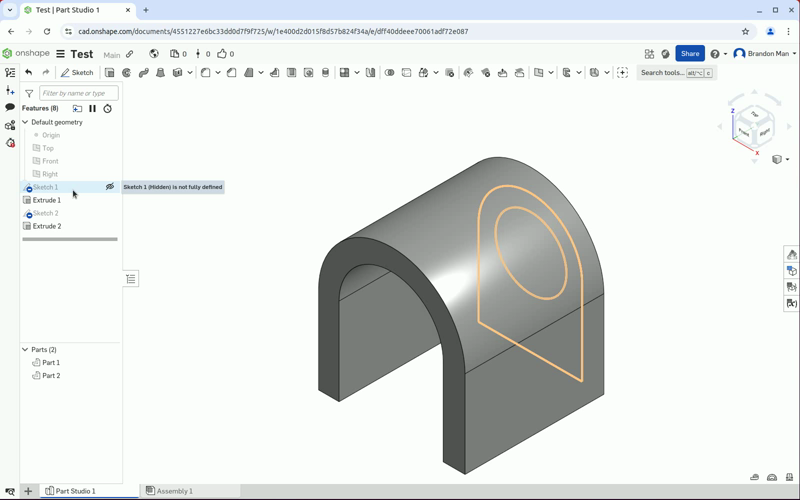
click(73, 189)